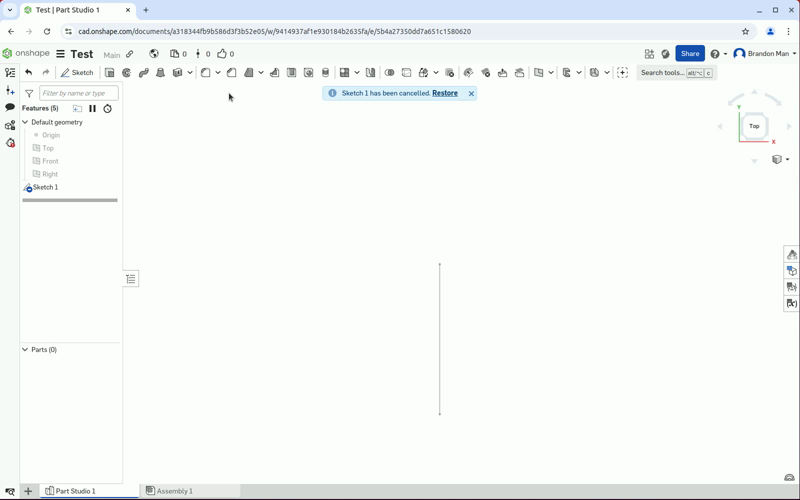
key(shift+h)
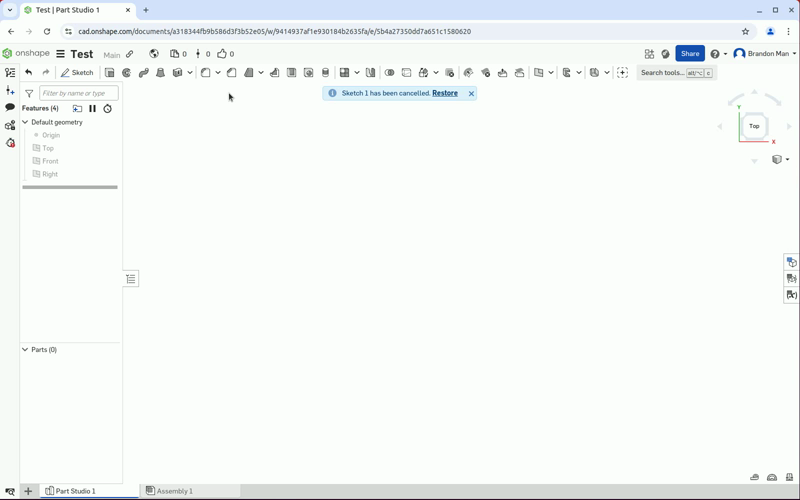
mouse_move(73, 352)
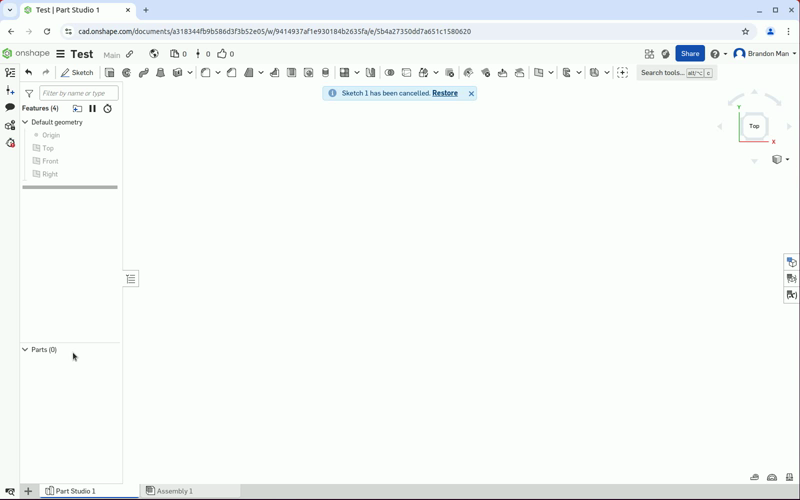
key(y)
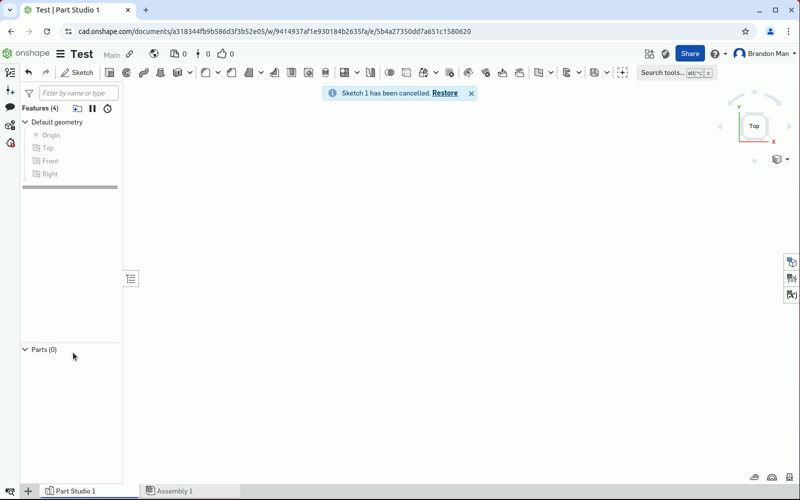
key(shift+p)
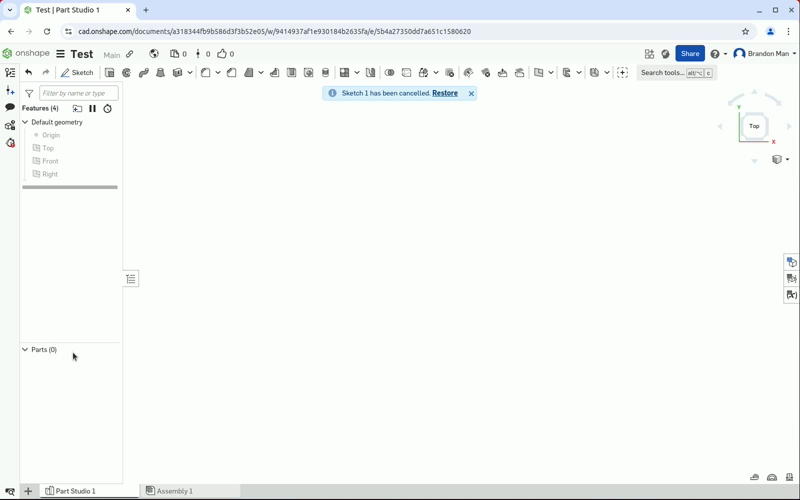
key(space)
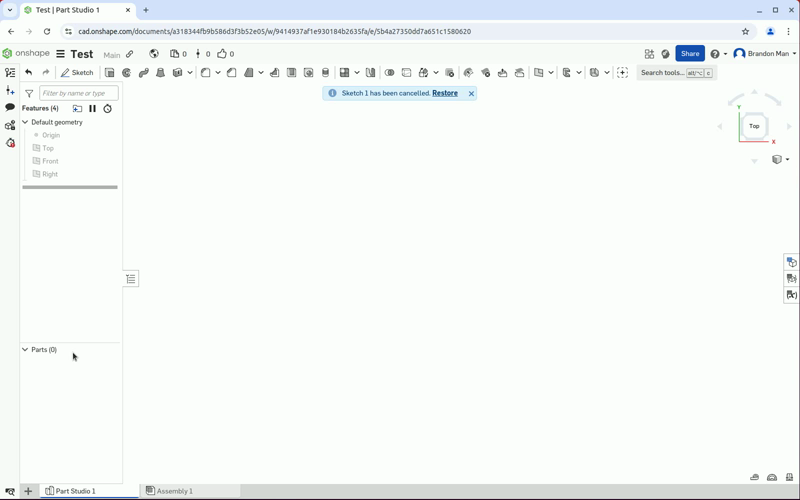
key_down(shift)
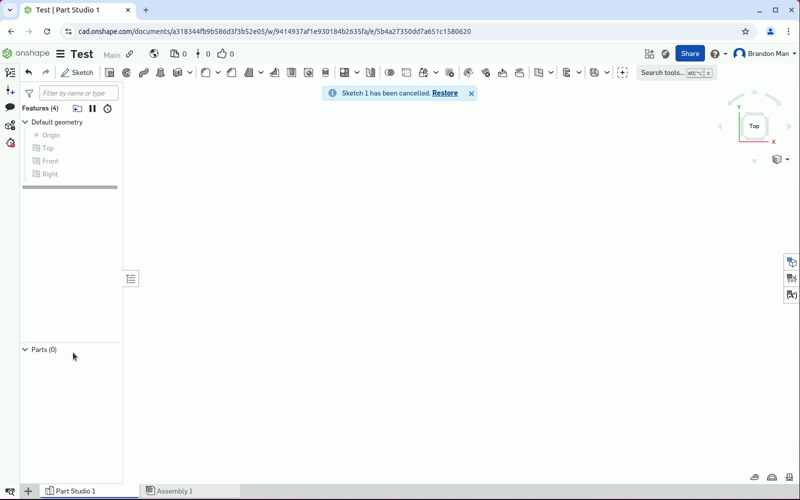
key(up)
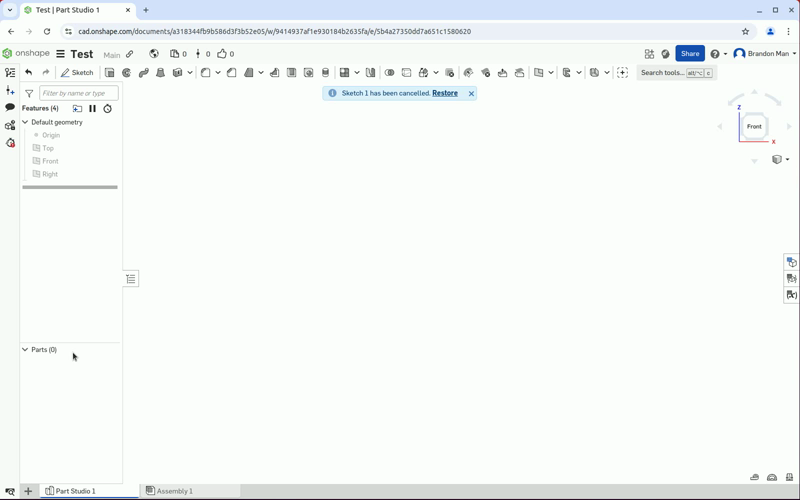
key_up(shift)
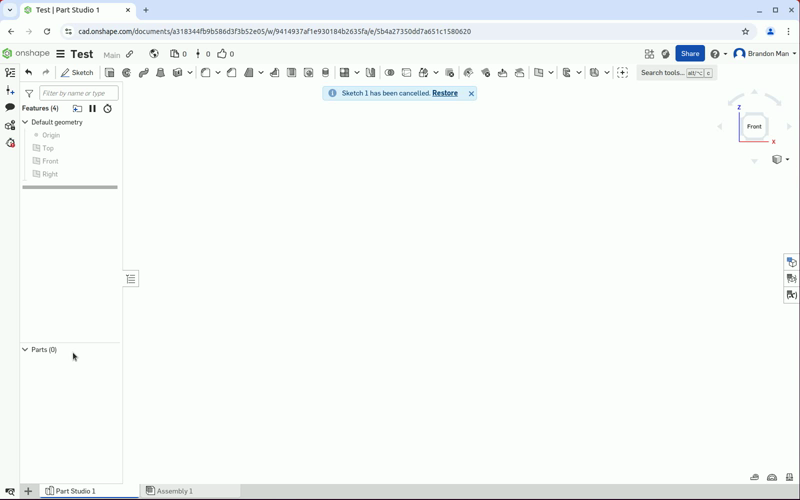
mouse_move(73, 352)
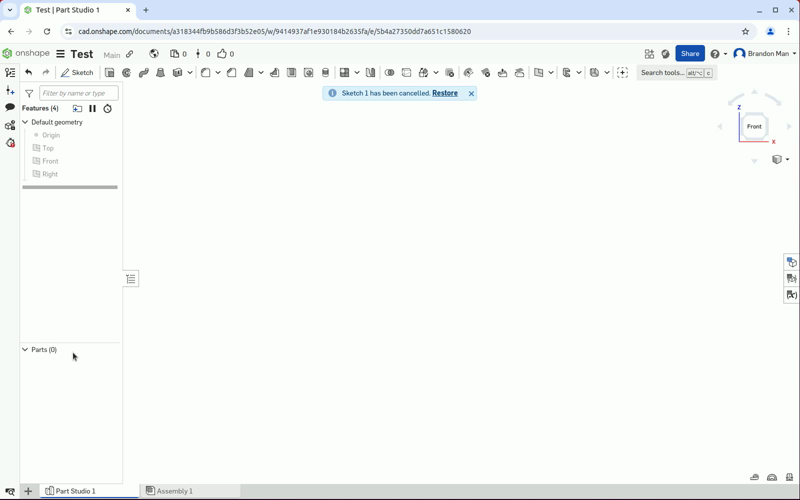
key(shift+y)
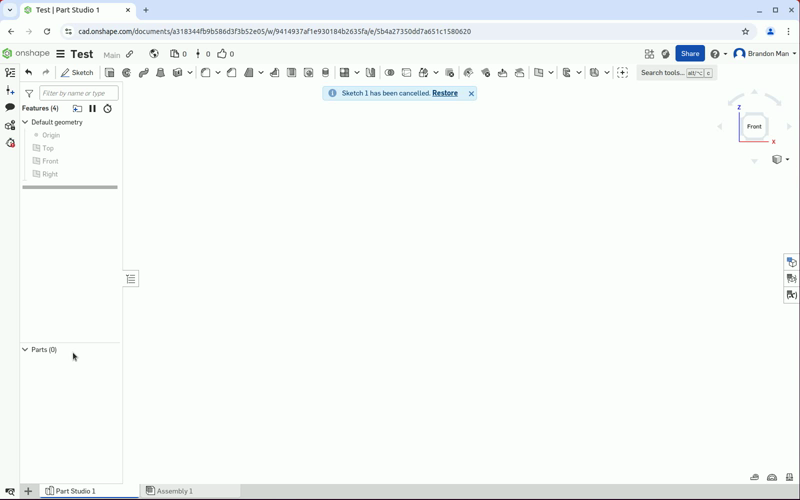
key(shift+s)
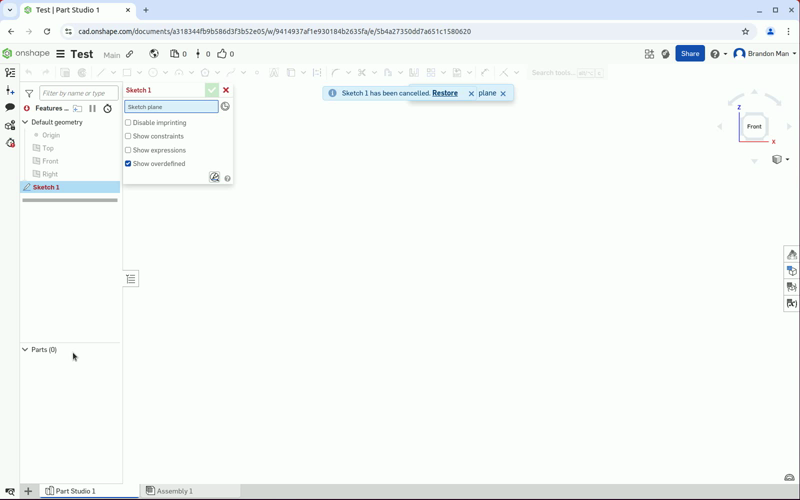
mouse_move(73, 163)
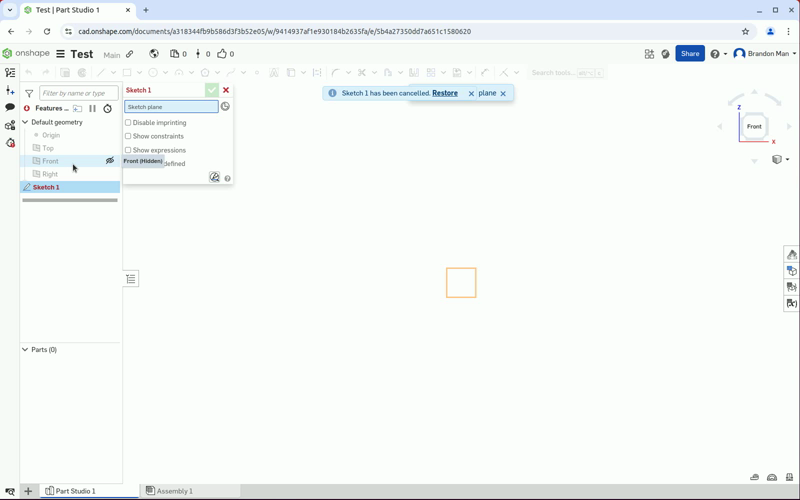
click(73, 163)
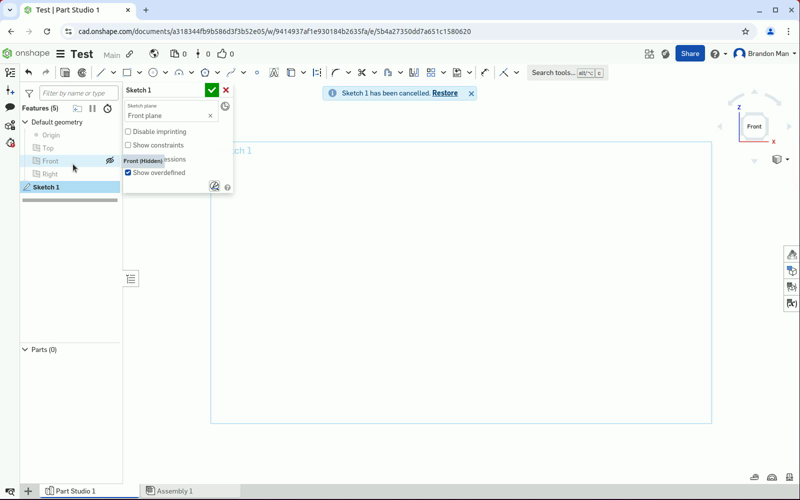
mouse_move(73, 352)
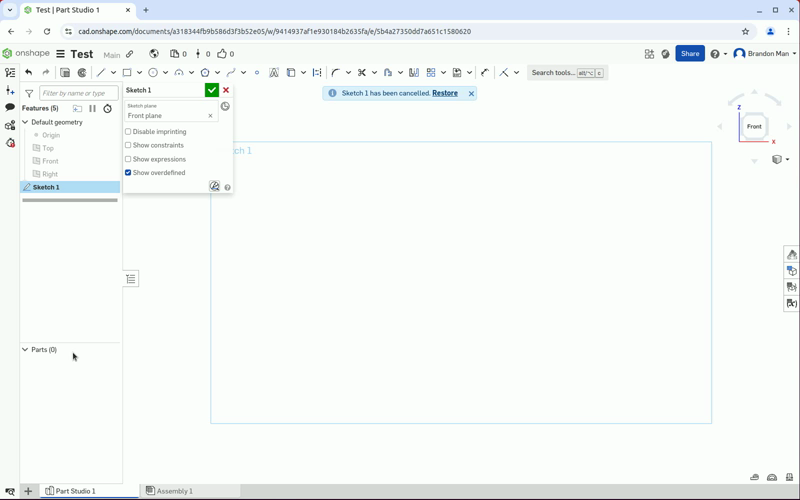
key(y)
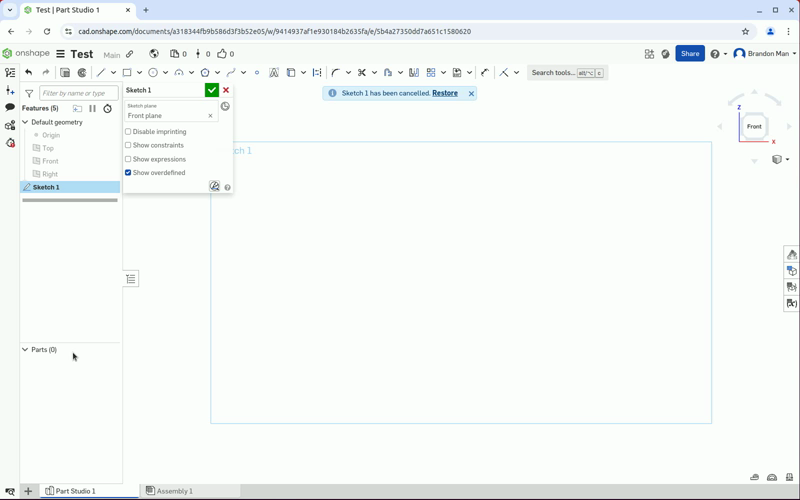
key(l)
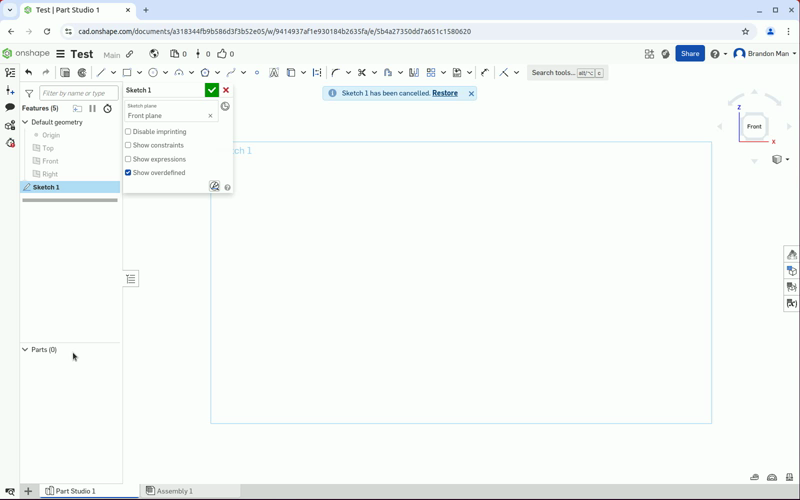
key_down(shift)
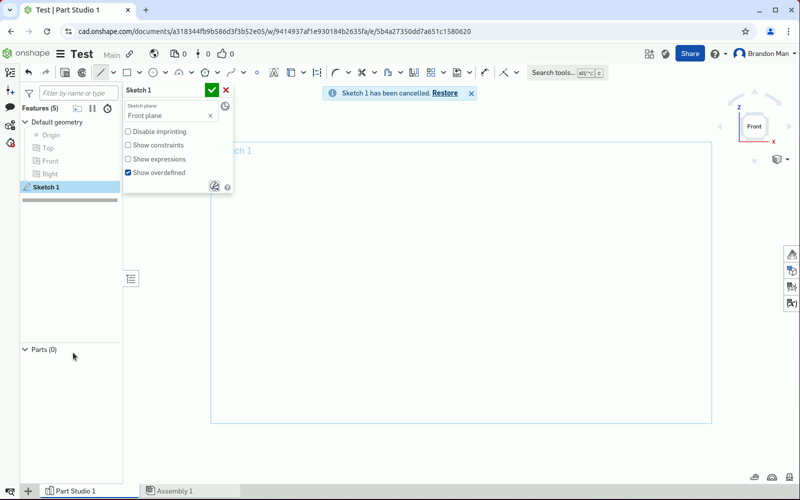
mouse_move(424, 272)
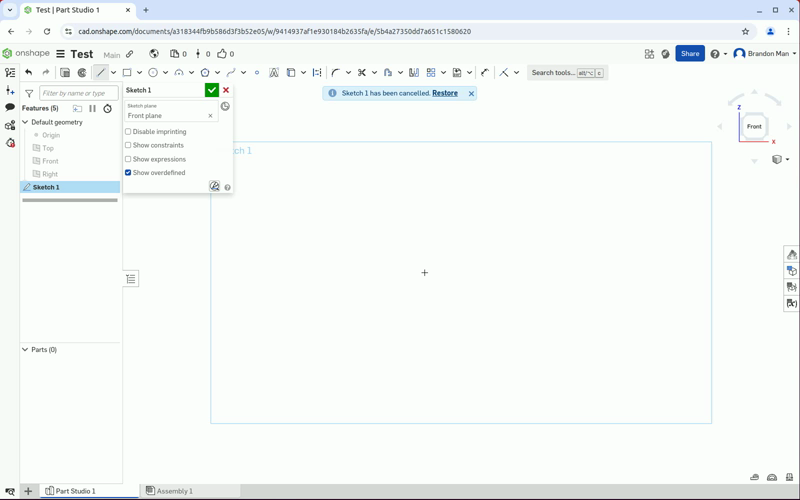
click(424, 272)
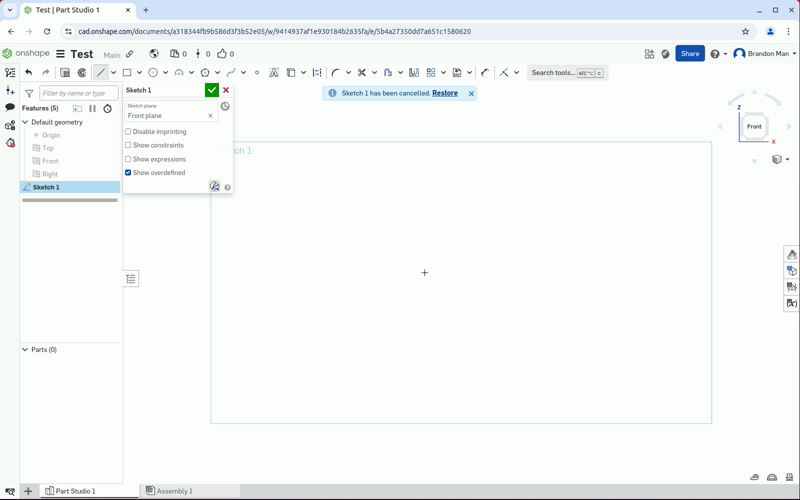
key_up(shift)
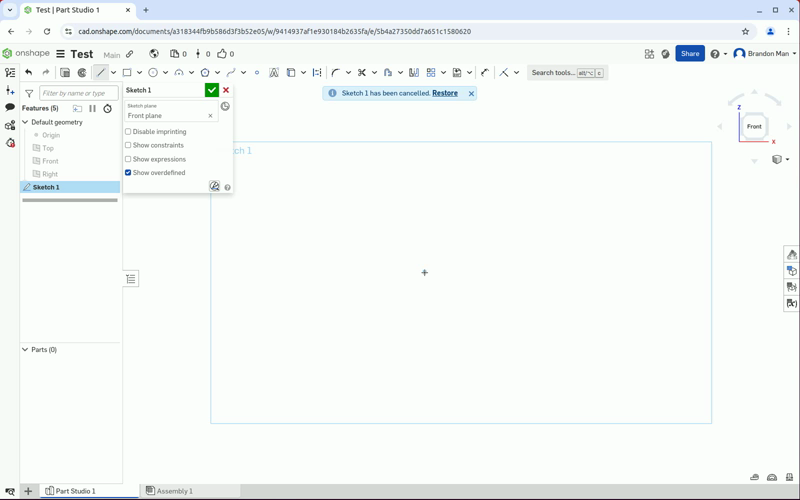
key_down(shift)
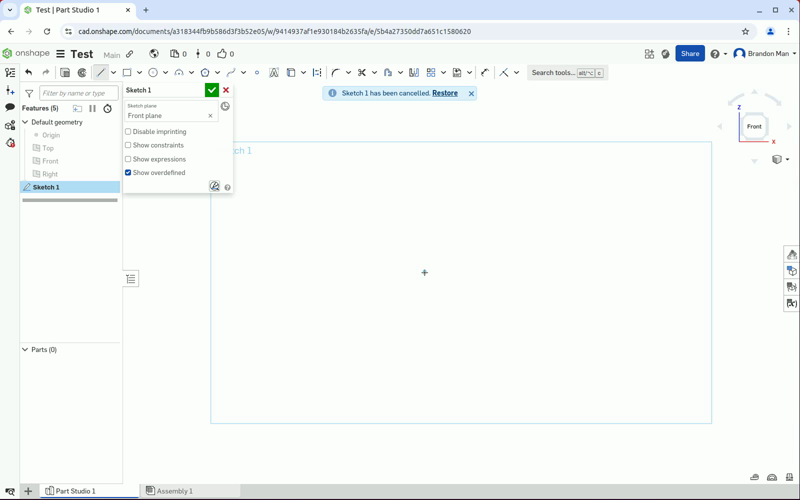
mouse_move(497, 272)
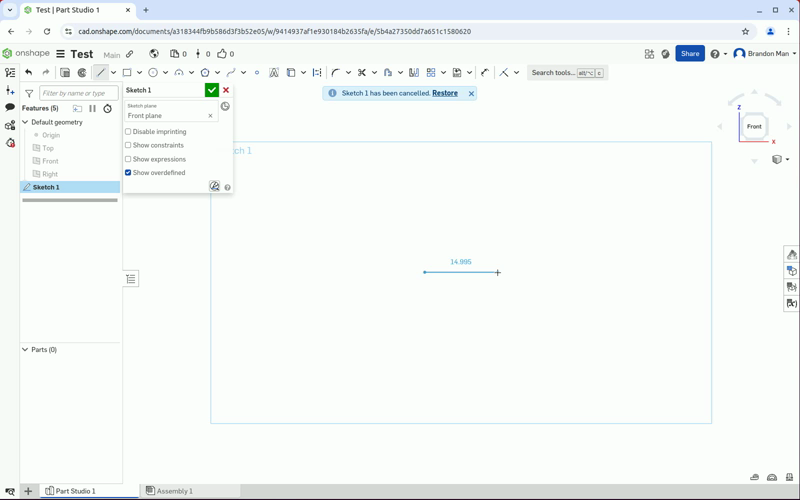
click(497, 272)
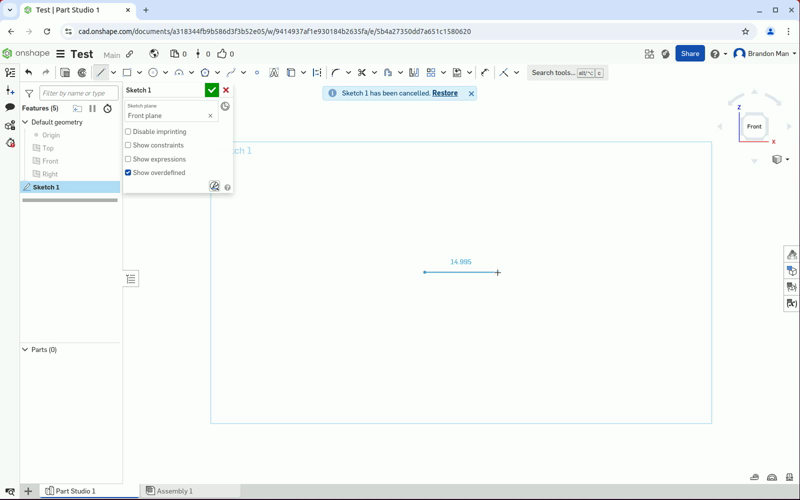
key_up(shift)
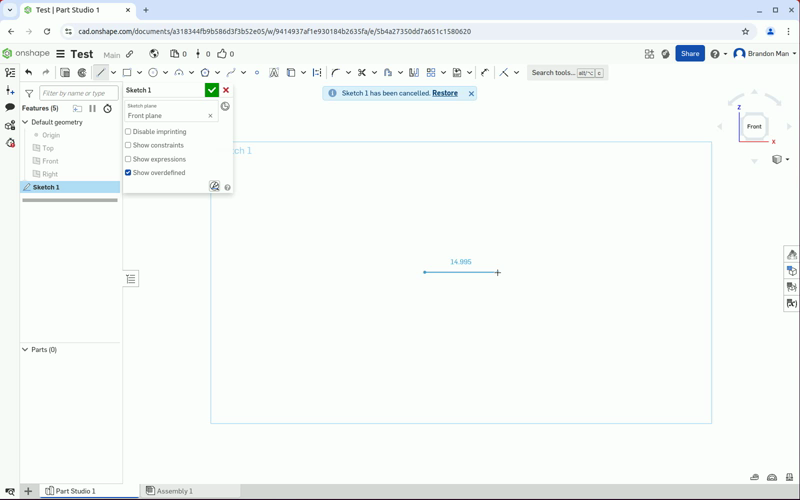
key_down(shift)
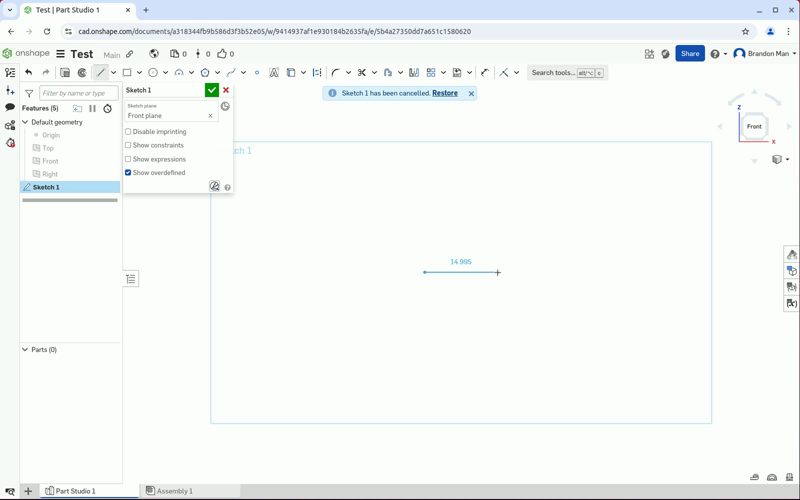
mouse_move(527, 272)
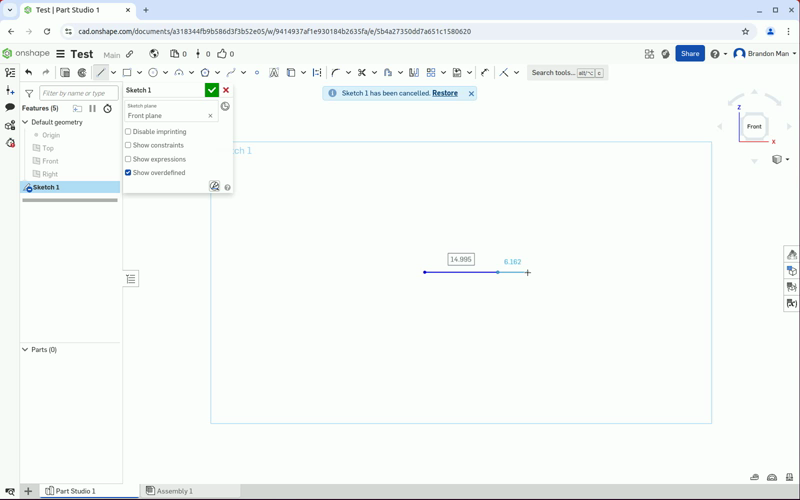
mouse_move(509, 272)
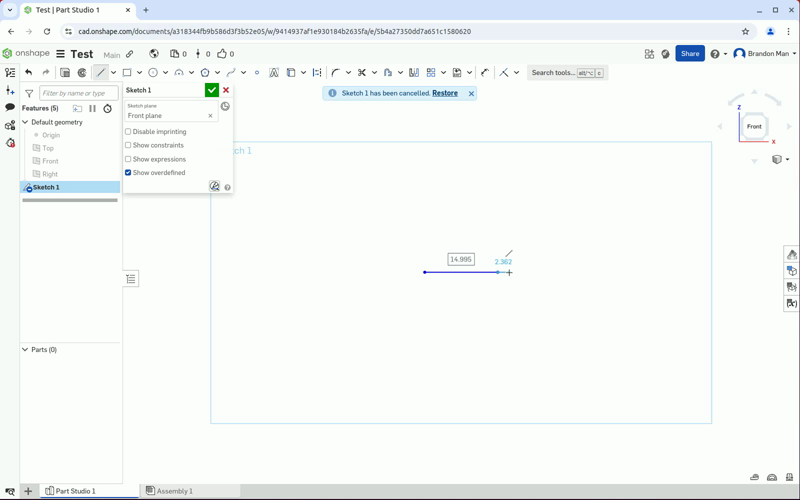
click(509, 272)
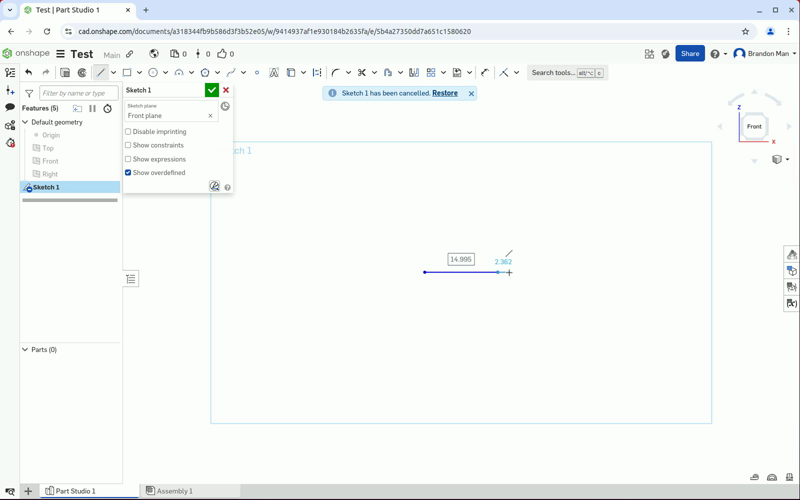
key_up(shift)
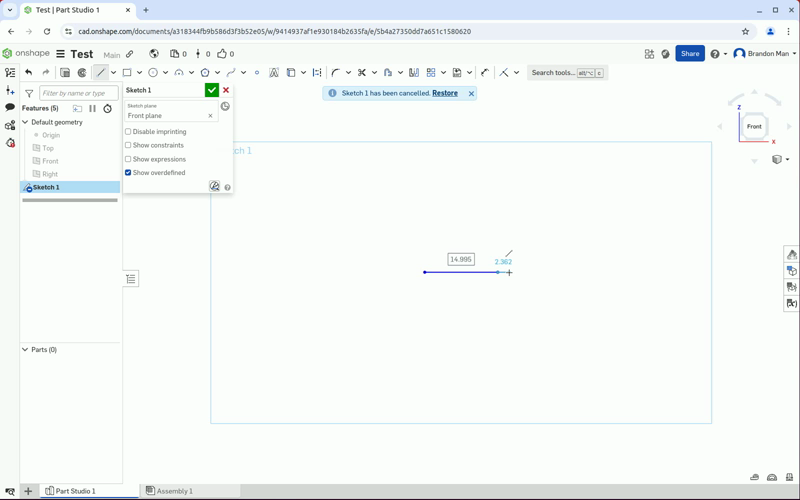
key_down(shift)
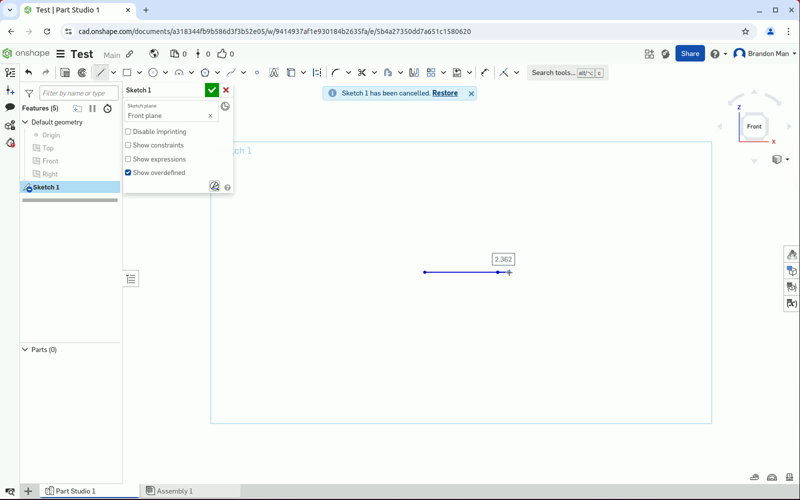
mouse_move(539, 272)
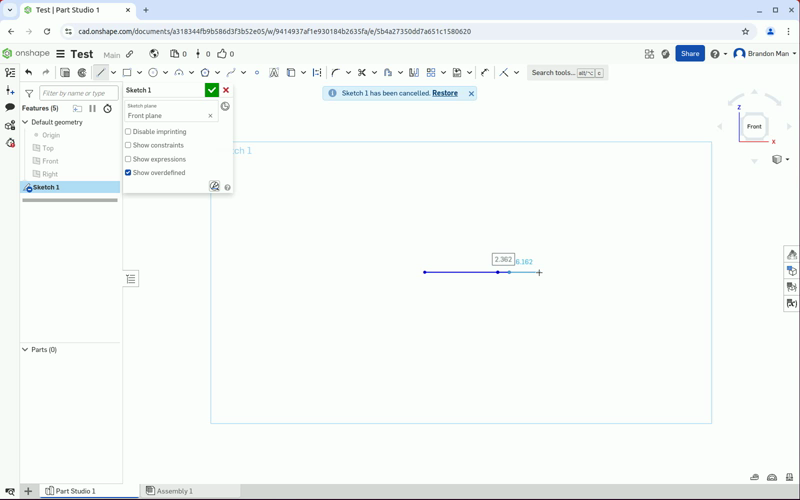
mouse_move(509, 268)
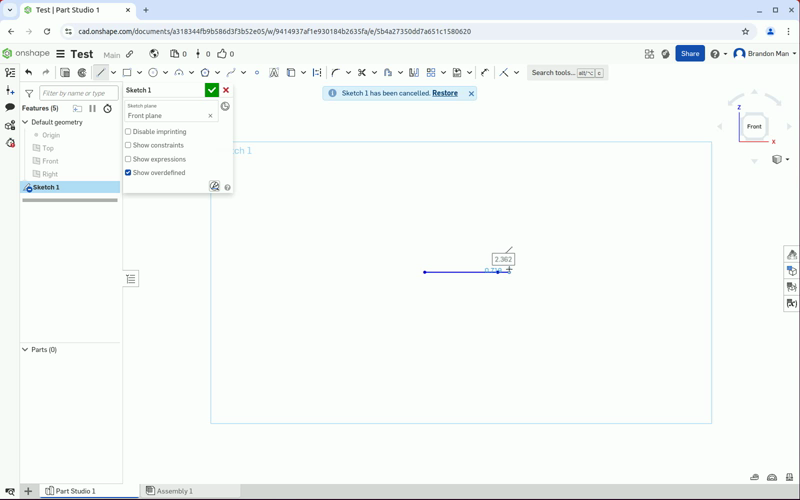
scroll(6)
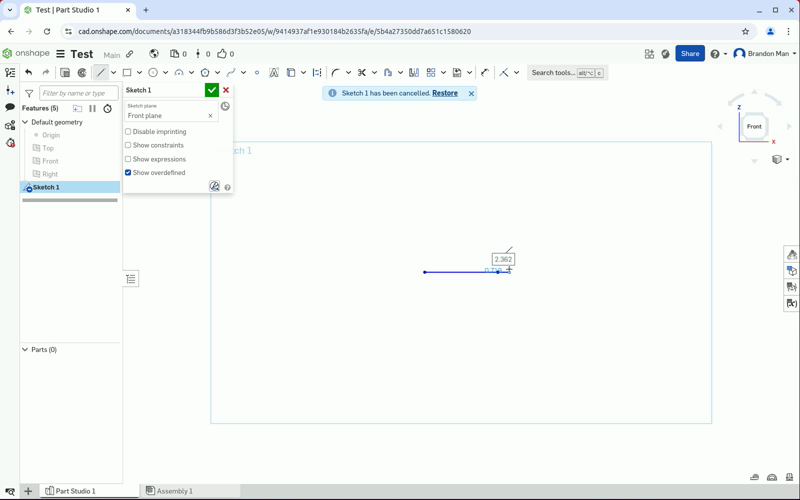
scroll(6)
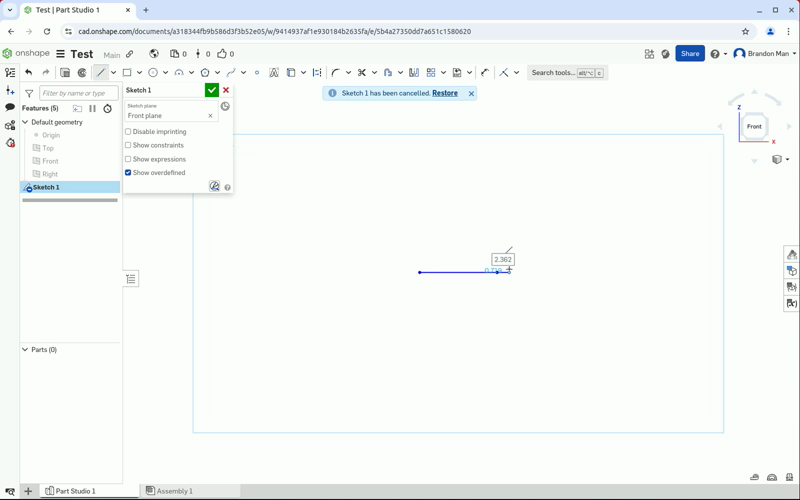
scroll(6)
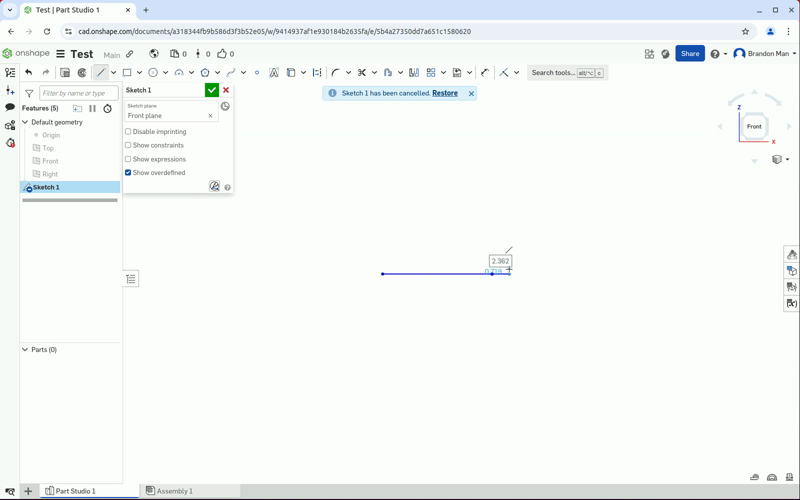
scroll(6)
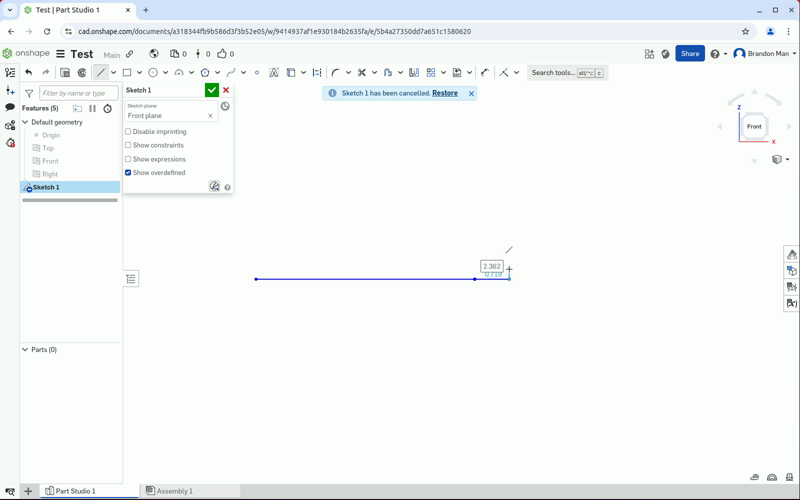
scroll(6)
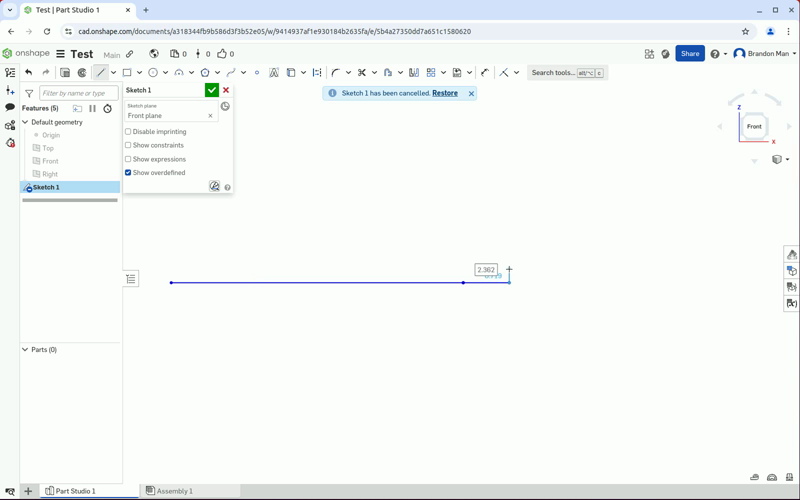
scroll(6)
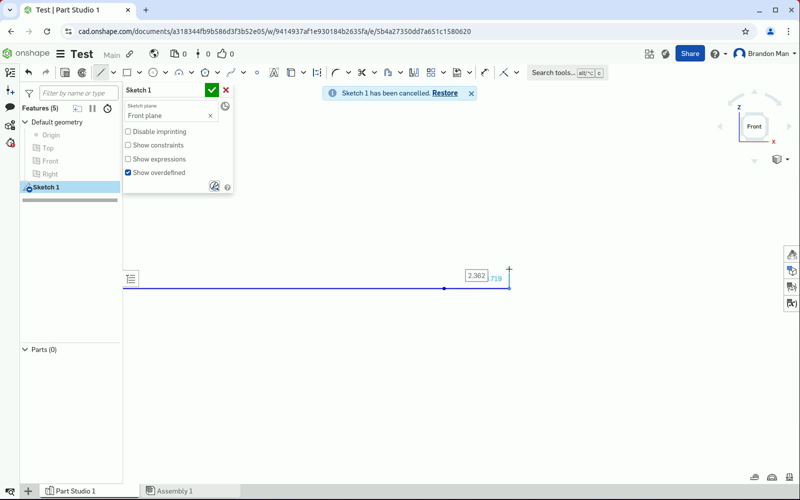
scroll(6)
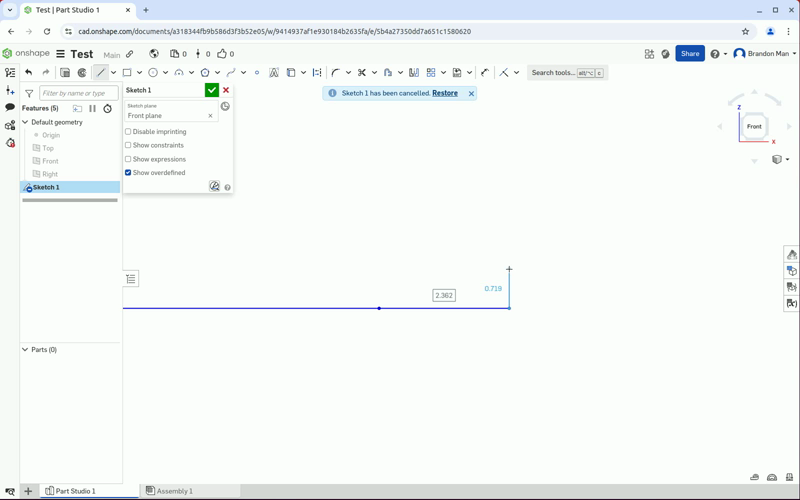
click(509, 268)
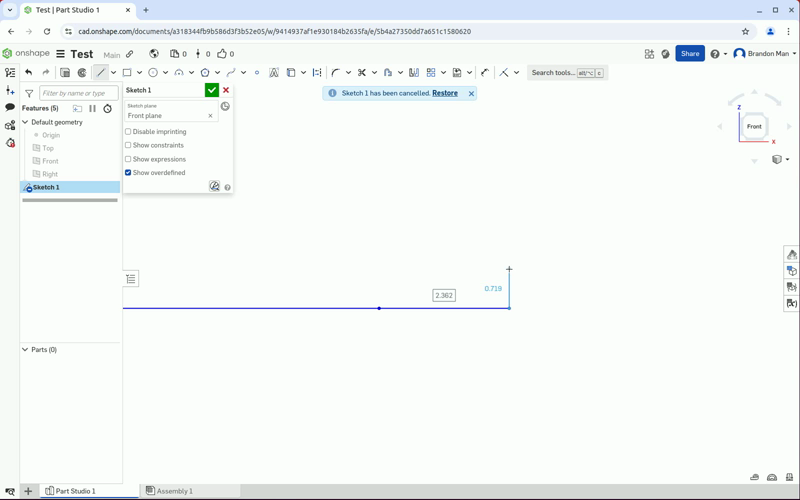
scroll(-6)
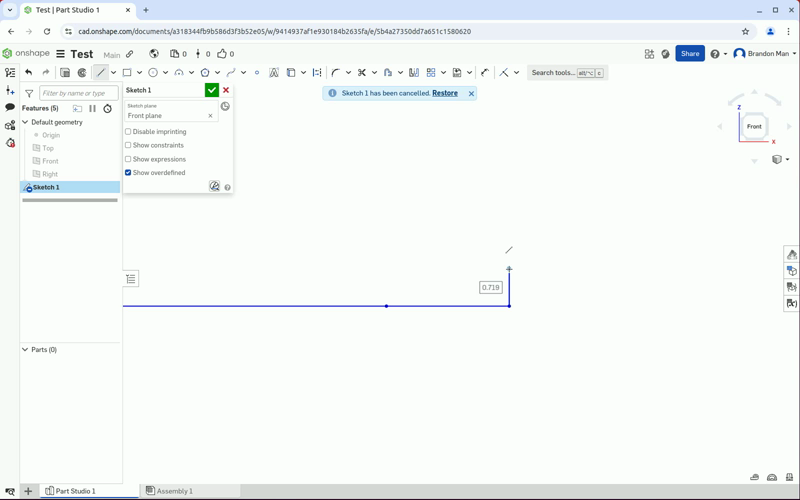
scroll(-6)
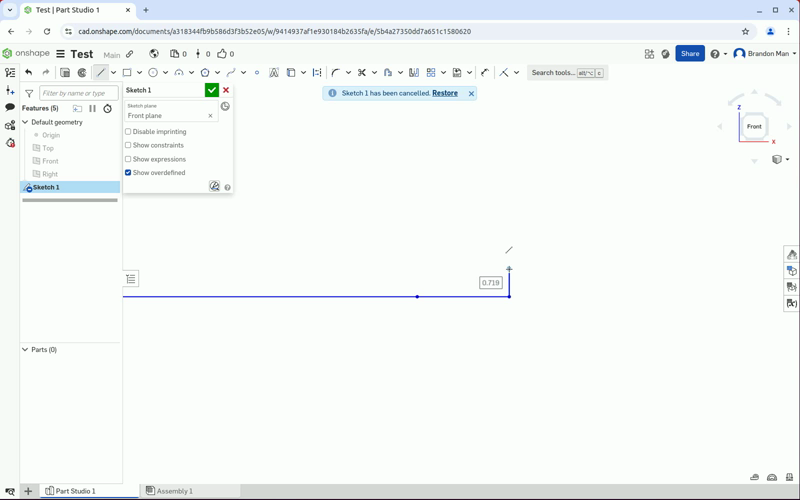
scroll(-6)
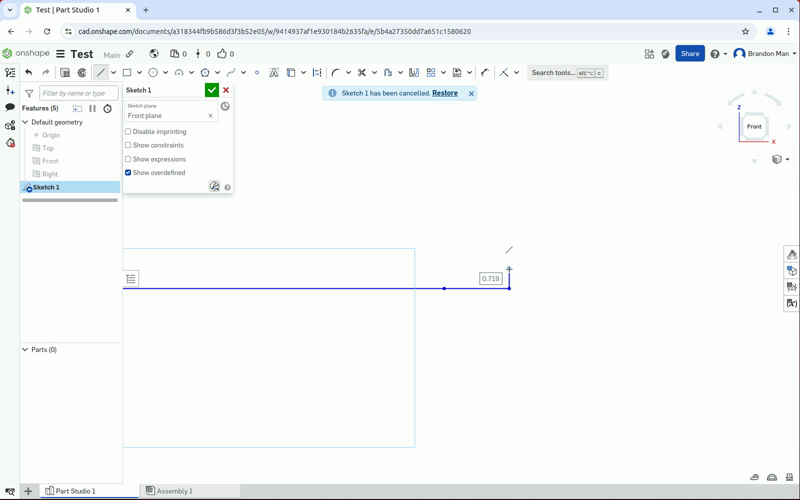
scroll(-6)
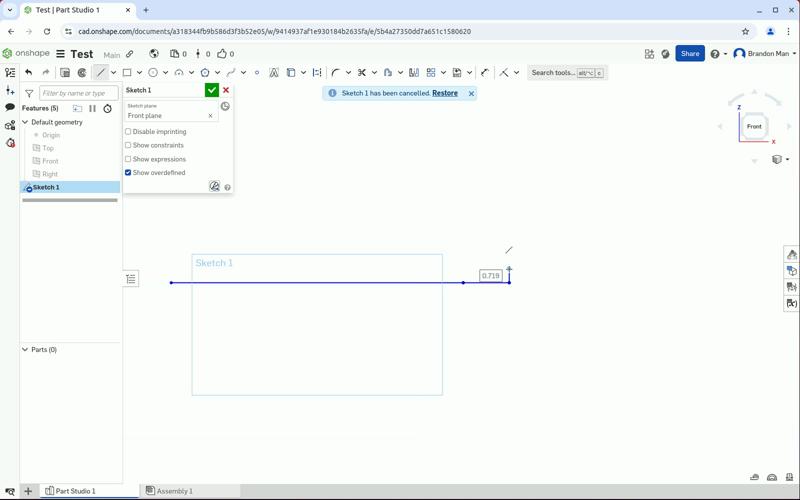
scroll(-6)
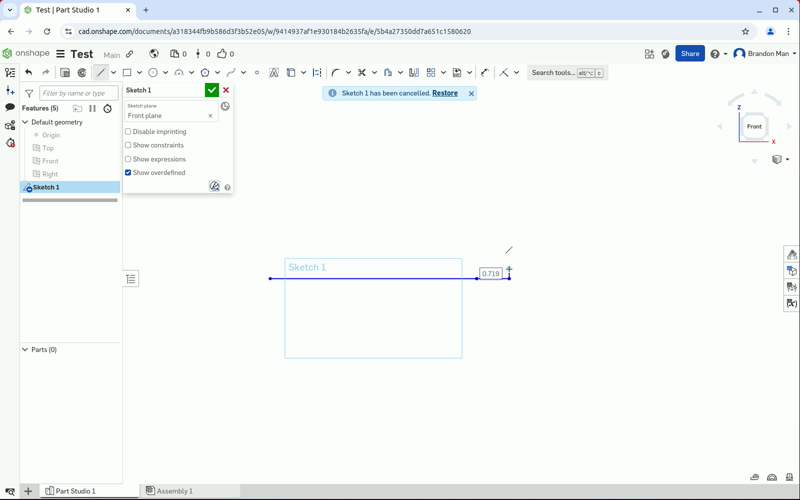
scroll(-6)
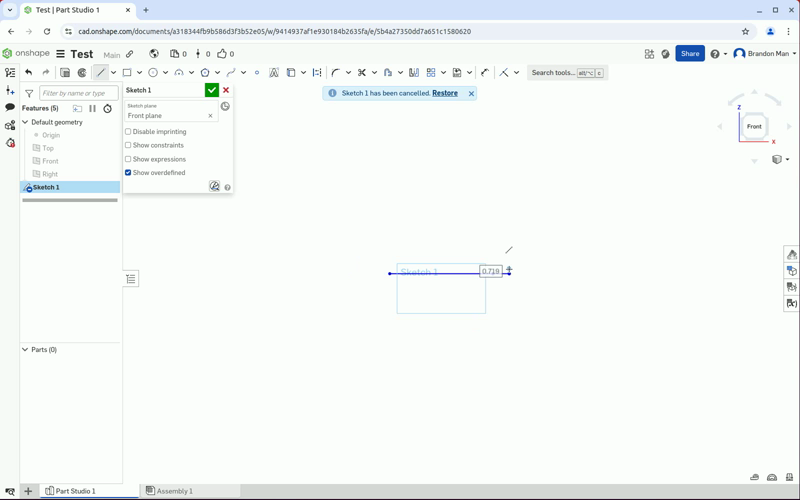
scroll(-6)
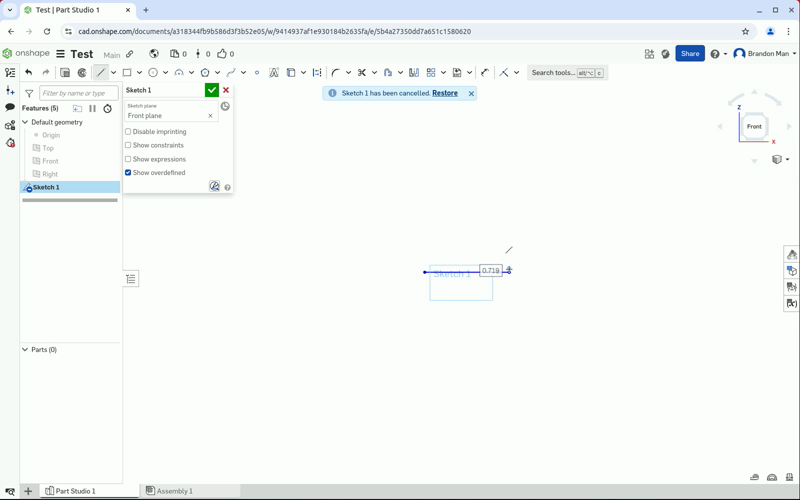
key_up(shift)
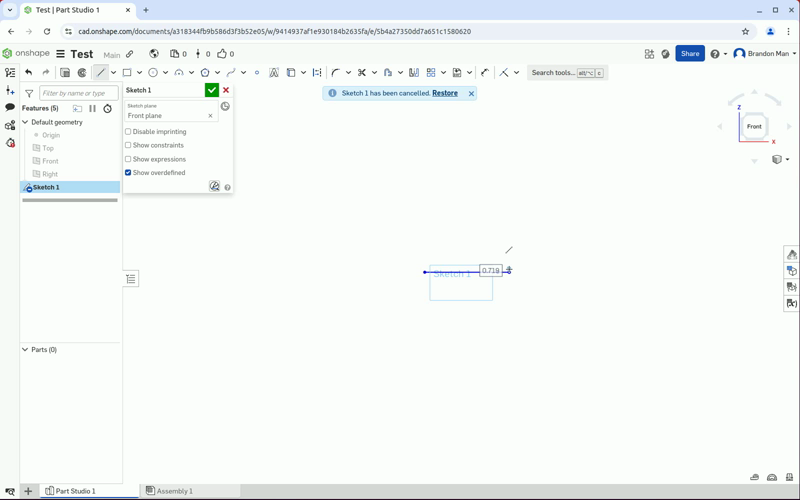
key_down(shift)
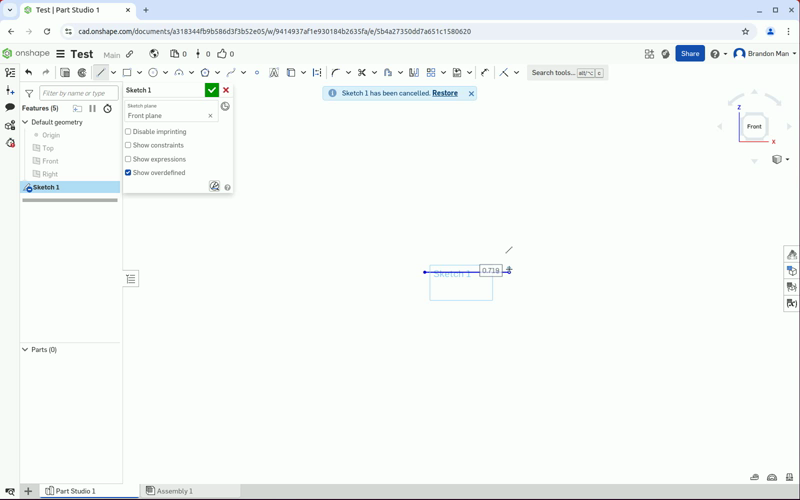
mouse_move(424, 268)
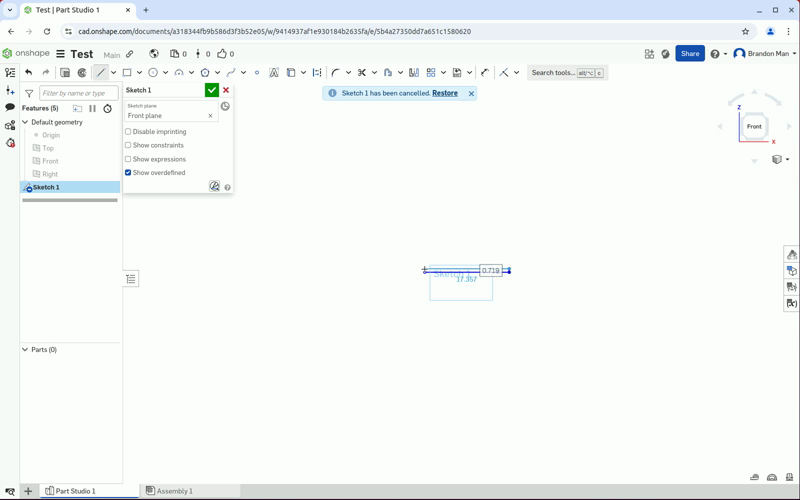
scroll(6)
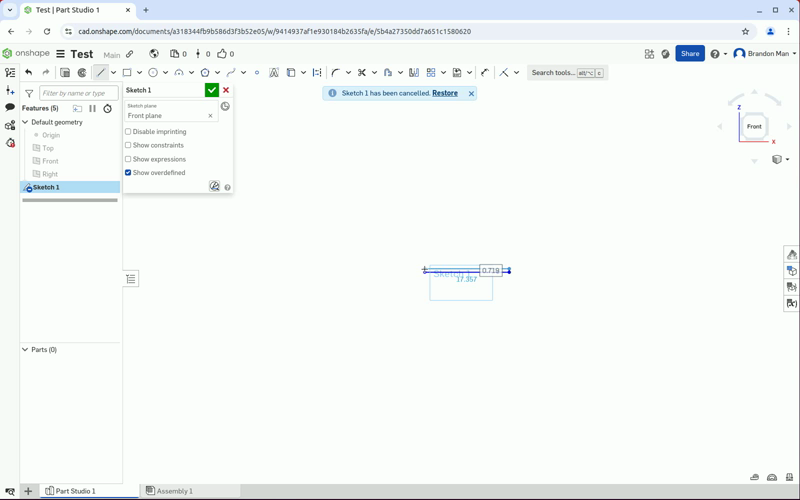
scroll(6)
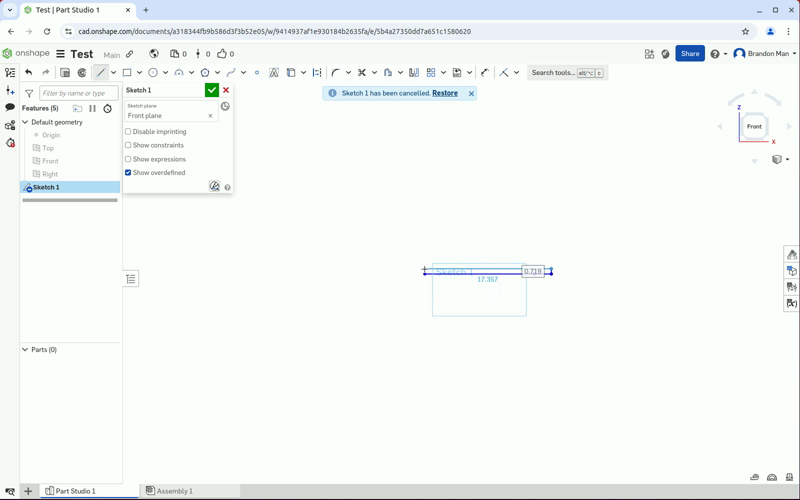
scroll(6)
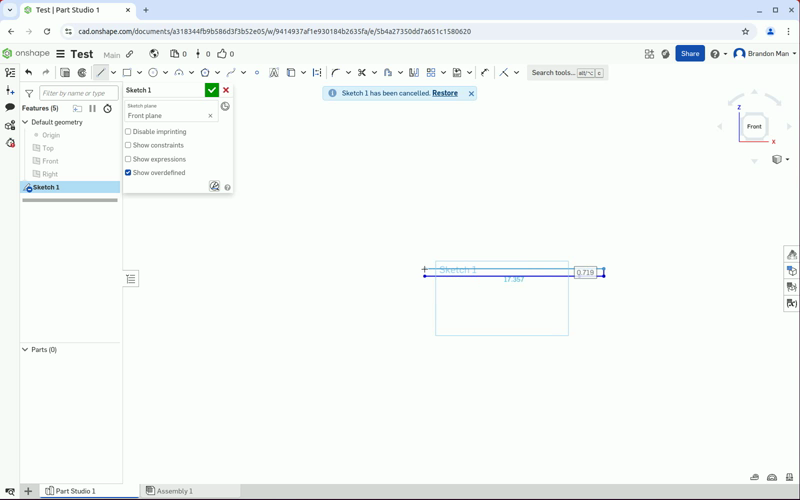
scroll(6)
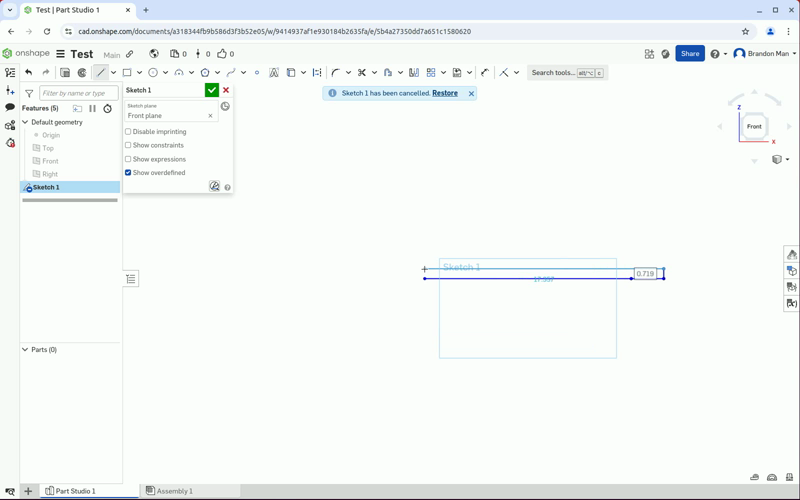
scroll(6)
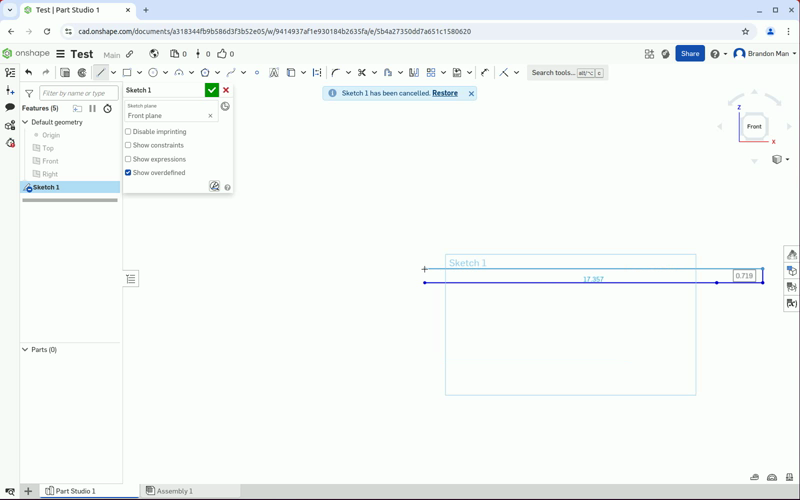
scroll(6)
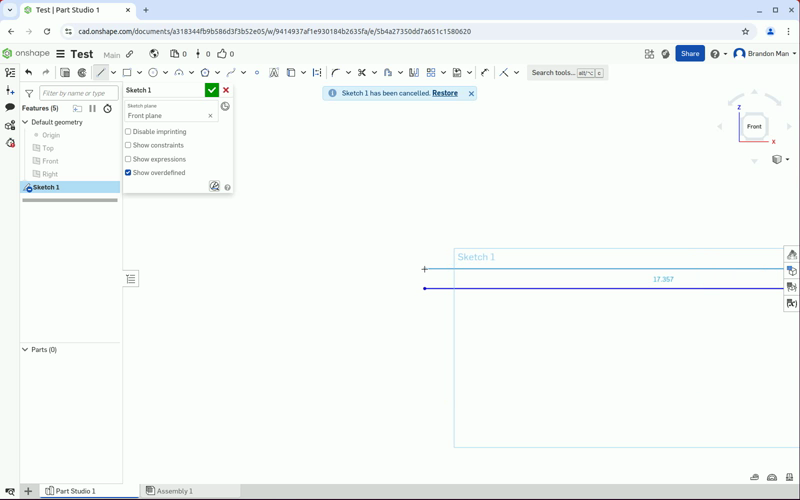
scroll(6)
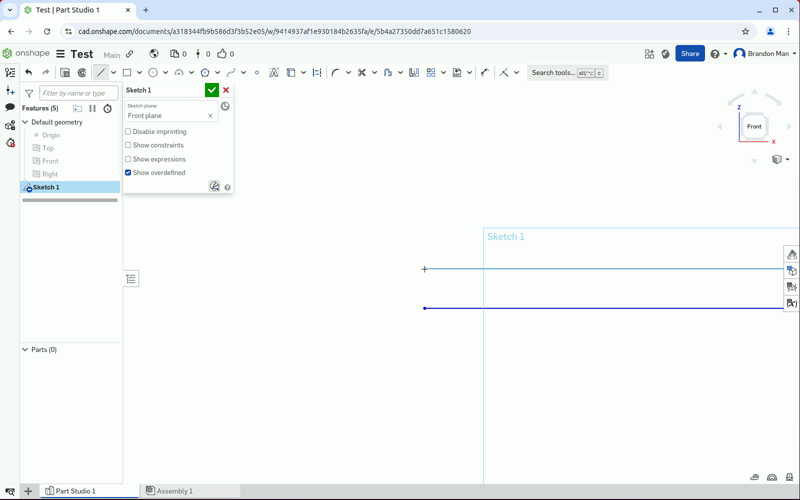
click(424, 268)
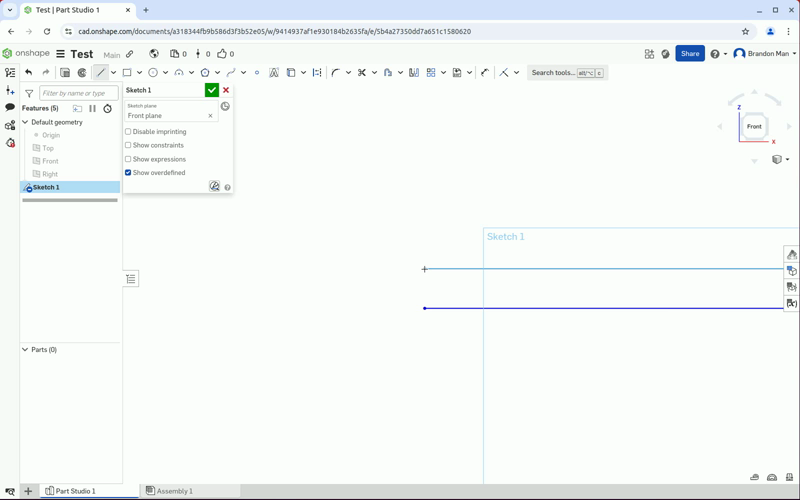
scroll(-6)
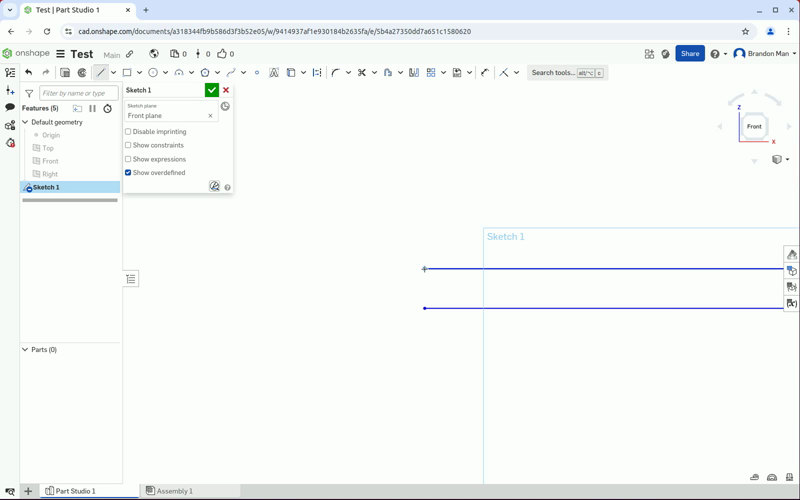
scroll(-6)
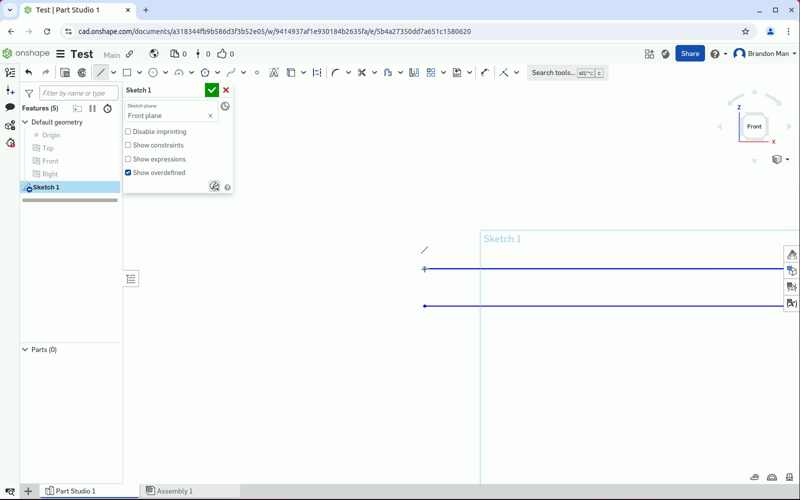
scroll(-6)
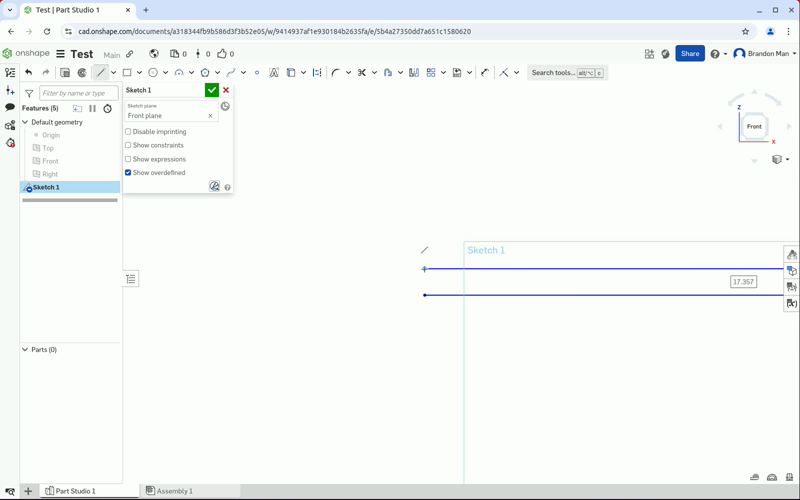
scroll(-6)
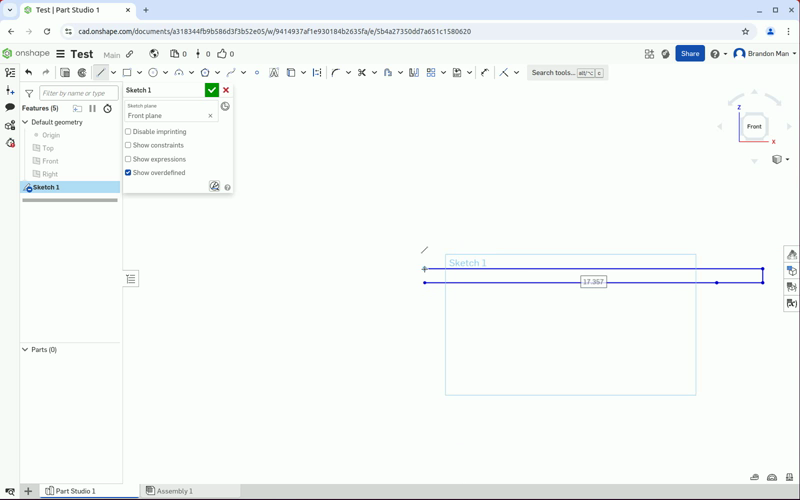
scroll(-6)
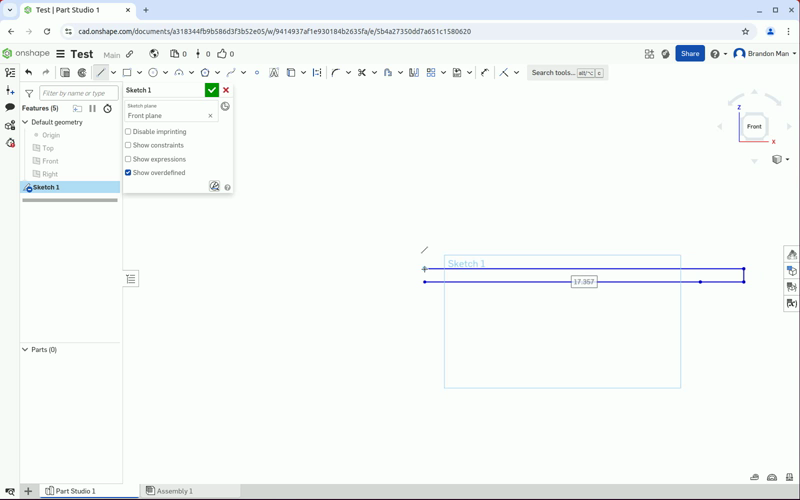
scroll(-6)
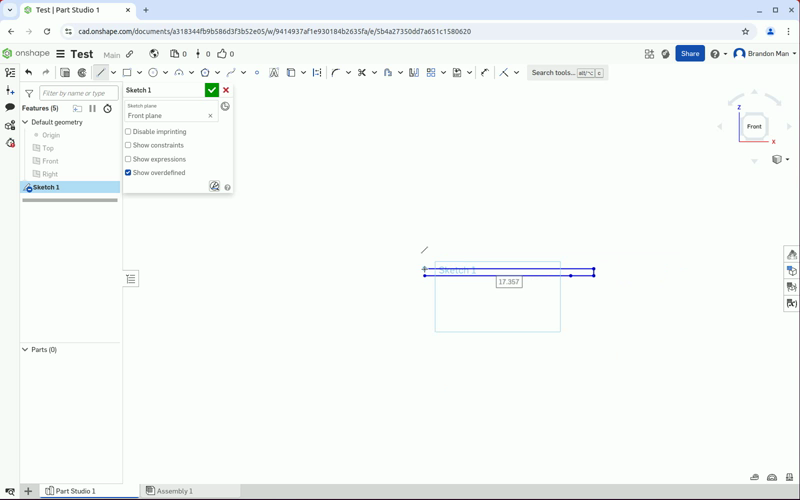
scroll(-6)
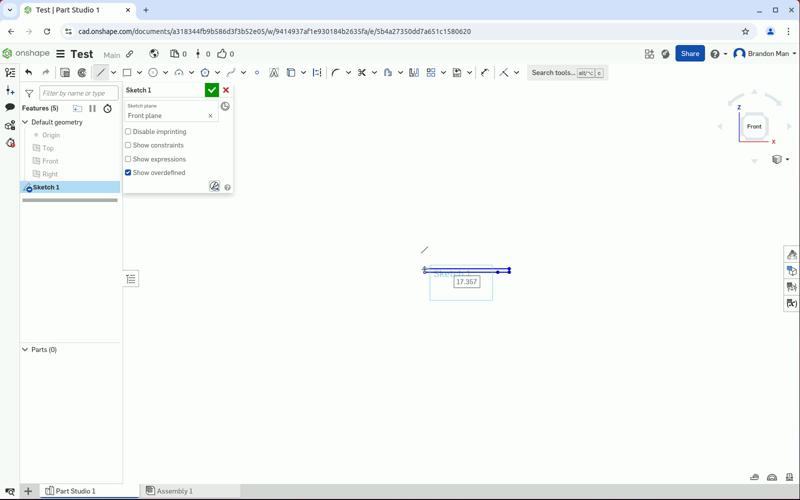
key_up(shift)
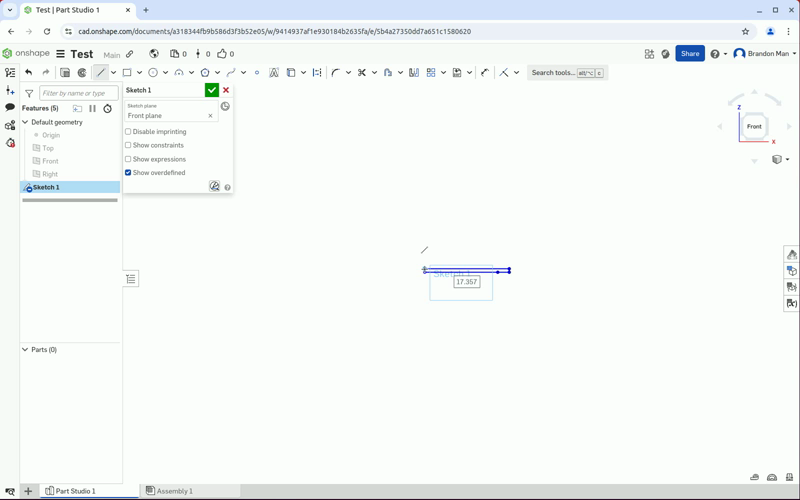
mouse_move(454, 268)
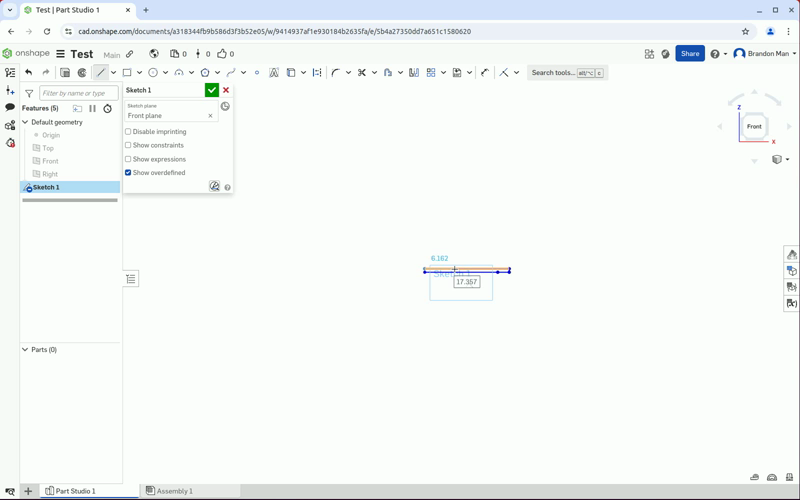
key_down(shift)
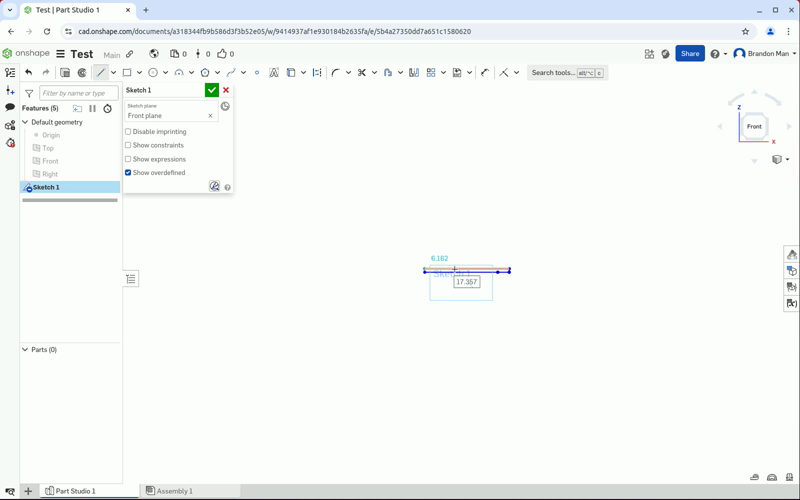
mouse_move(424, 272)
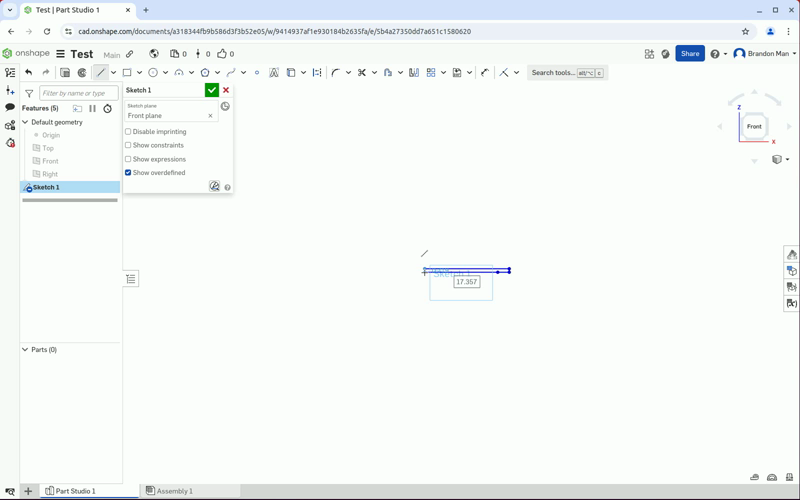
scroll(6)
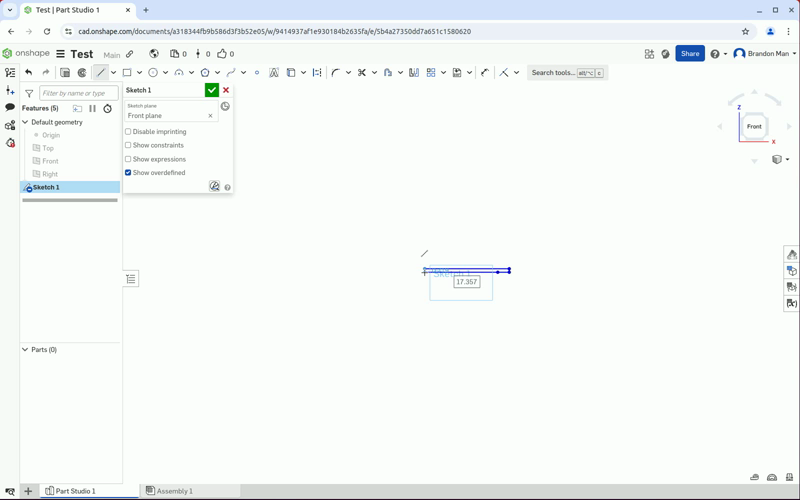
scroll(6)
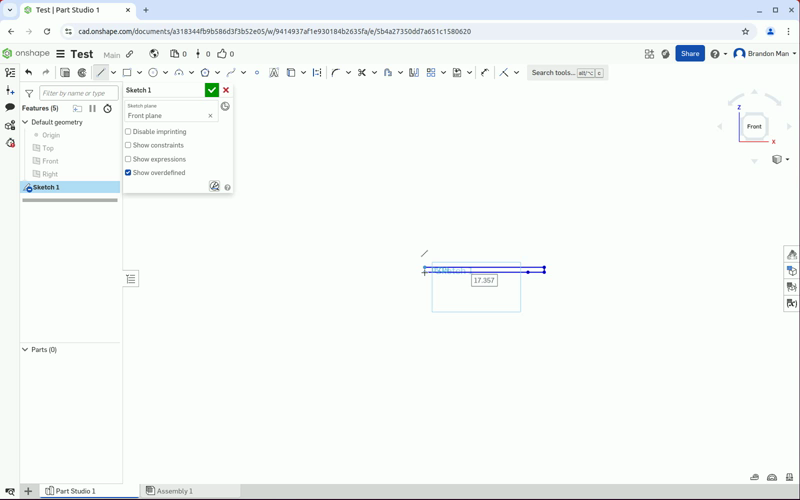
scroll(6)
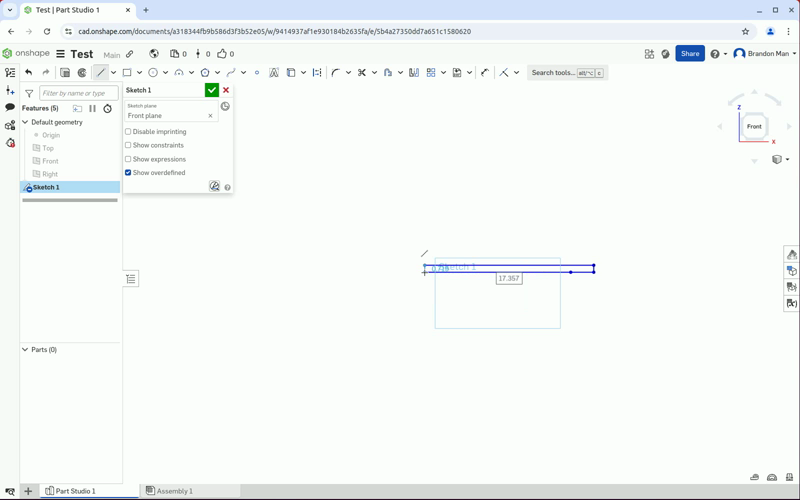
scroll(6)
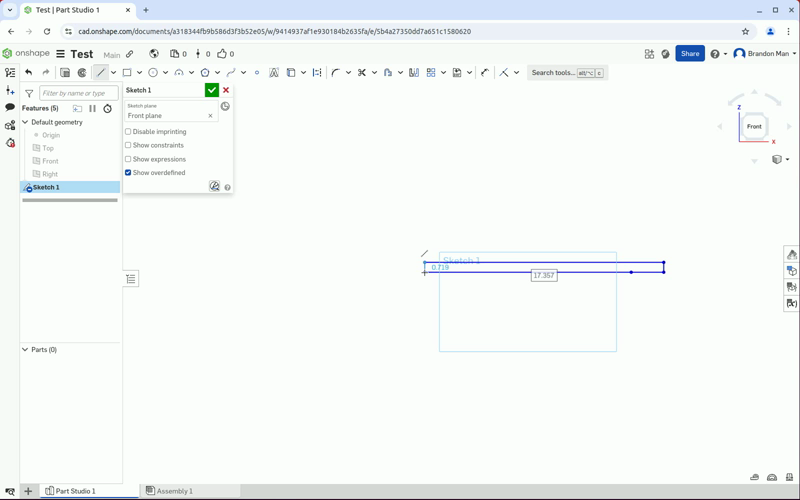
scroll(6)
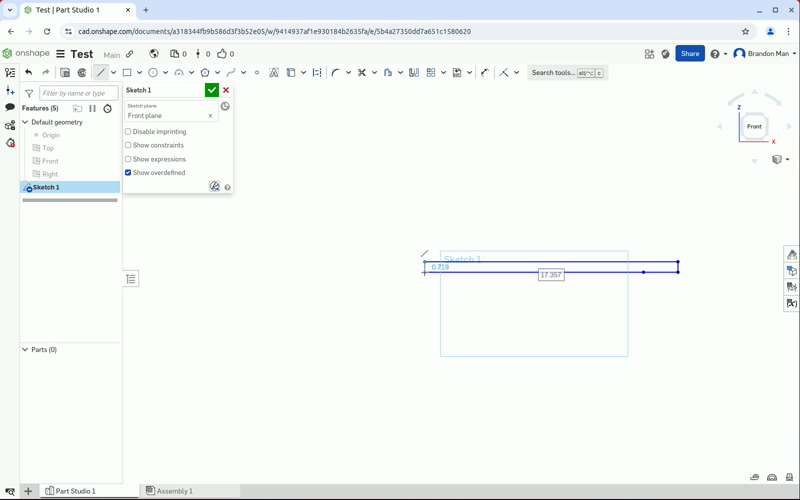
scroll(6)
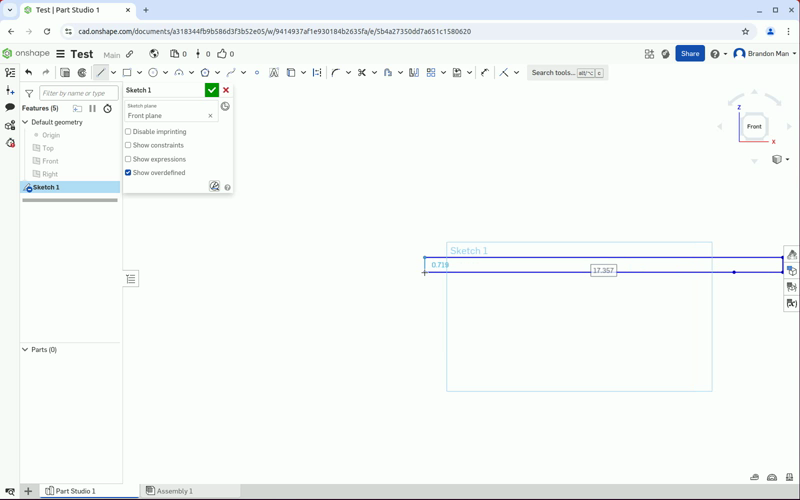
scroll(6)
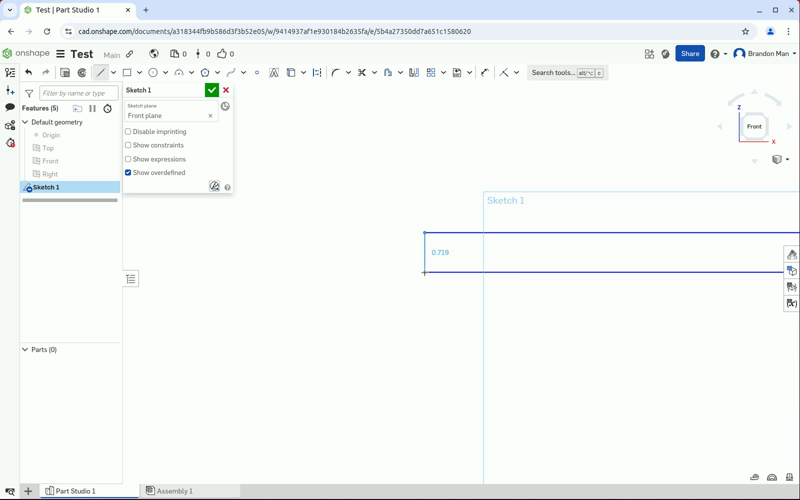
key_up(shift)
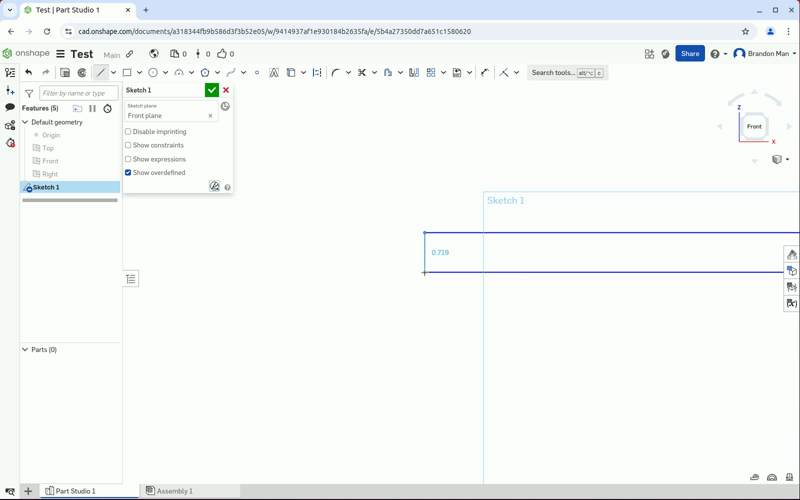
click(424, 272)
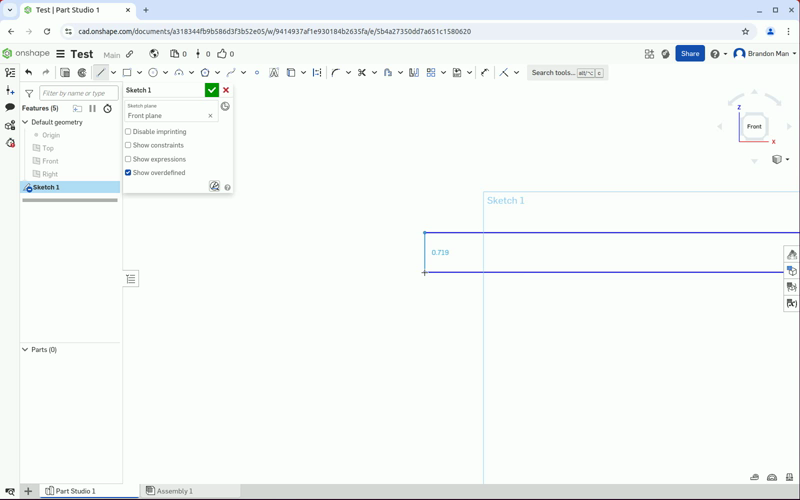
scroll(-6)
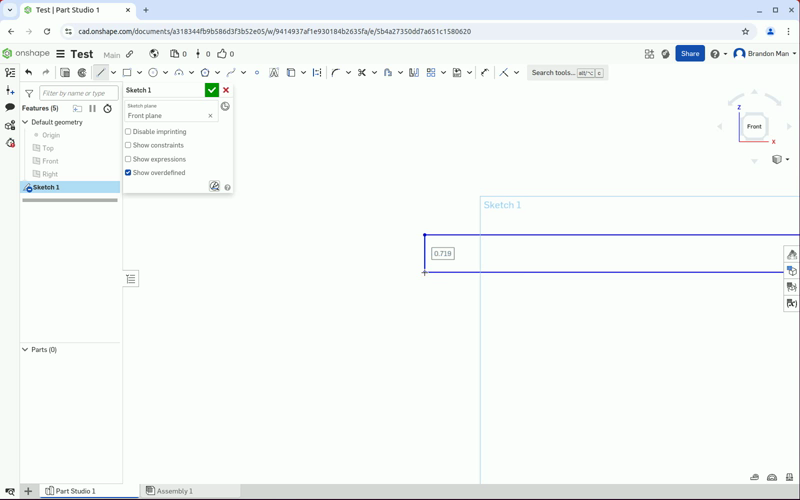
scroll(-6)
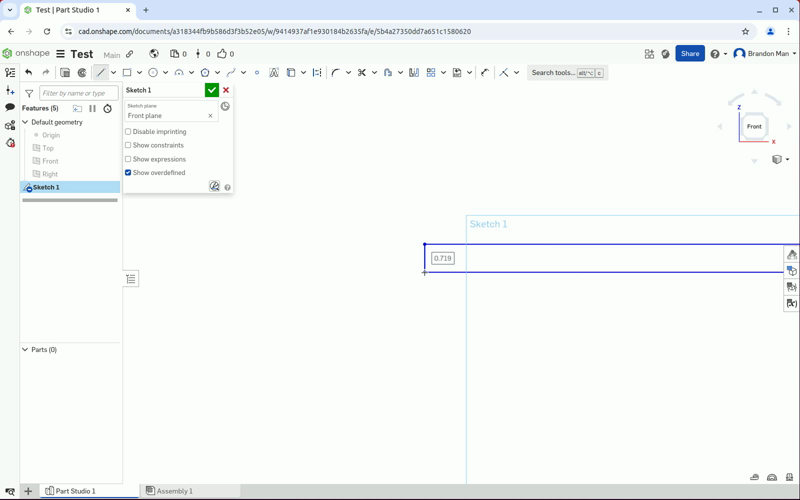
scroll(-6)
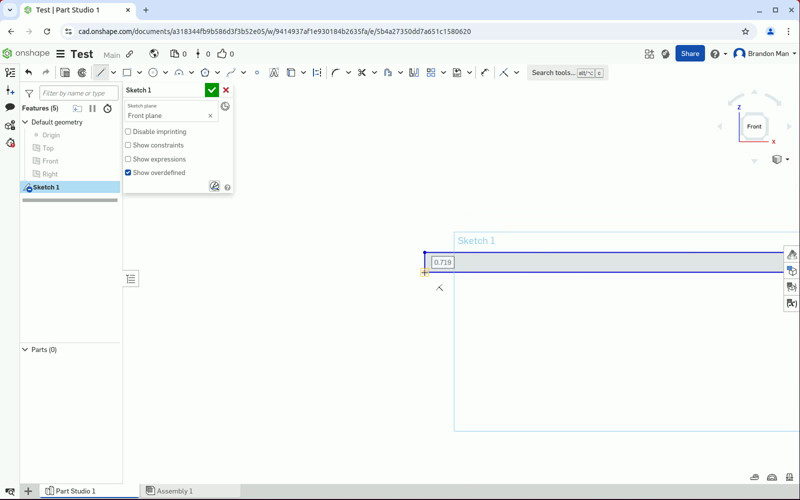
scroll(-6)
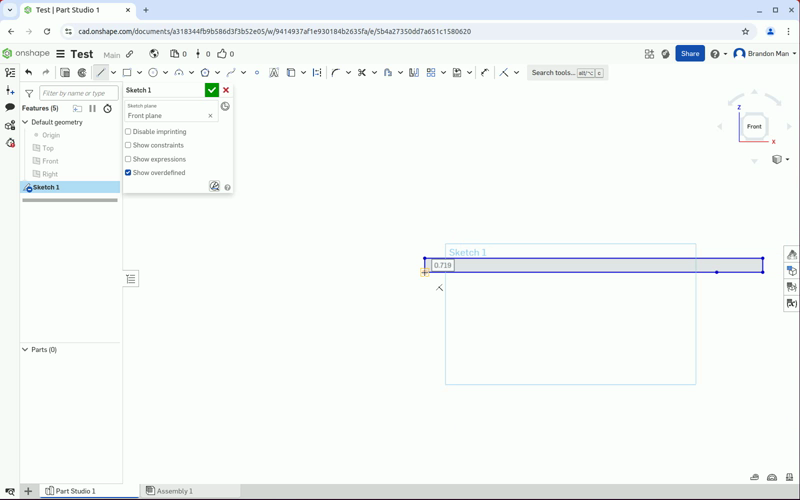
scroll(-6)
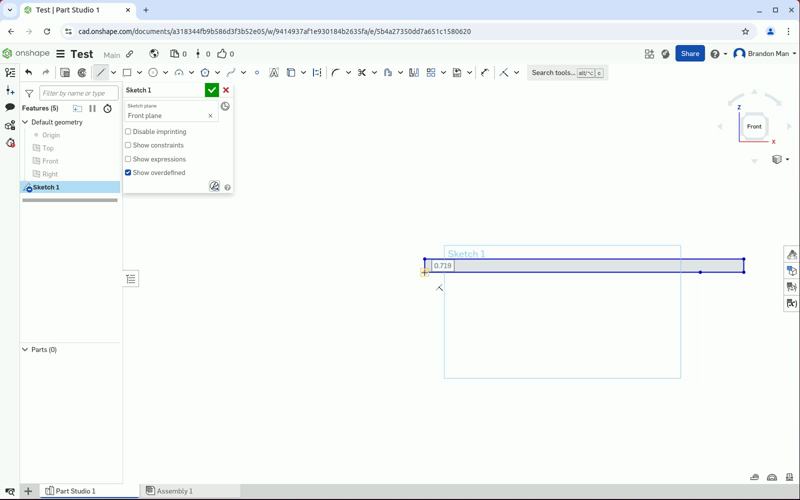
scroll(-6)
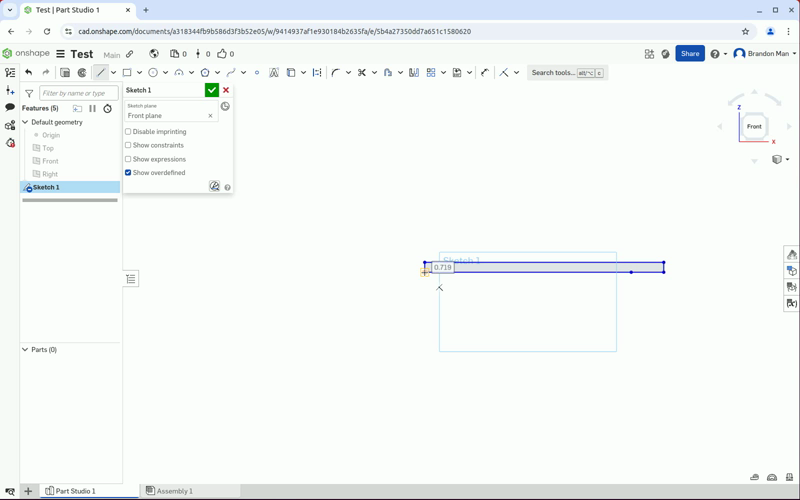
scroll(-6)
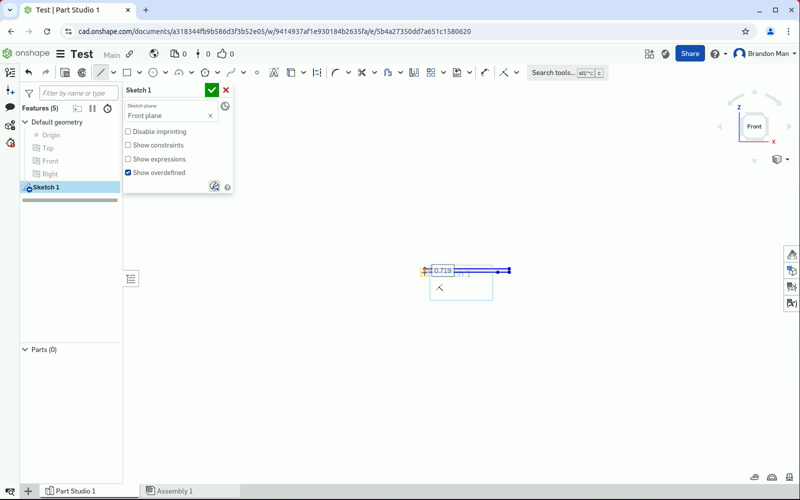
key(esc)
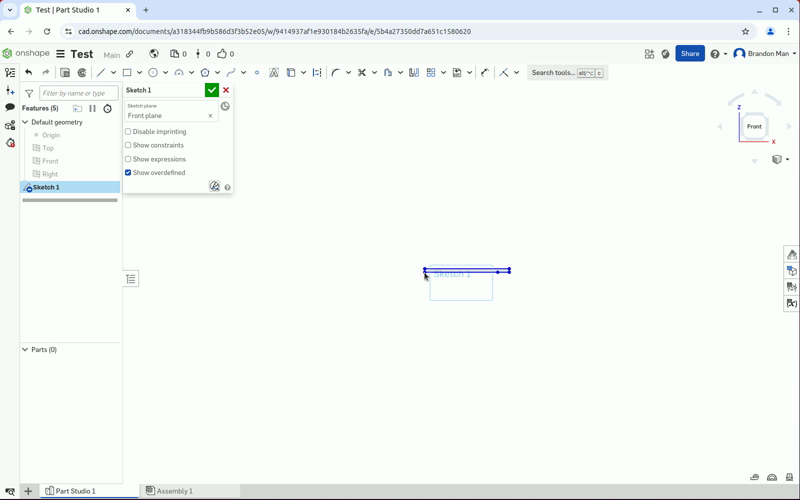
mouse_move(432, 269)
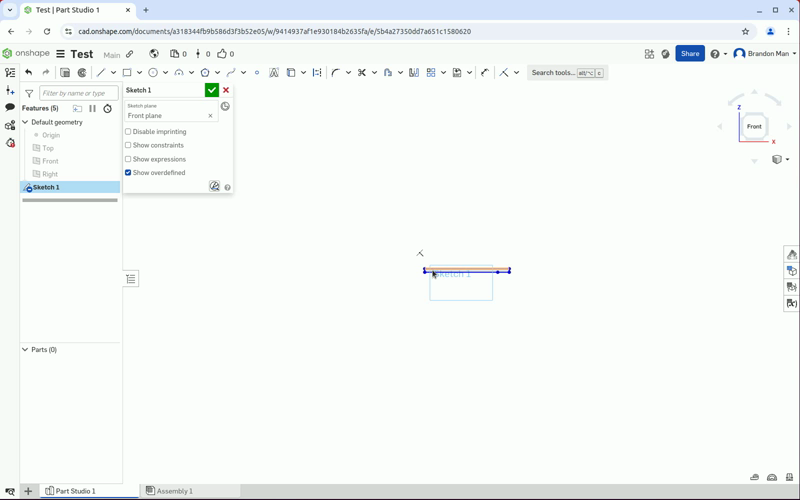
scroll(6)
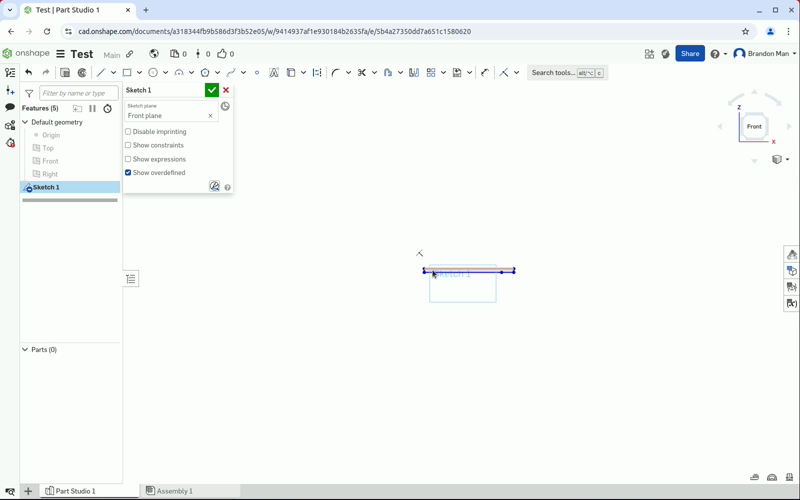
scroll(6)
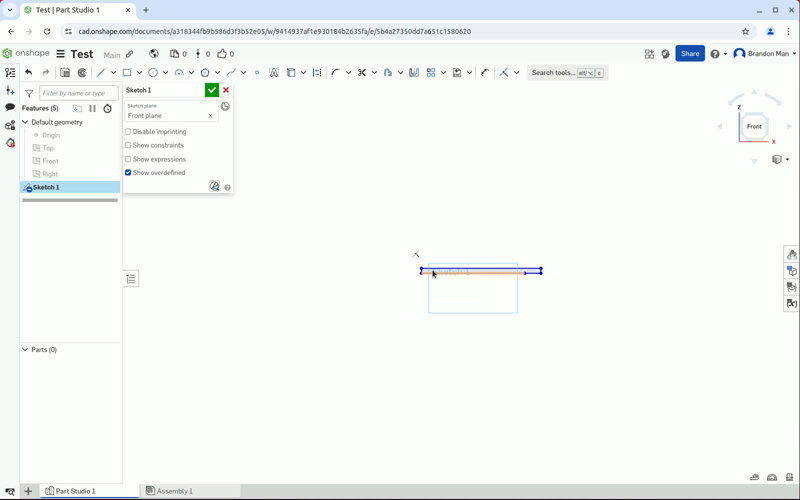
scroll(6)
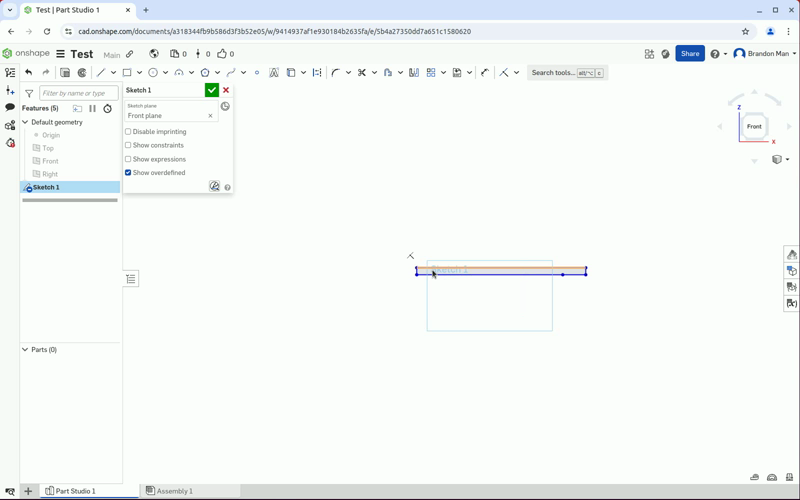
scroll(6)
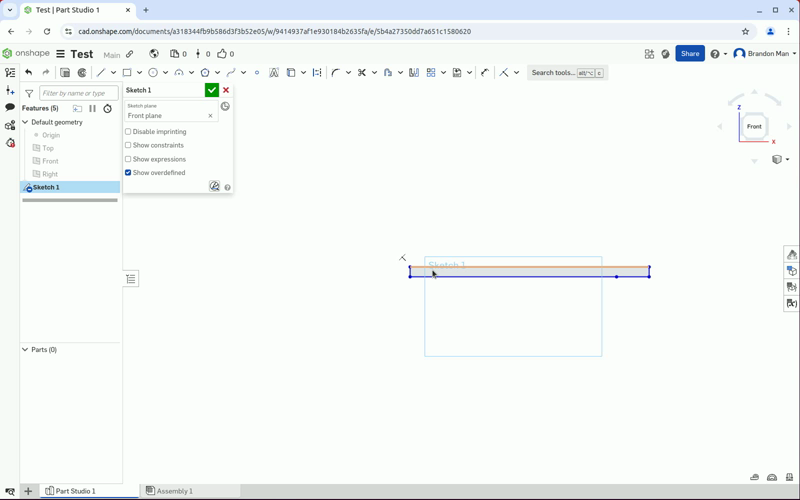
scroll(6)
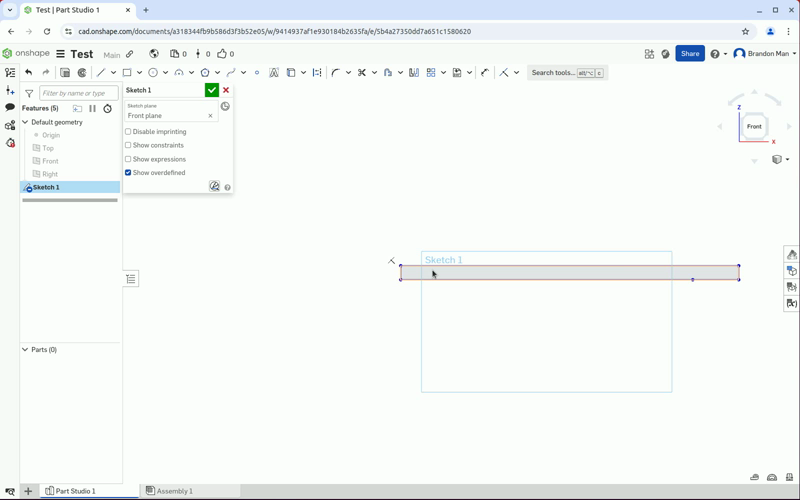
scroll(6)
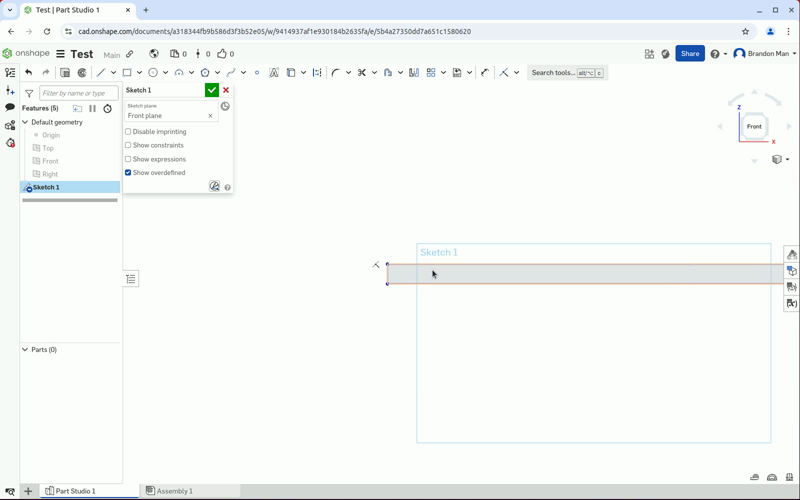
scroll(6)
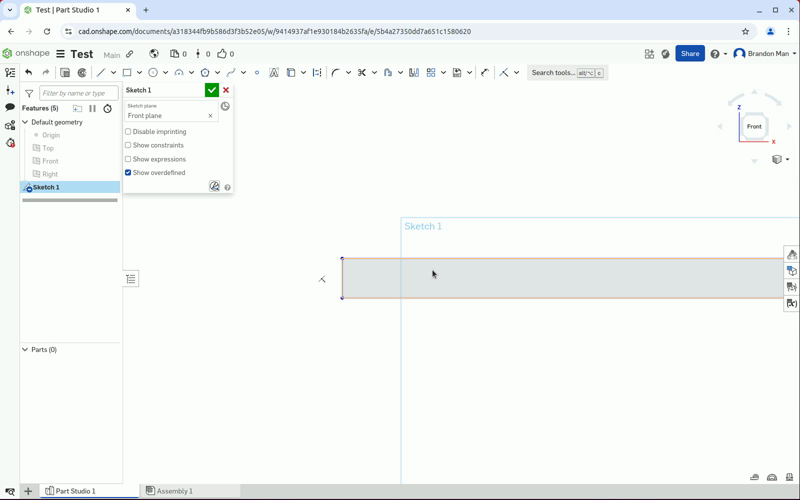
click(432, 269)
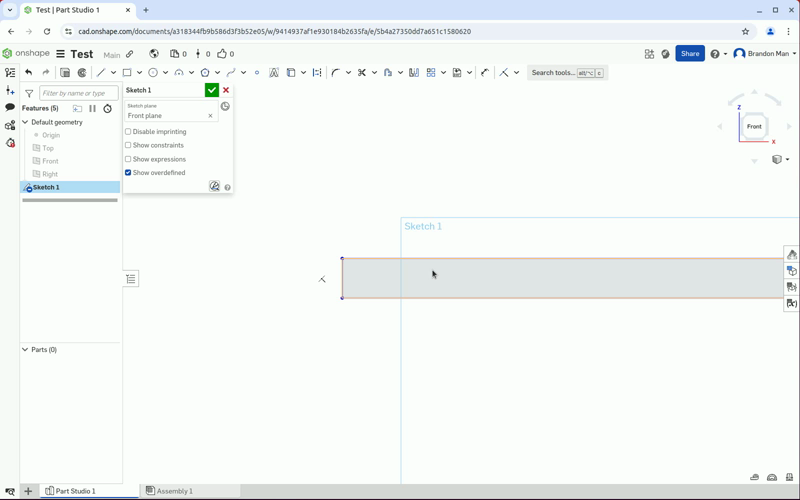
scroll(-6)
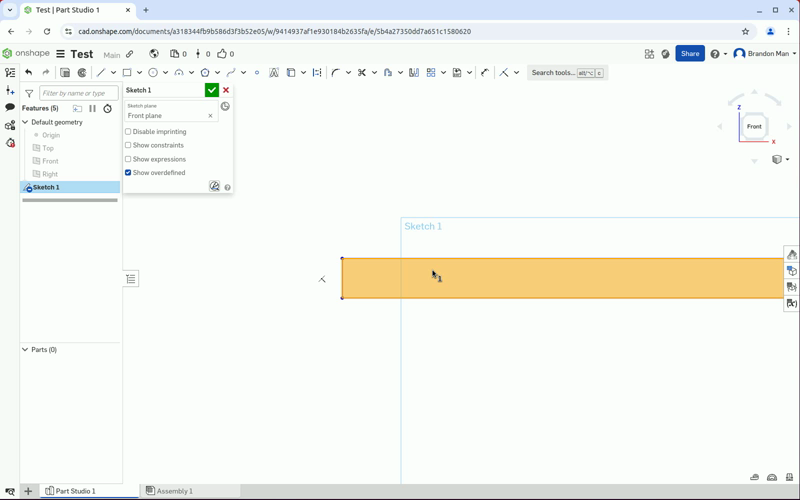
scroll(-6)
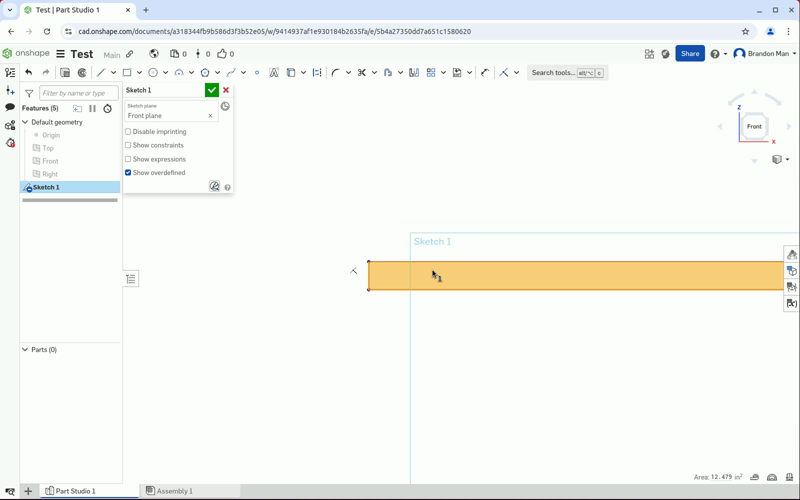
scroll(-6)
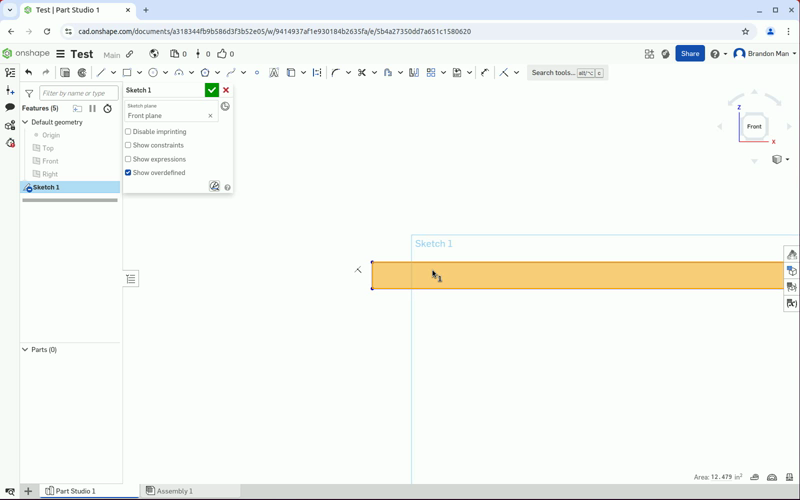
scroll(-6)
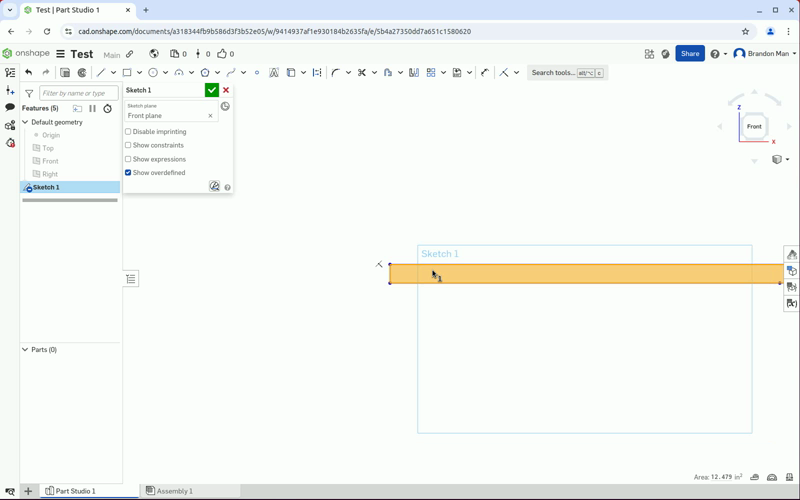
scroll(-6)
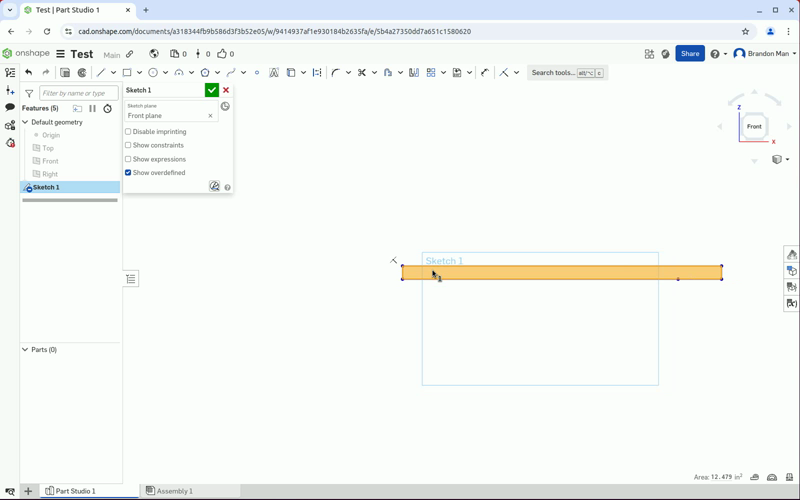
scroll(-6)
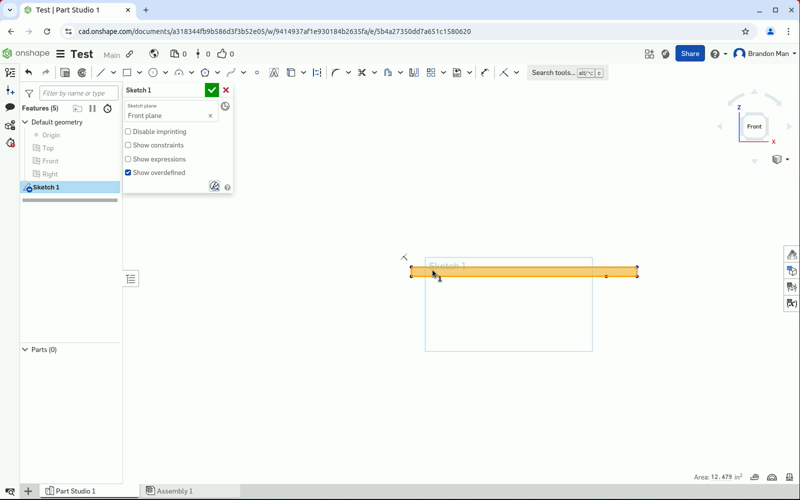
scroll(-6)
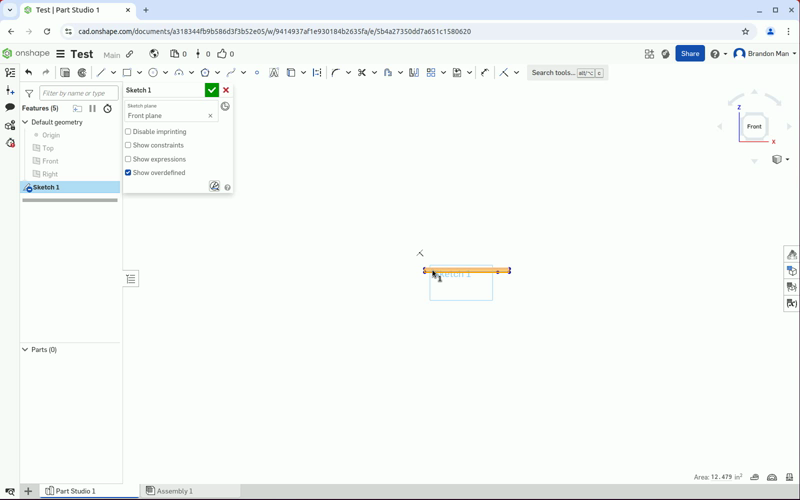
mouse_move(73, 352)
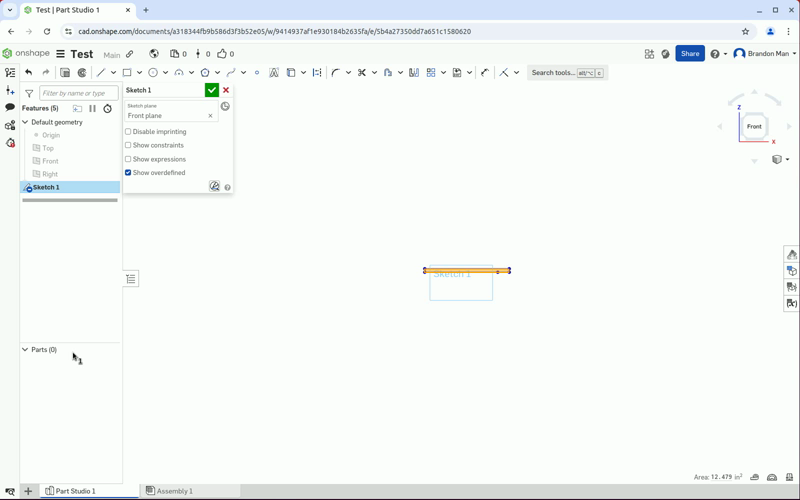
key(shift+y)
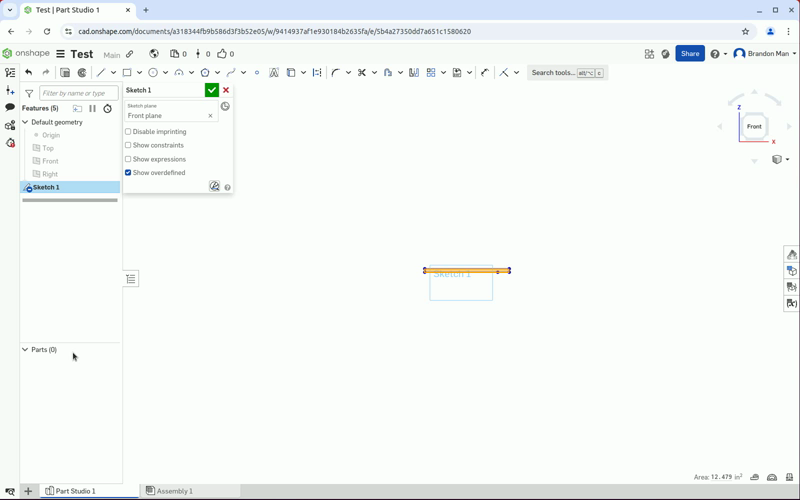
key(shift+e)
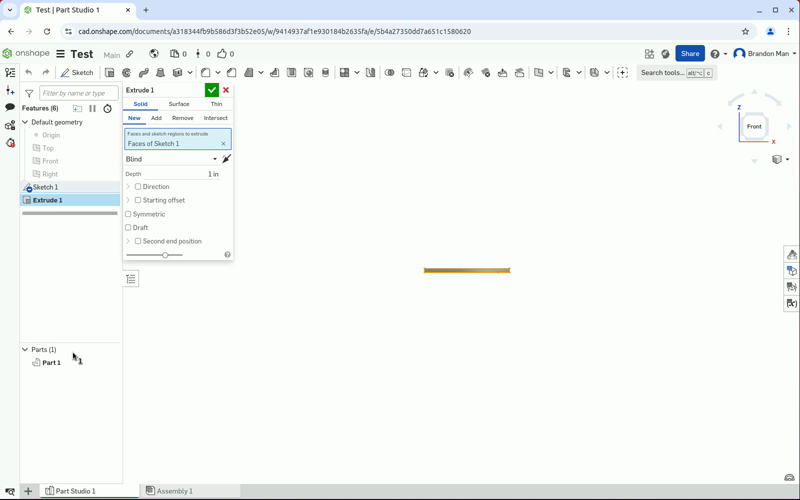
mouse_move(143, 106)
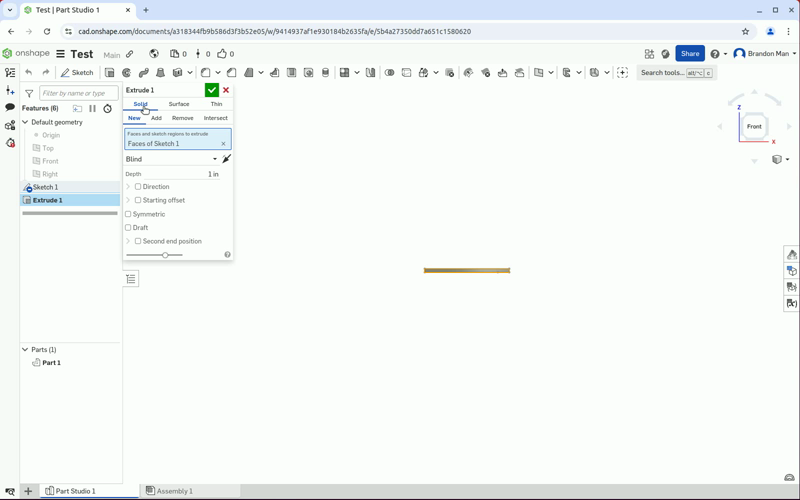
click(143, 106)
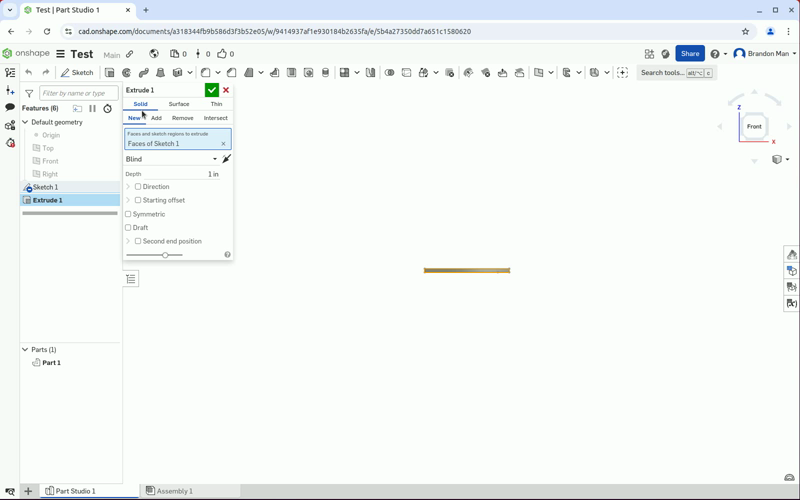
mouse_move(137, 120)
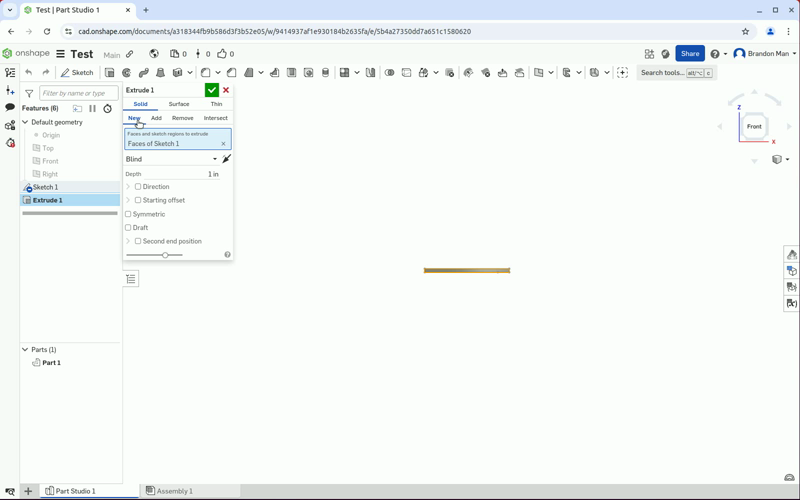
click(137, 120)
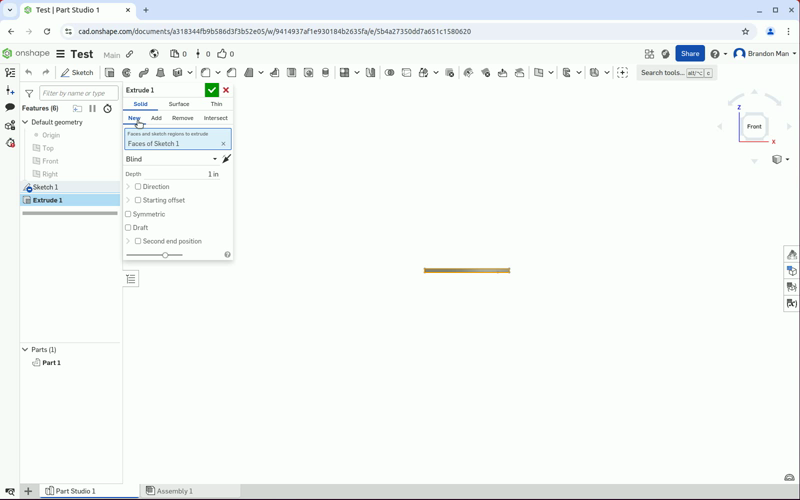
key(tab, 4)
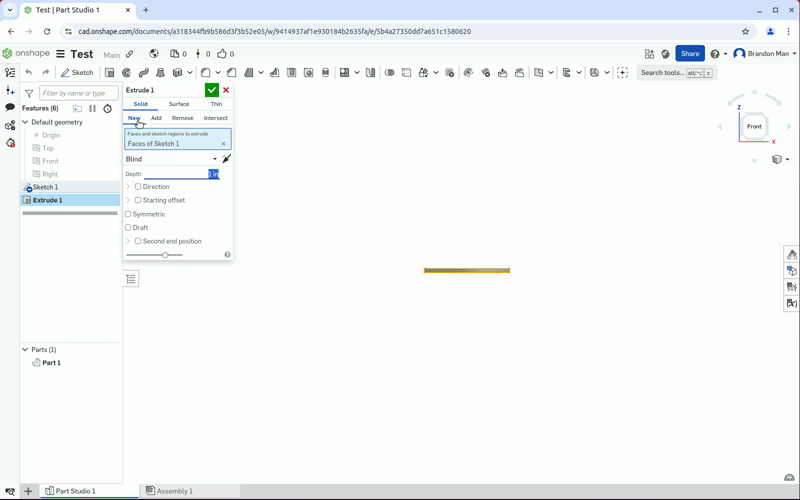
text(23.108)
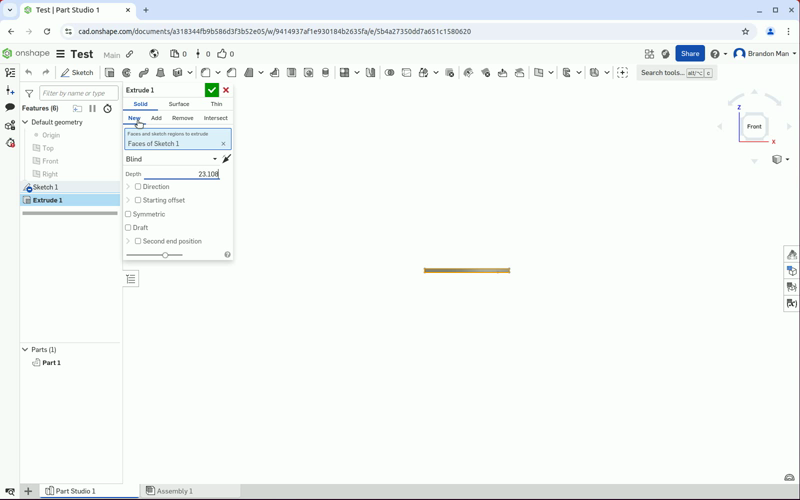
key(enter)
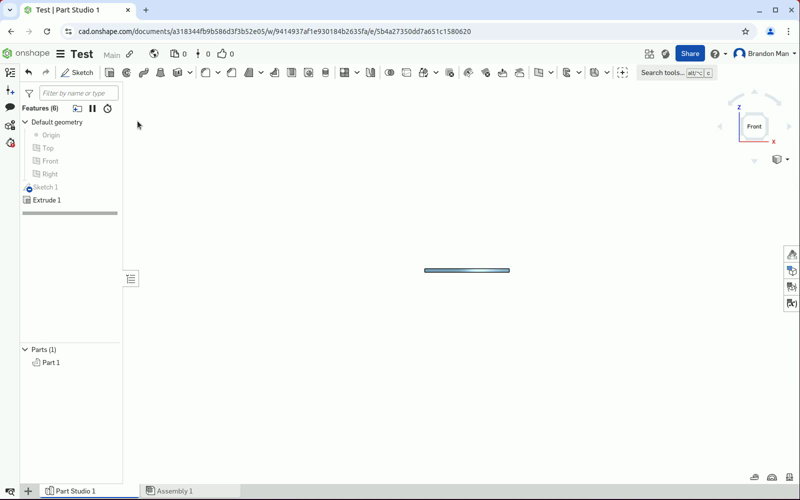
key(shift+h)
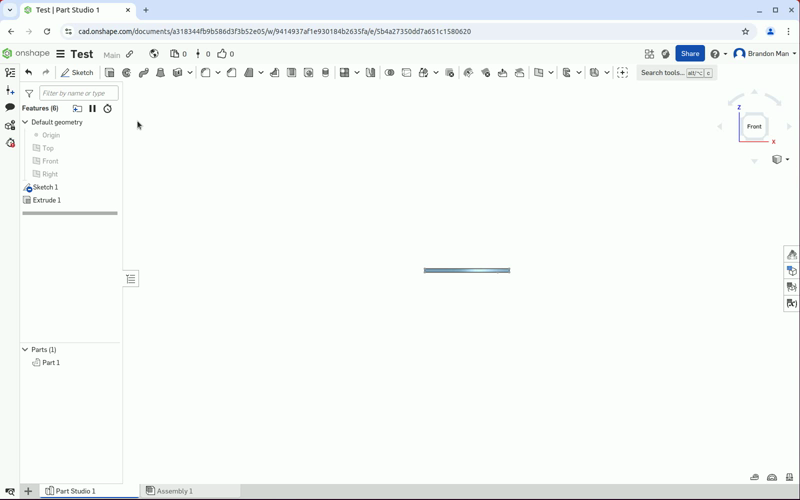
key(shift+h)
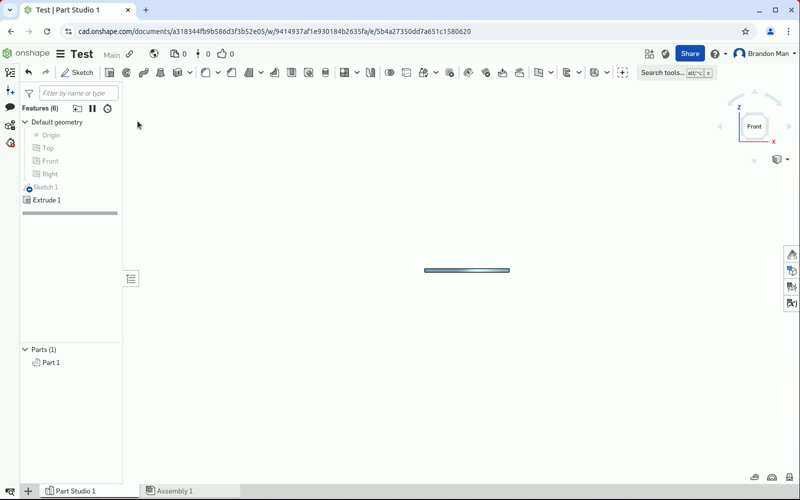
mouse_move(73, 189)
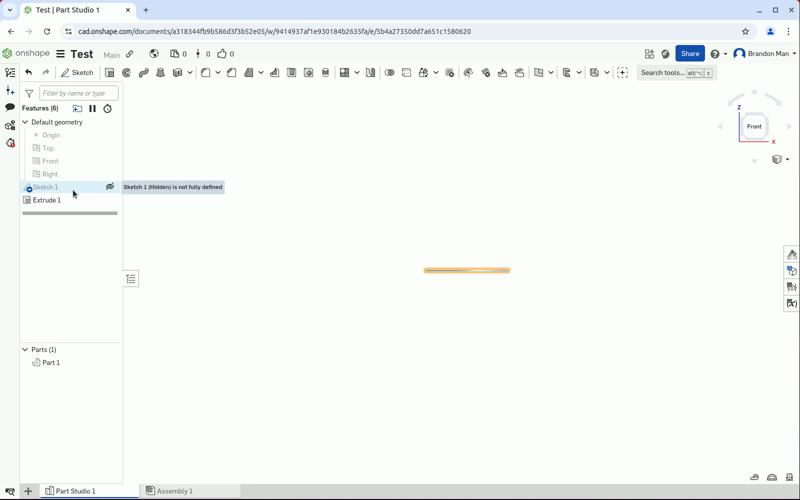
click(73, 189)
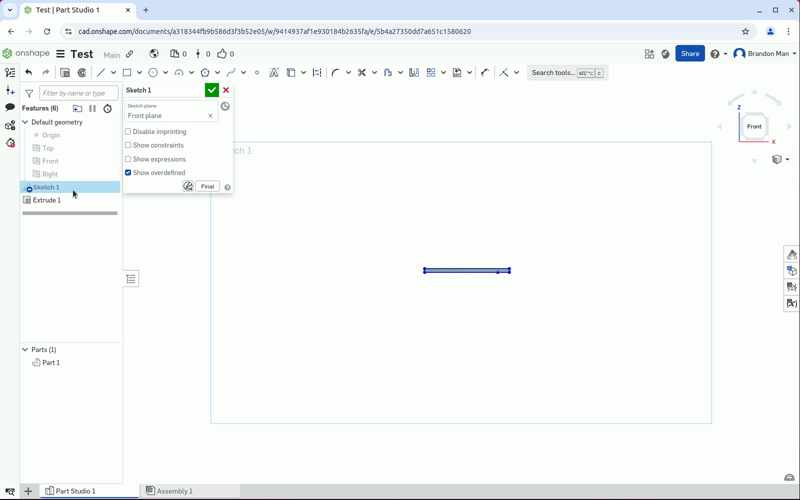
mouse_move(229, 92)
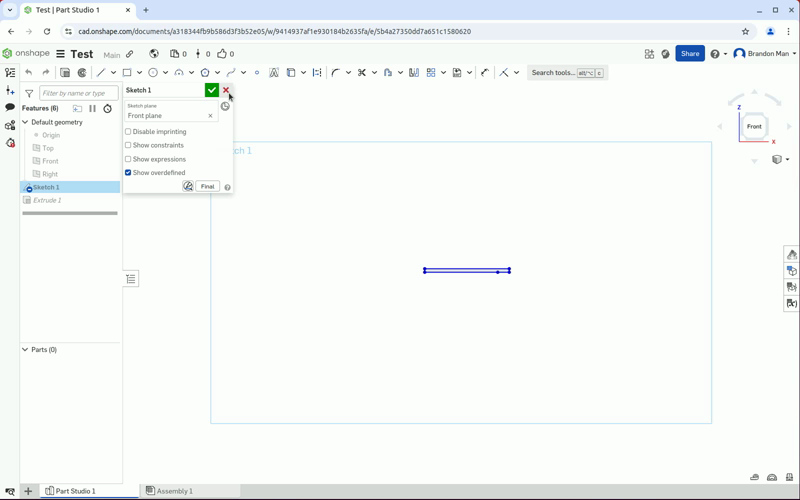
click(229, 92)
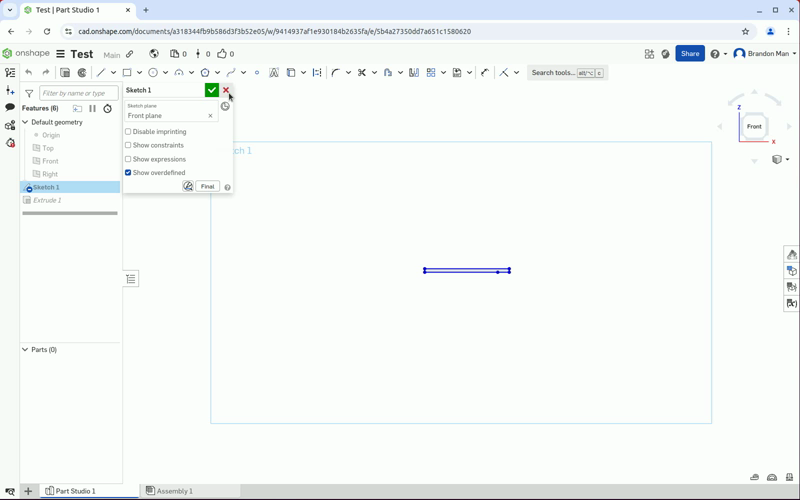
key(shift+s)
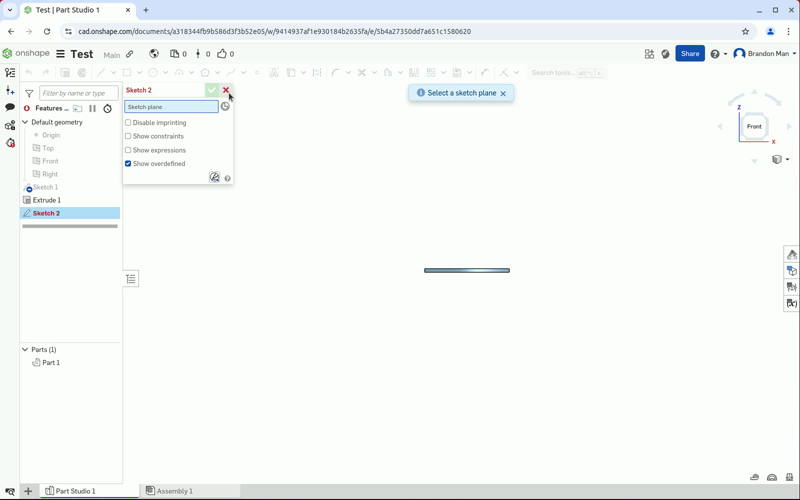
mouse_move(73, 163)
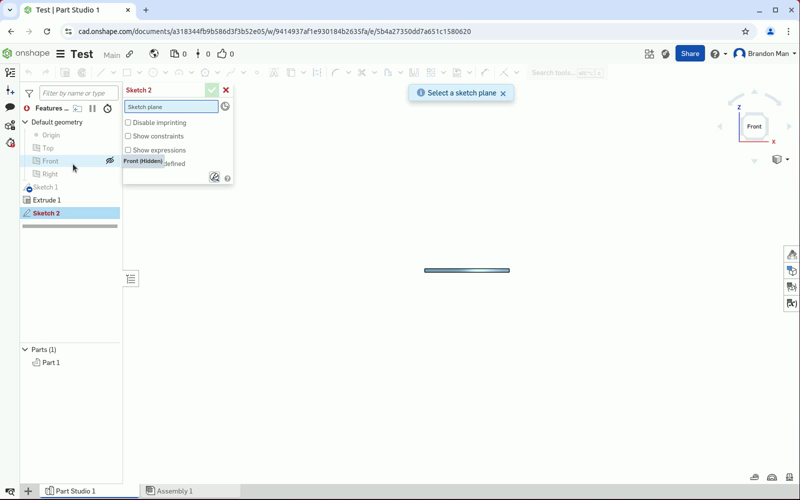
click(73, 163)
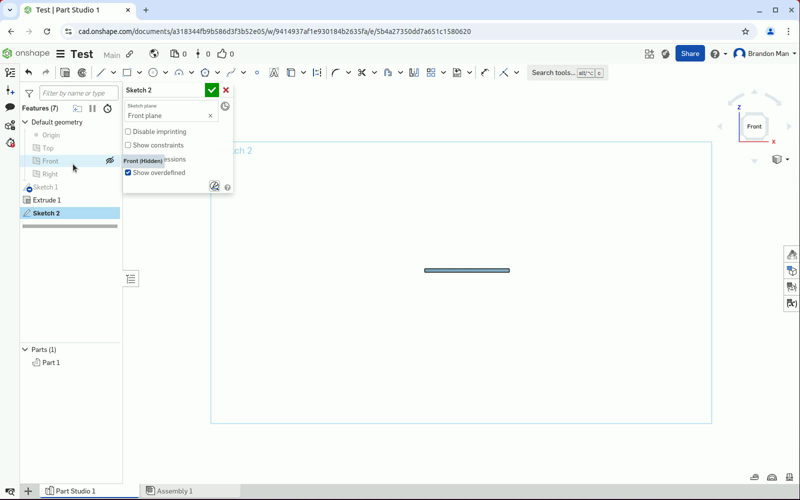
mouse_move(73, 352)
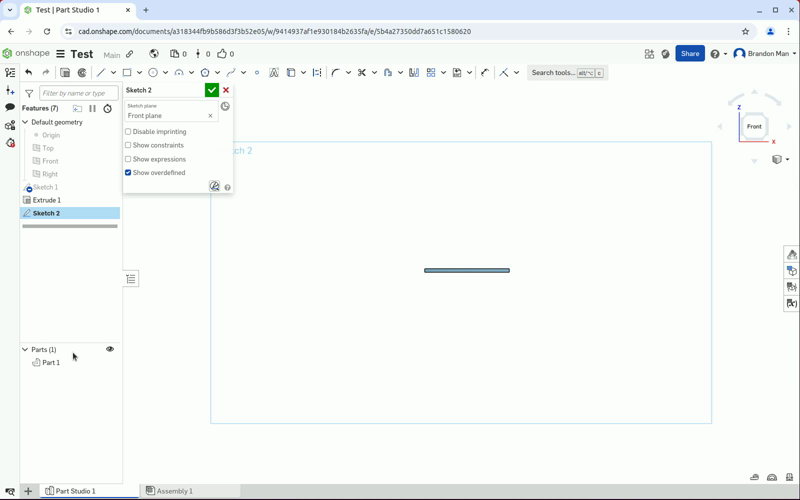
key(y)
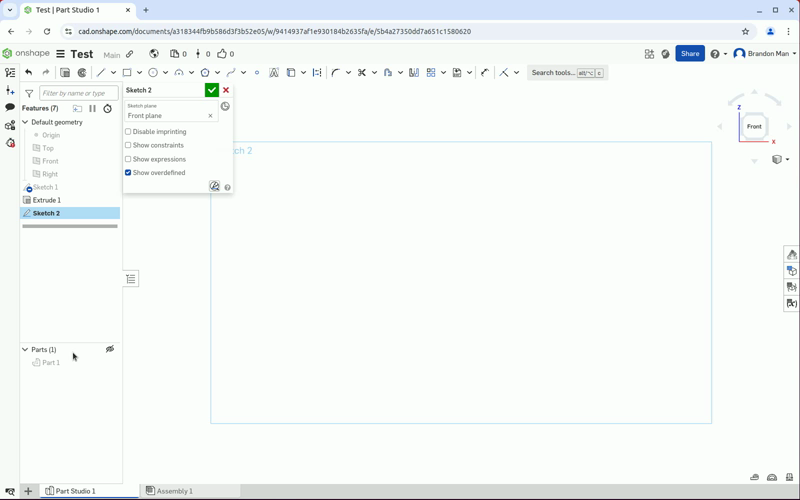
key(l)
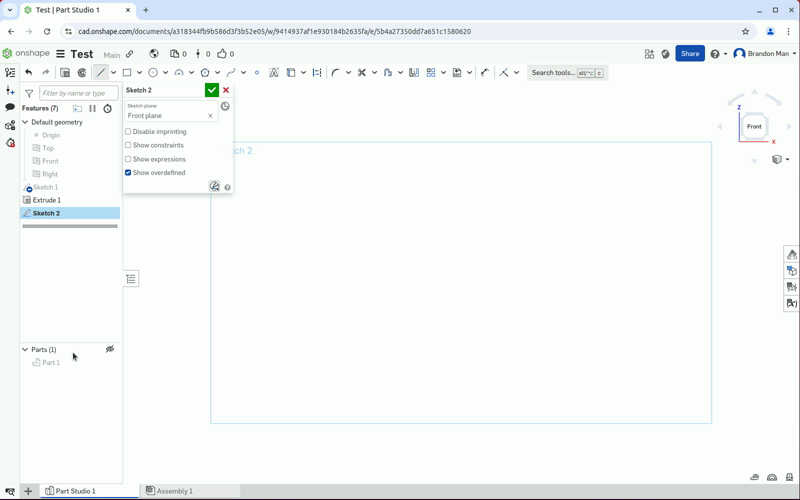
key_down(shift)
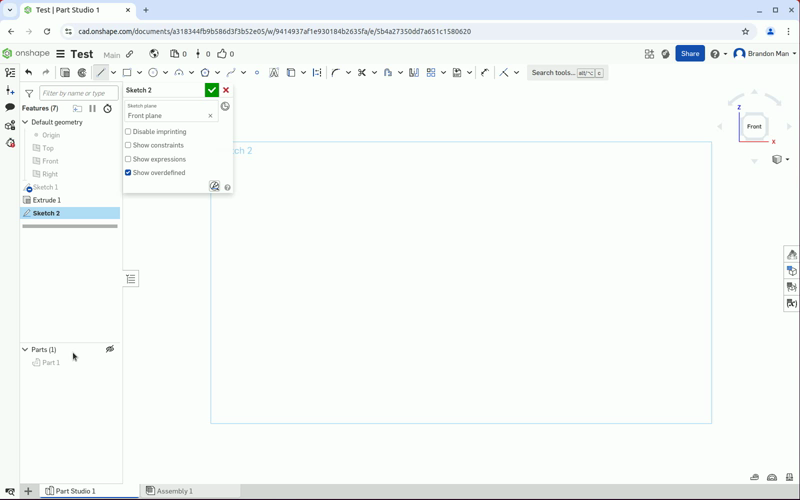
mouse_move(416, 268)
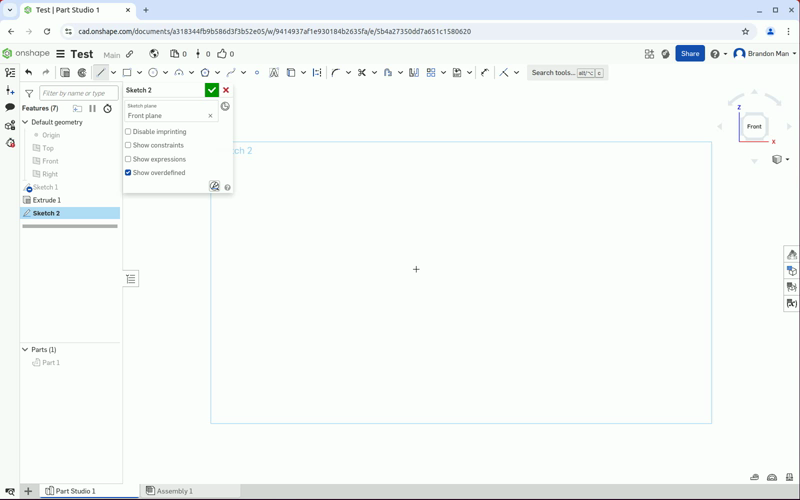
click(416, 268)
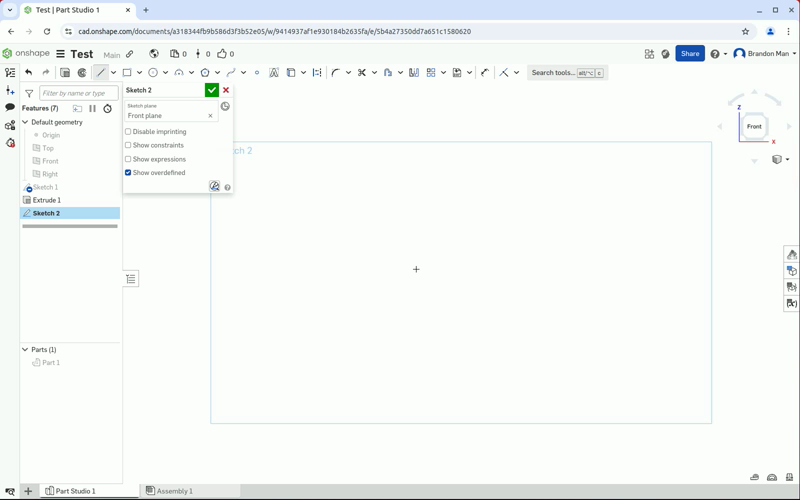
key_up(shift)
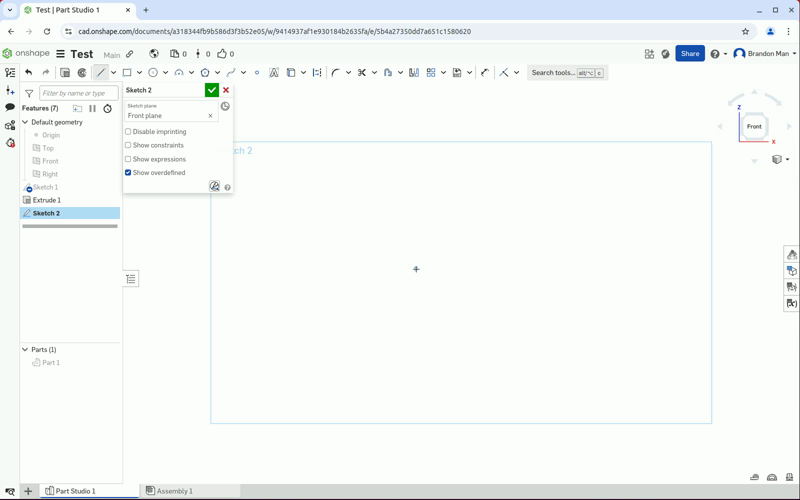
key_down(shift)
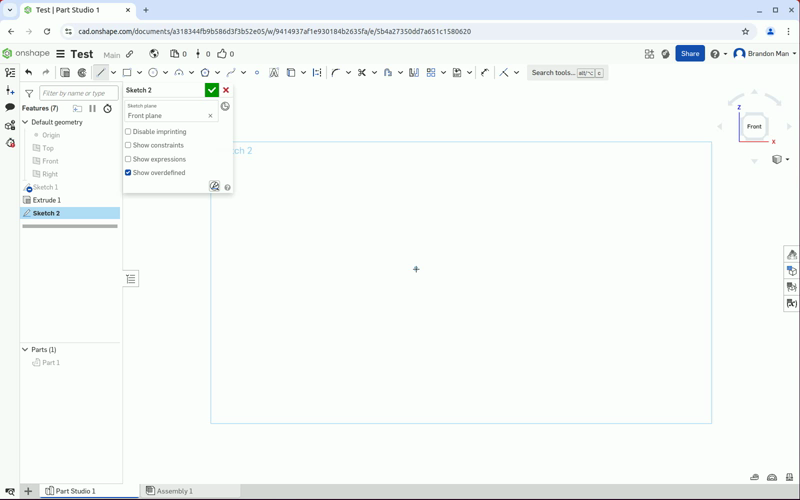
mouse_move(446, 268)
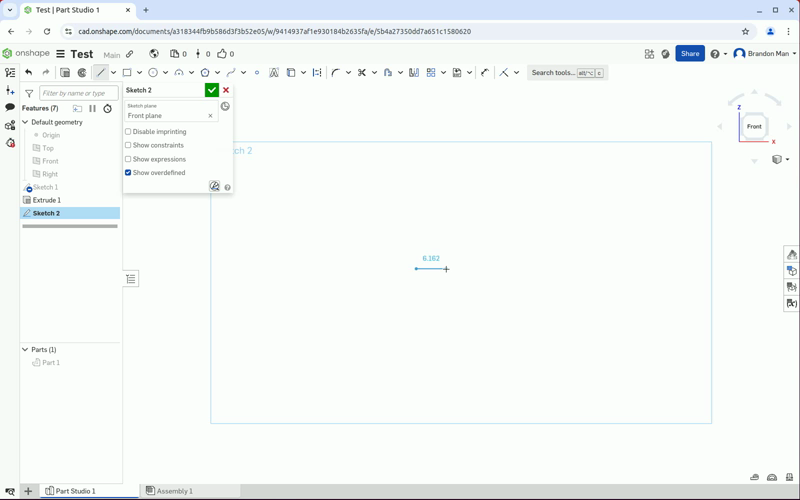
mouse_move(423, 268)
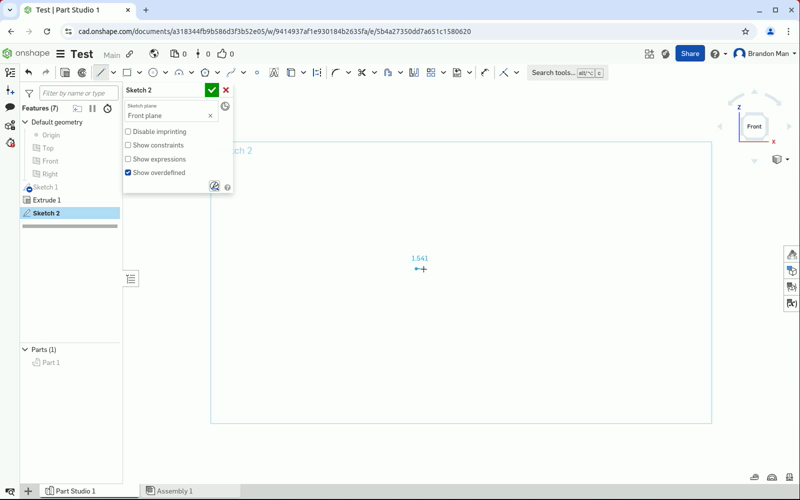
click(423, 268)
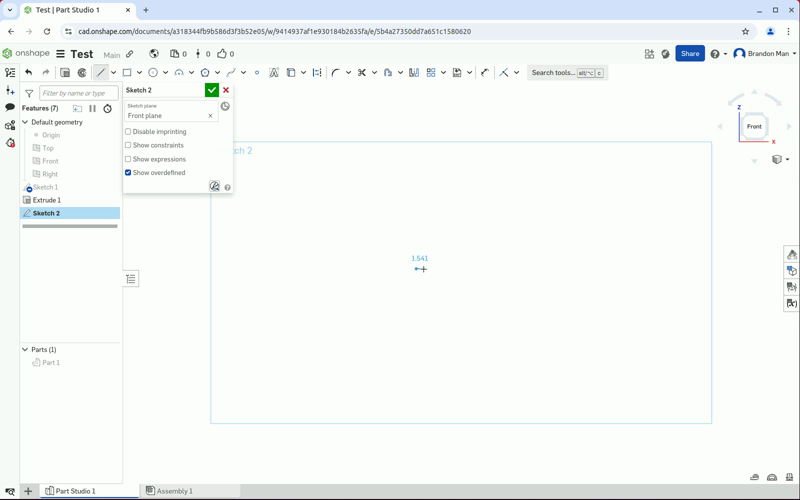
key_up(shift)
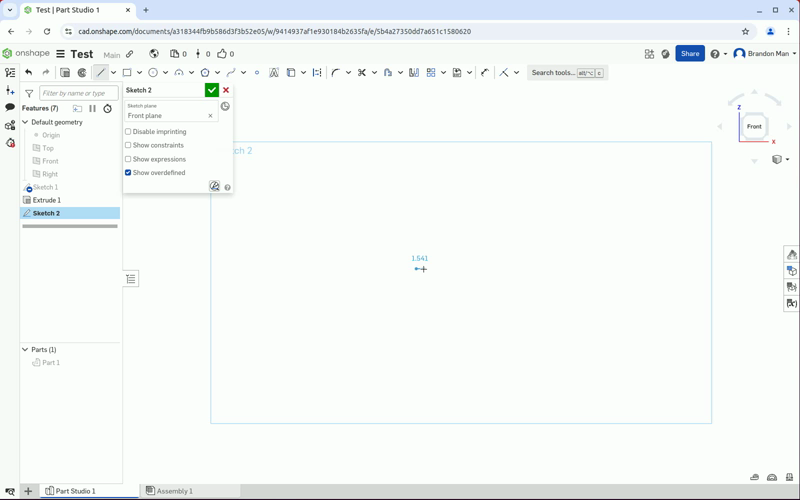
key_down(shift)
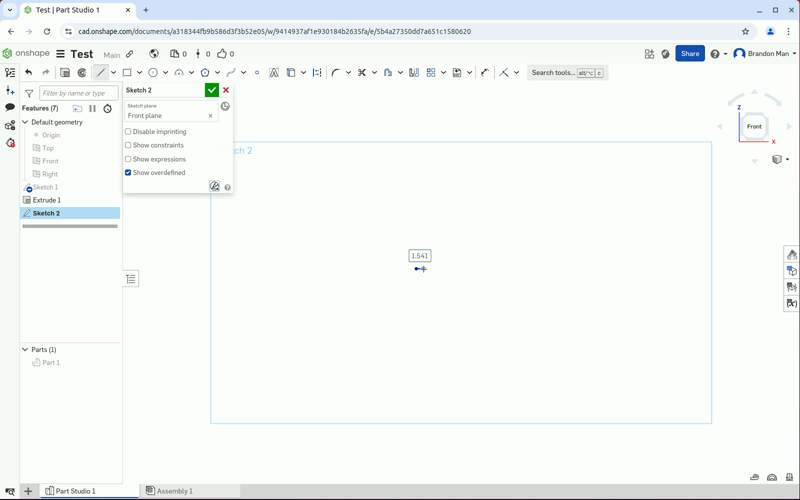
mouse_move(453, 268)
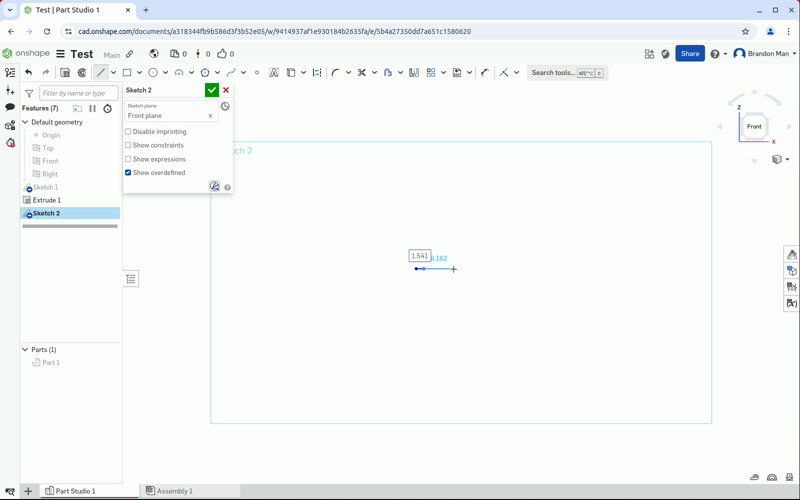
mouse_move(423, 215)
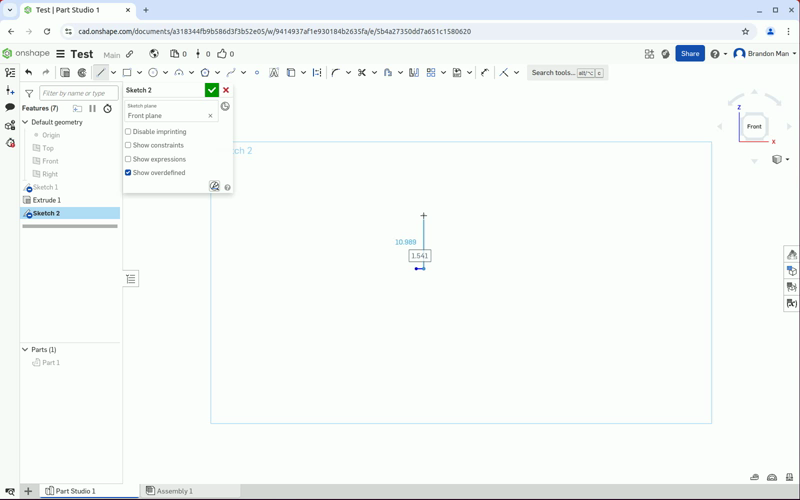
click(423, 215)
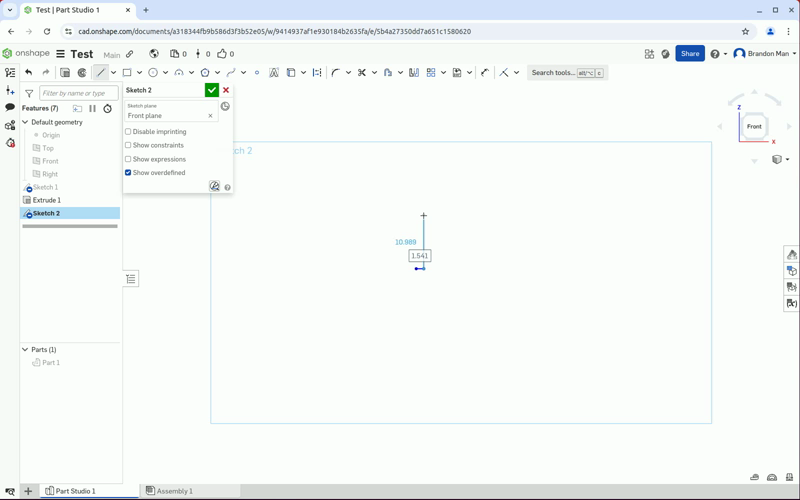
key_up(shift)
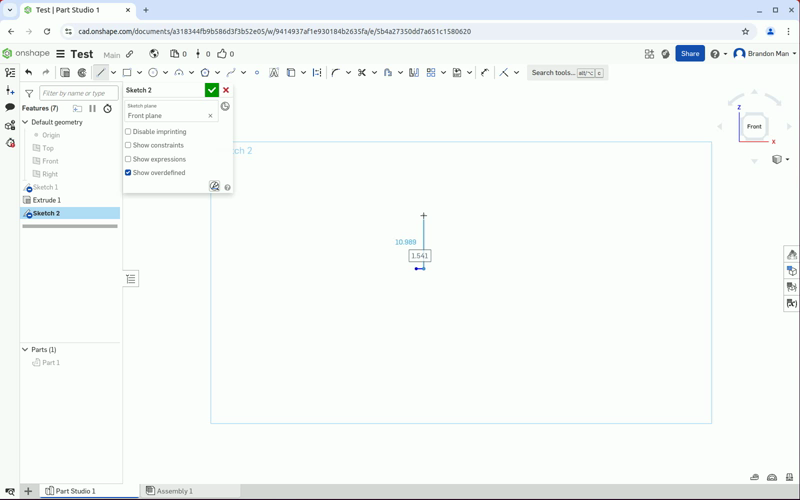
key_down(shift)
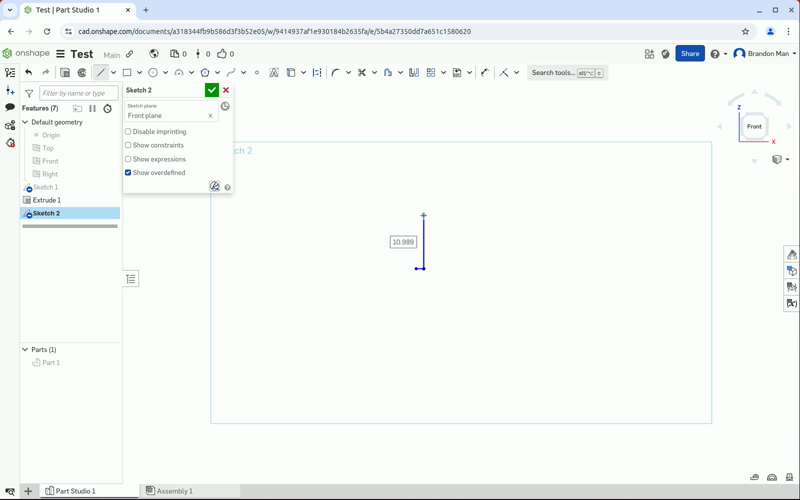
mouse_move(453, 215)
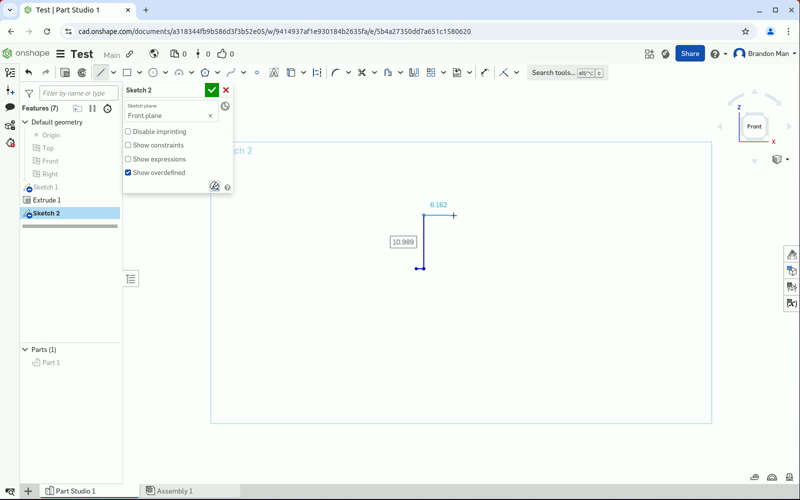
mouse_move(416, 215)
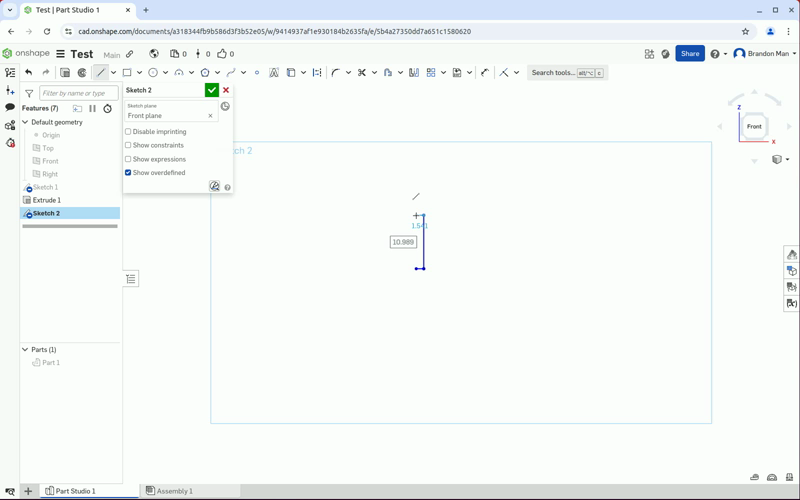
click(416, 215)
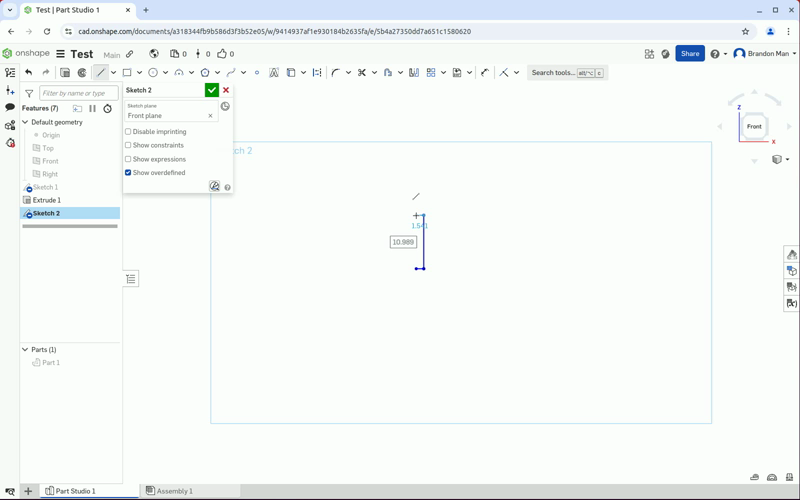
key_up(shift)
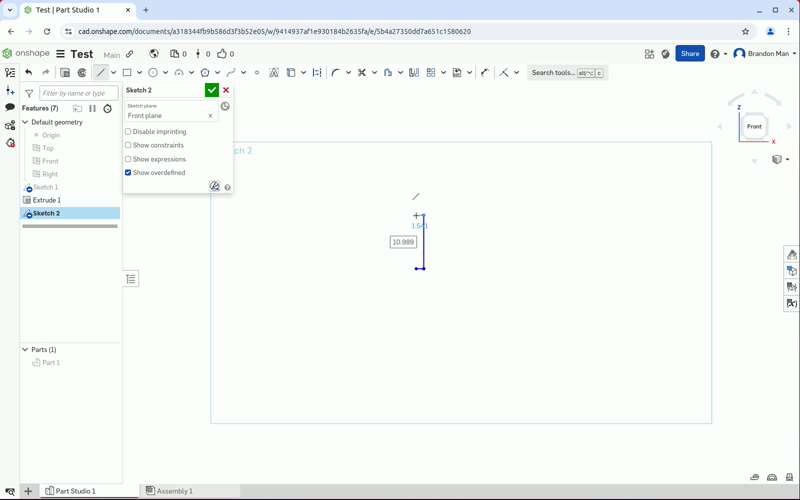
mouse_move(446, 215)
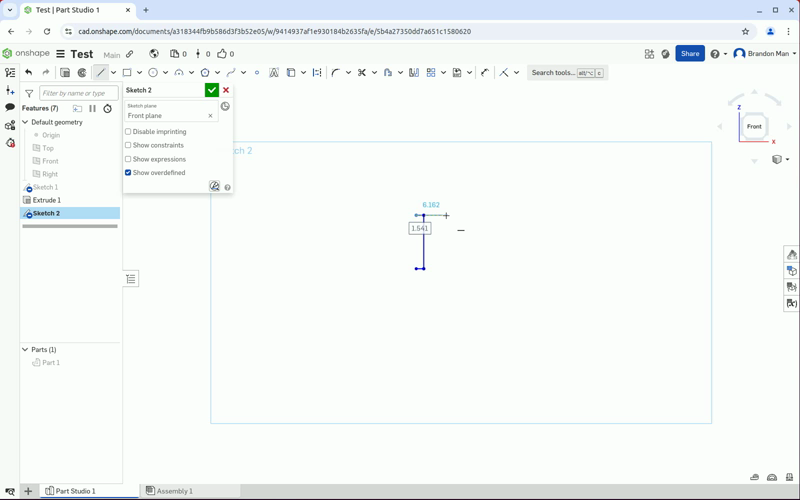
key_down(shift)
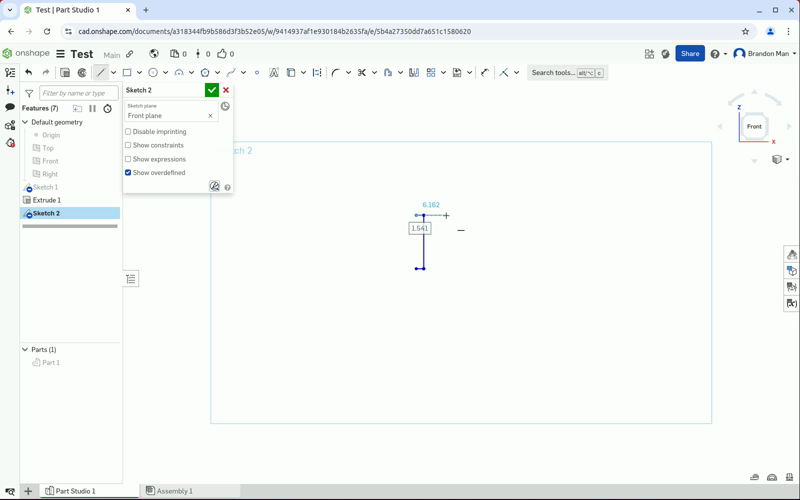
mouse_move(416, 268)
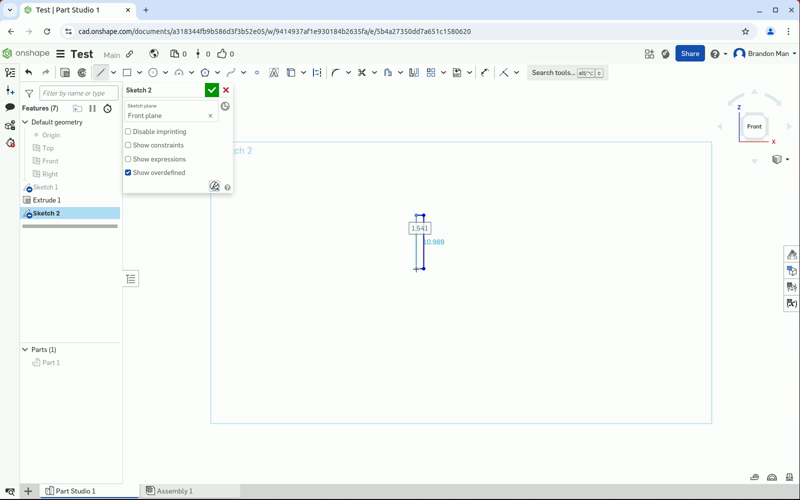
key_up(shift)
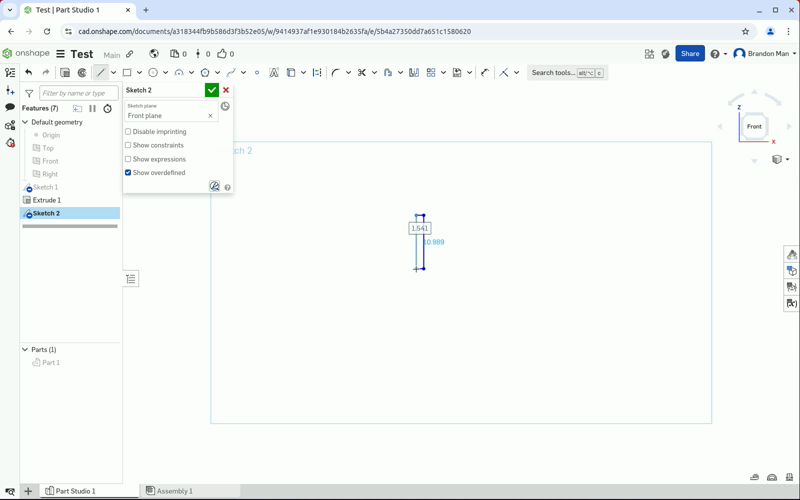
click(416, 268)
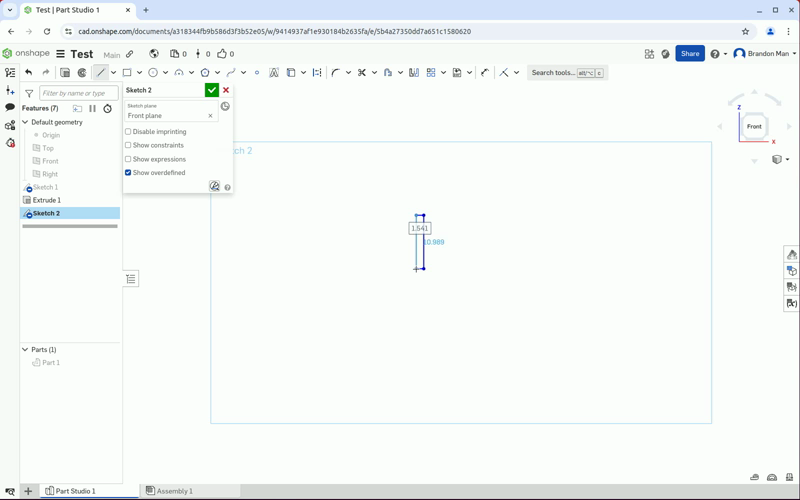
key(esc)
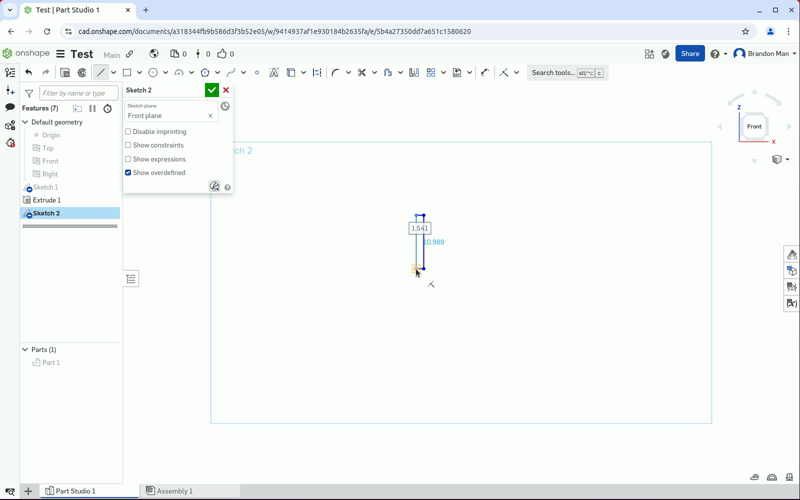
mouse_move(419, 230)
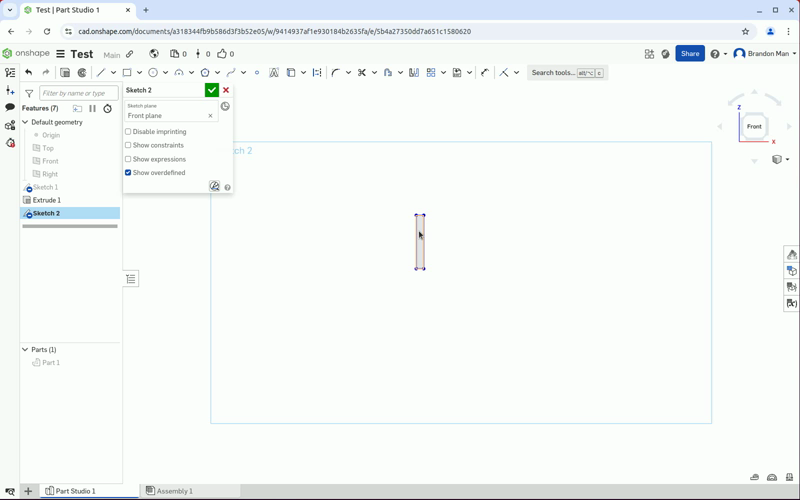
scroll(6)
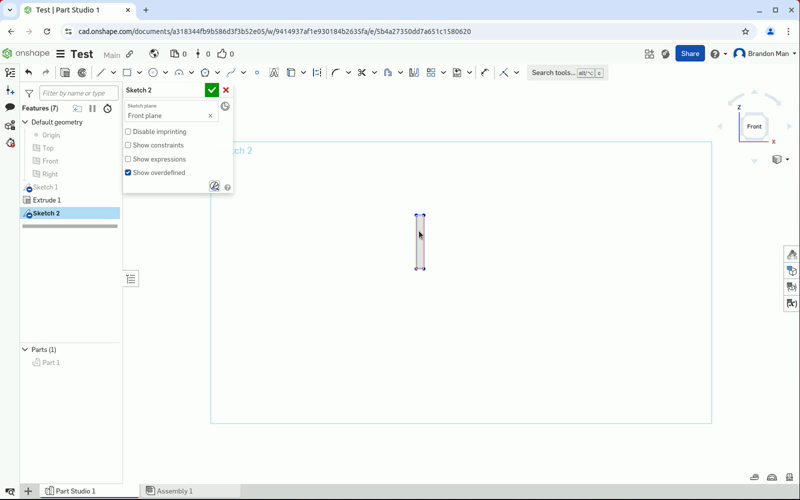
scroll(6)
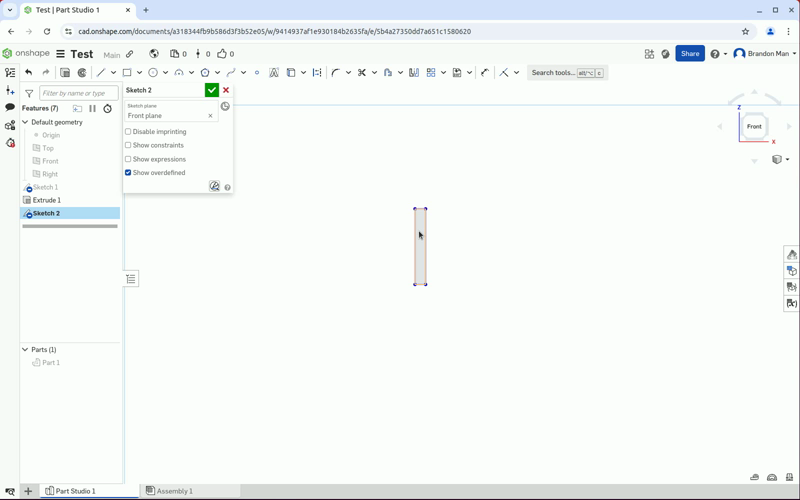
scroll(6)
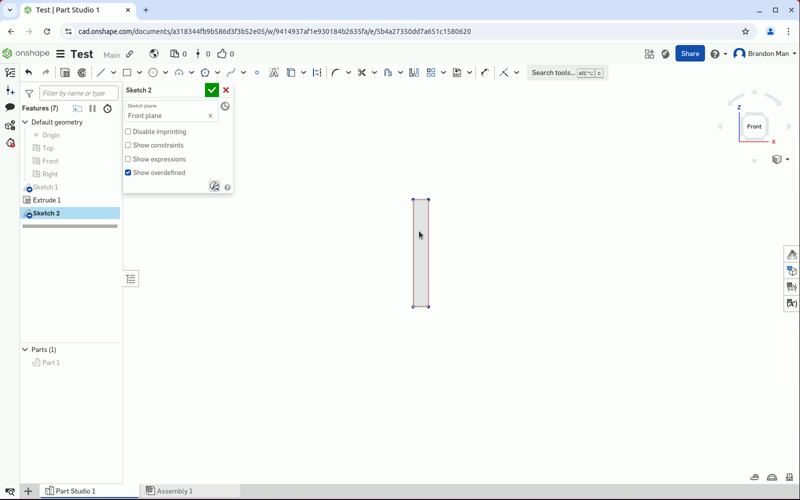
scroll(6)
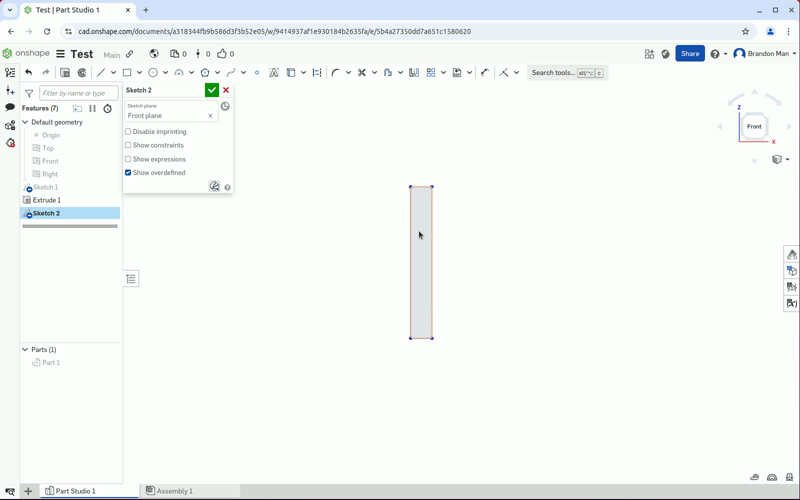
scroll(6)
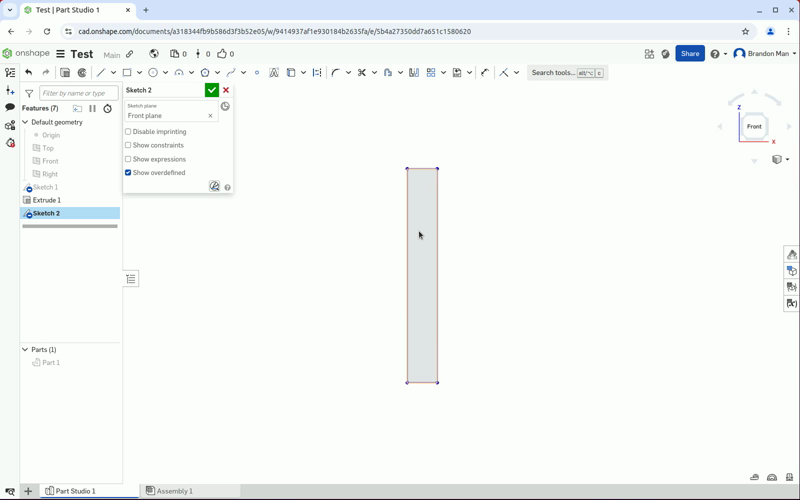
scroll(6)
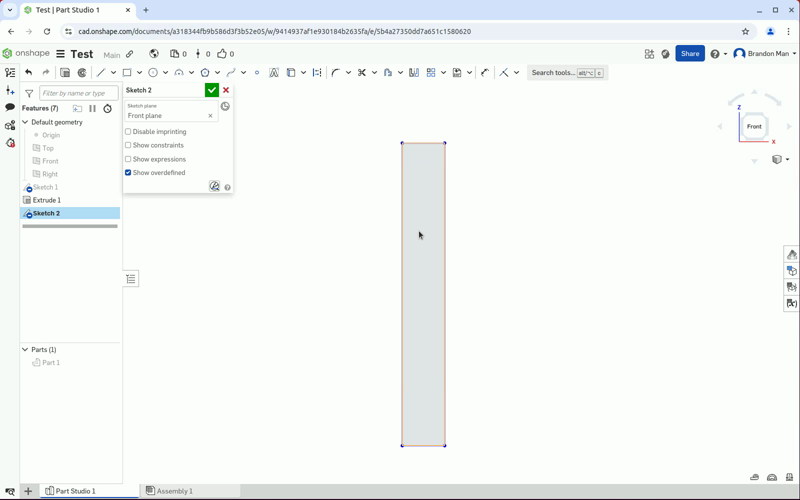
scroll(6)
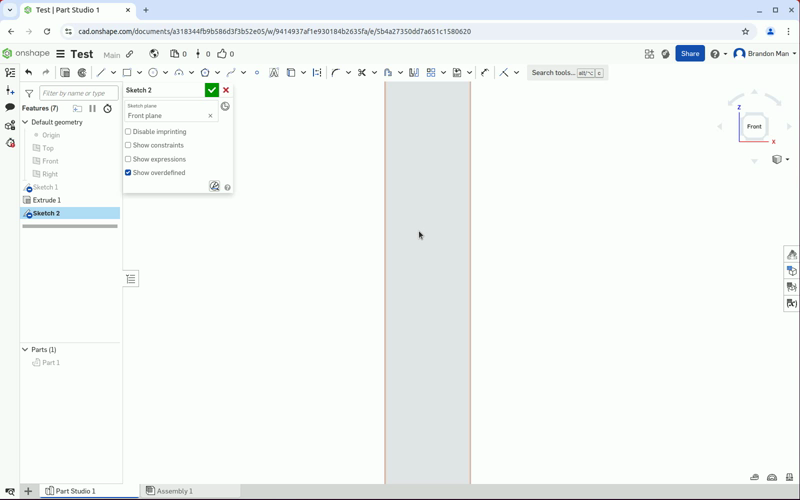
click(419, 230)
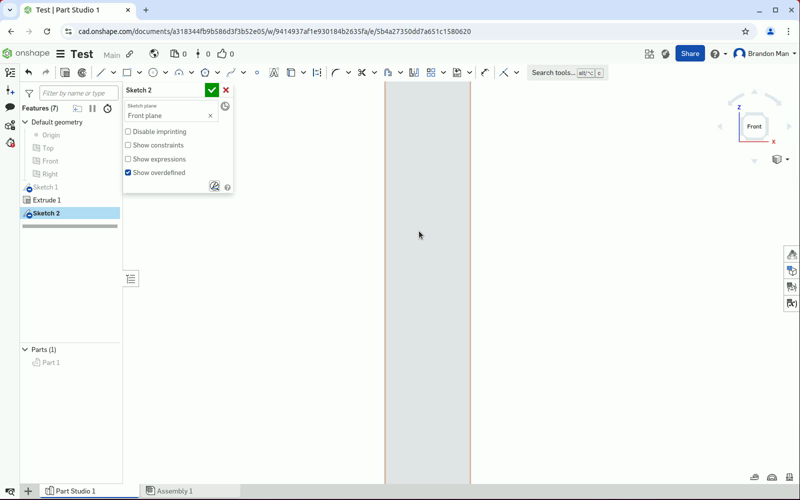
scroll(-6)
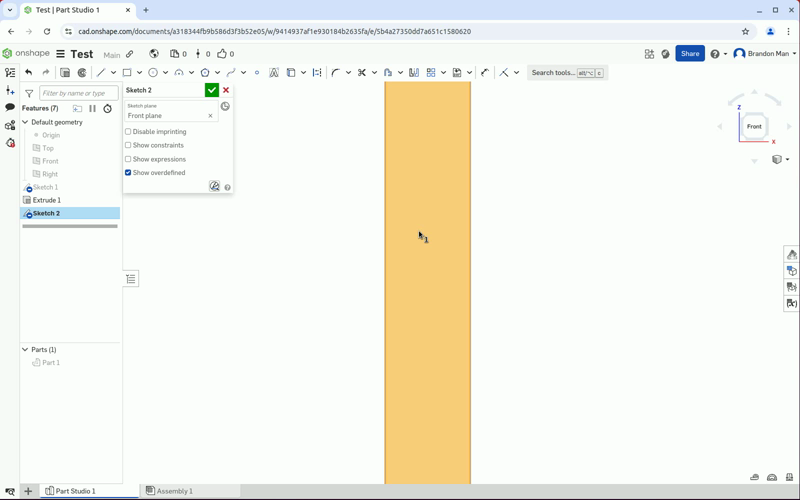
scroll(-6)
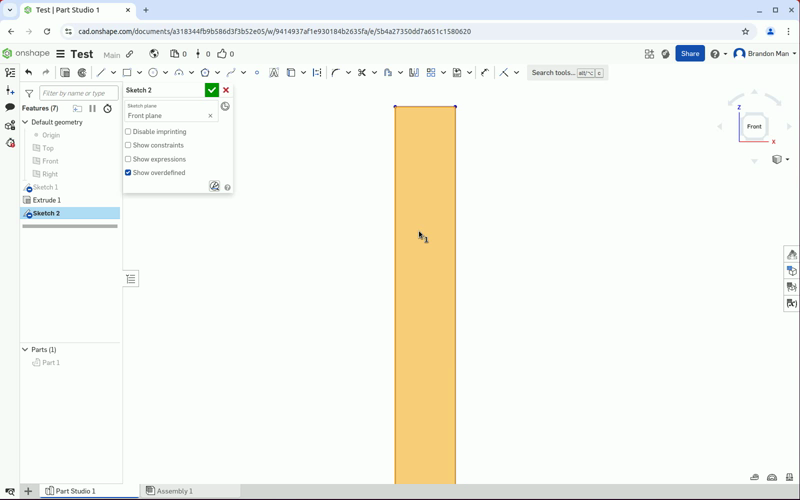
scroll(-6)
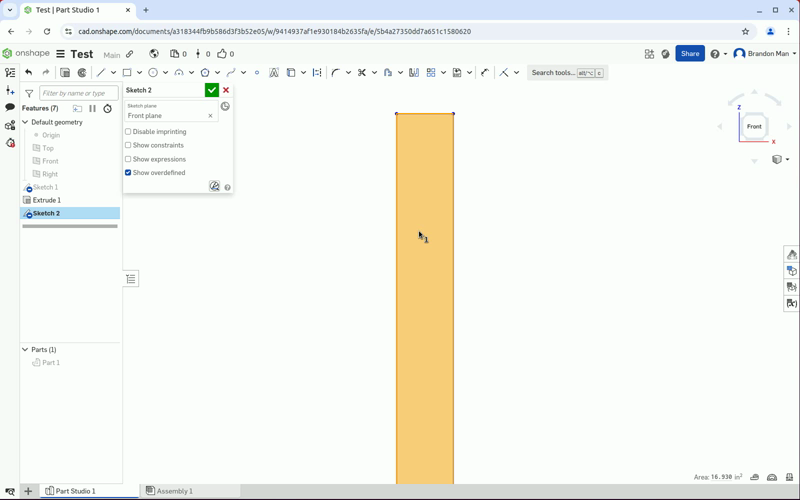
scroll(-6)
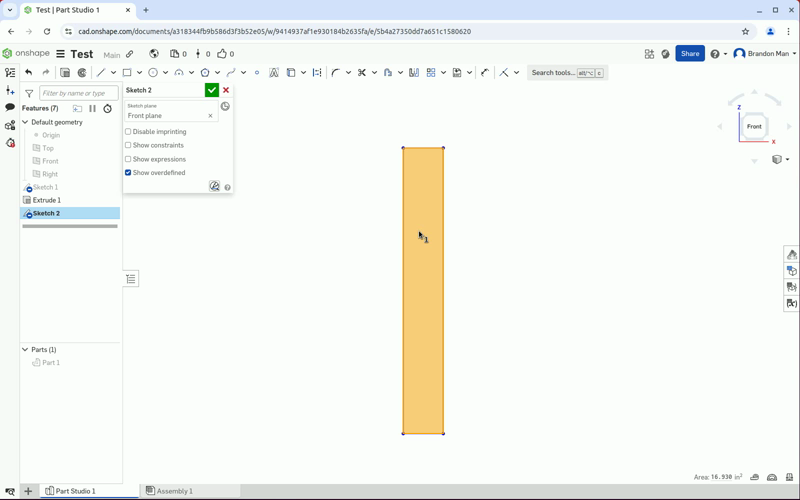
scroll(-6)
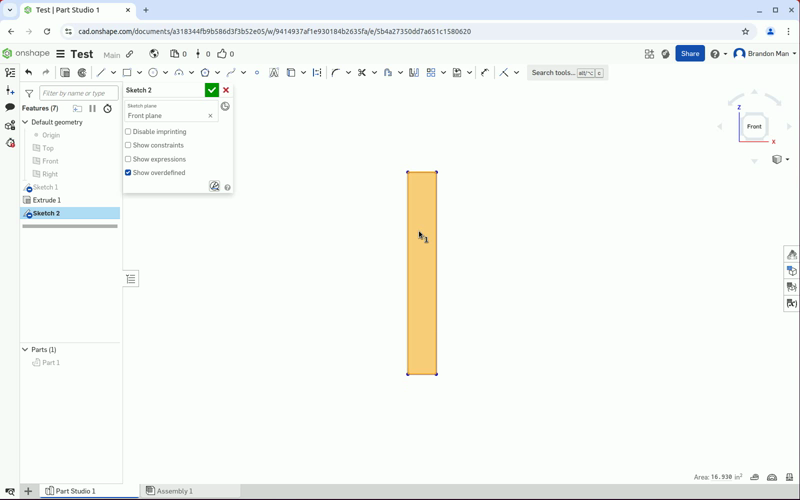
scroll(-6)
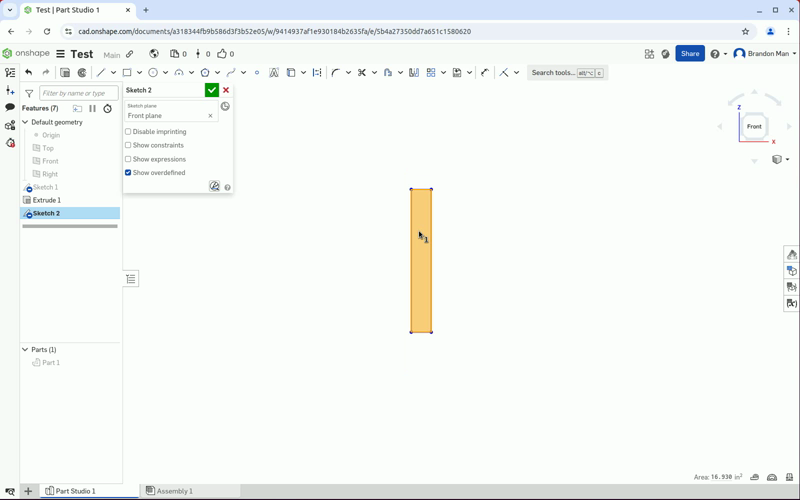
scroll(-6)
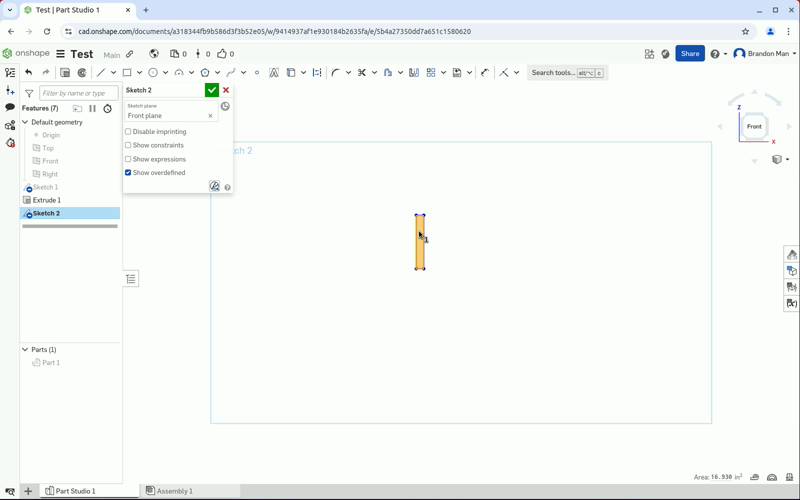
mouse_move(73, 352)
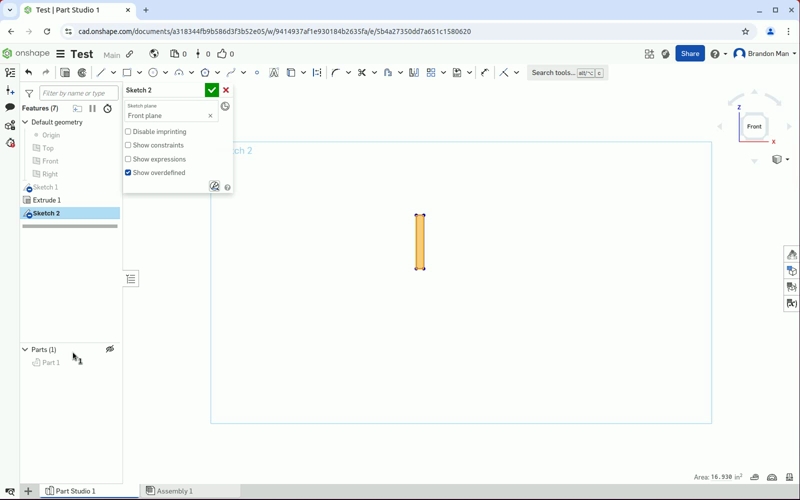
key(shift+y)
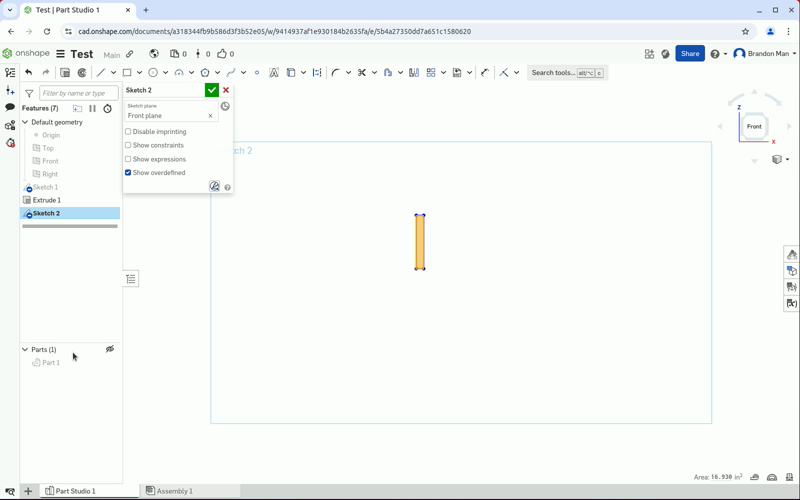
key(shift+e)
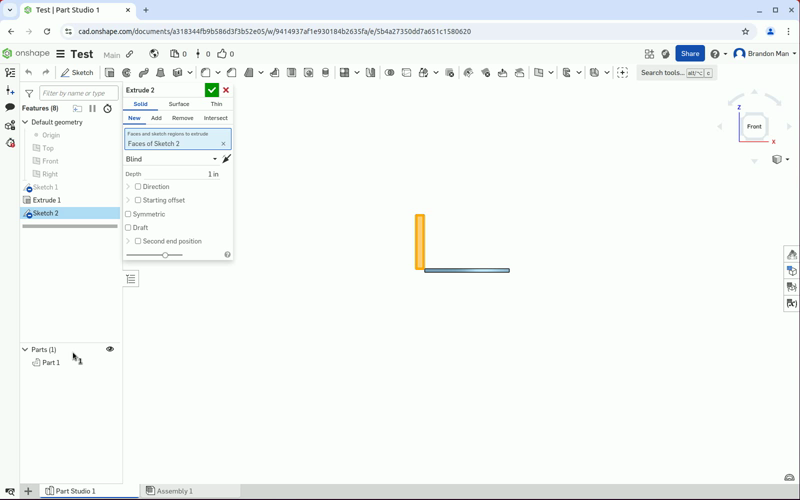
mouse_move(143, 106)
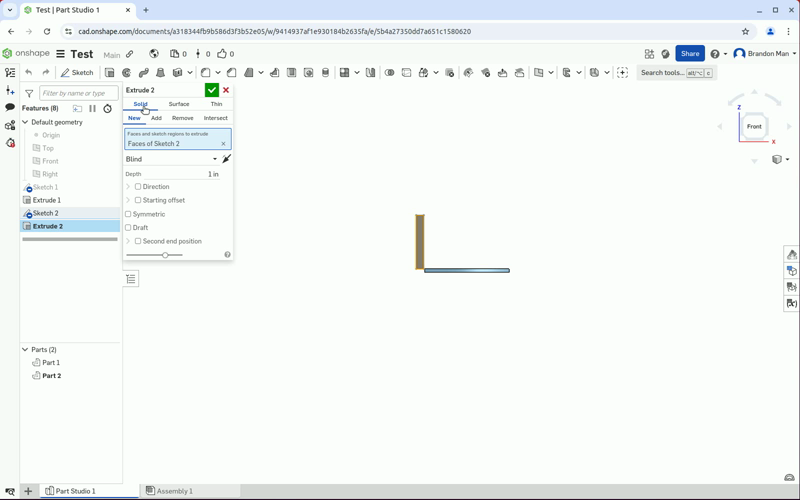
click(143, 106)
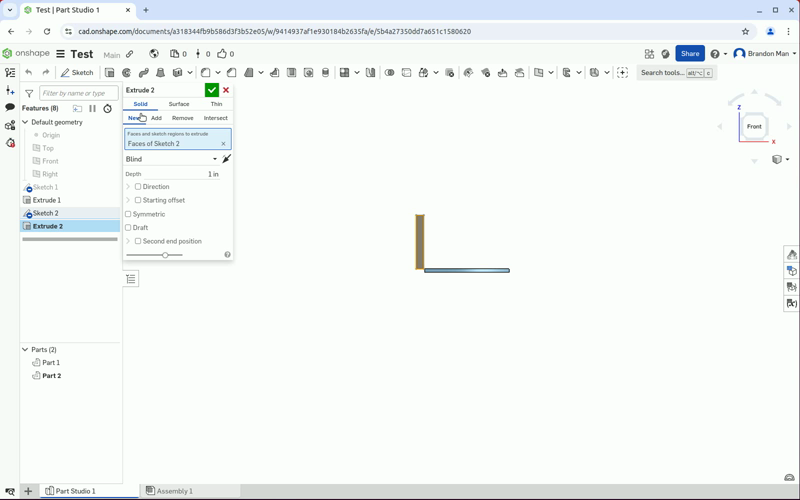
mouse_move(137, 120)
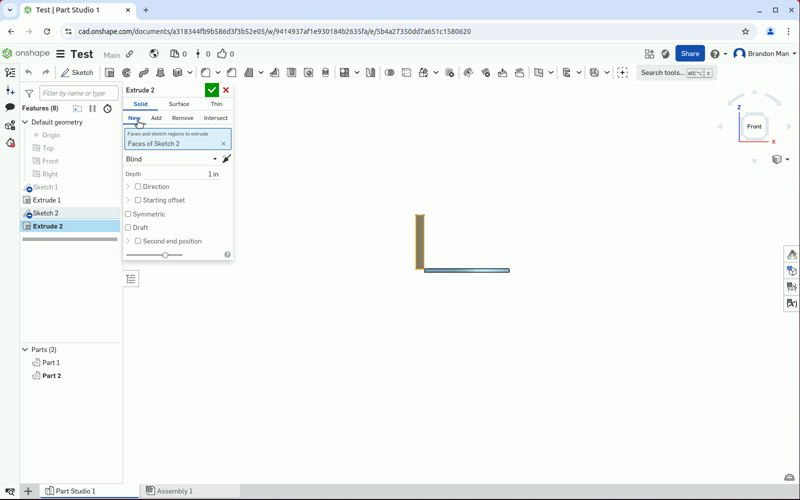
click(137, 120)
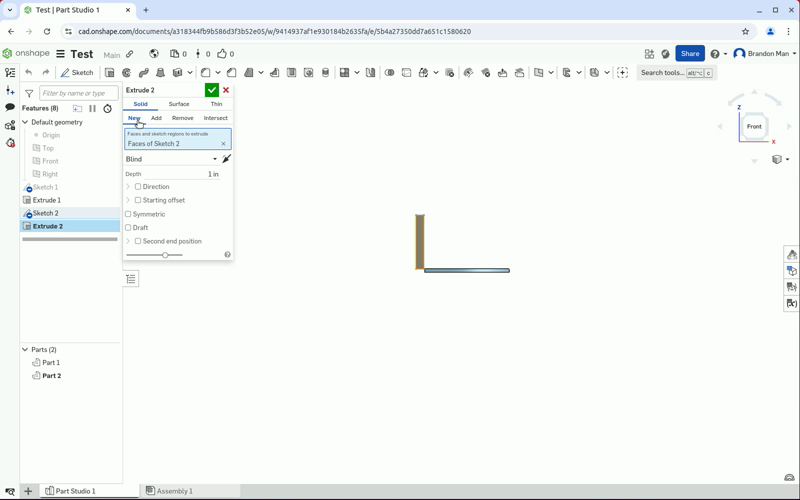
key(tab, 4)
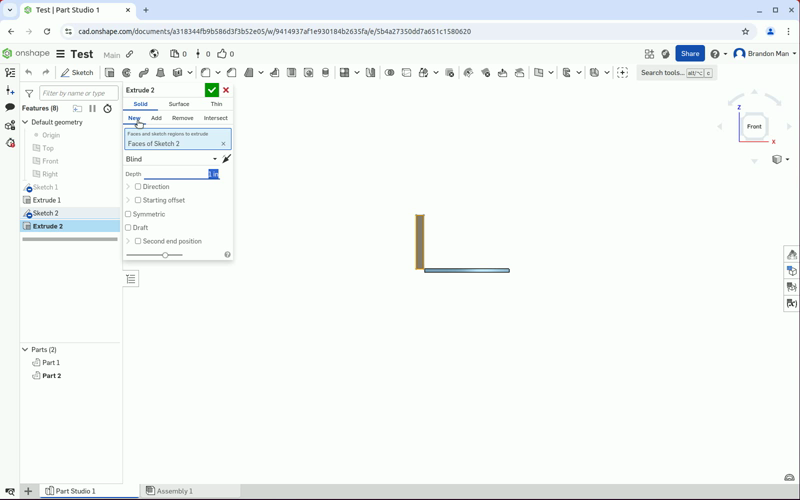
text(23.108)
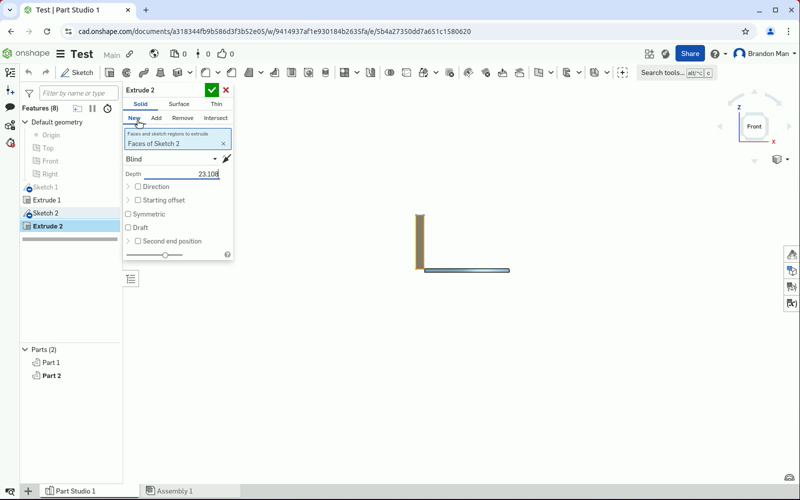
key(enter)
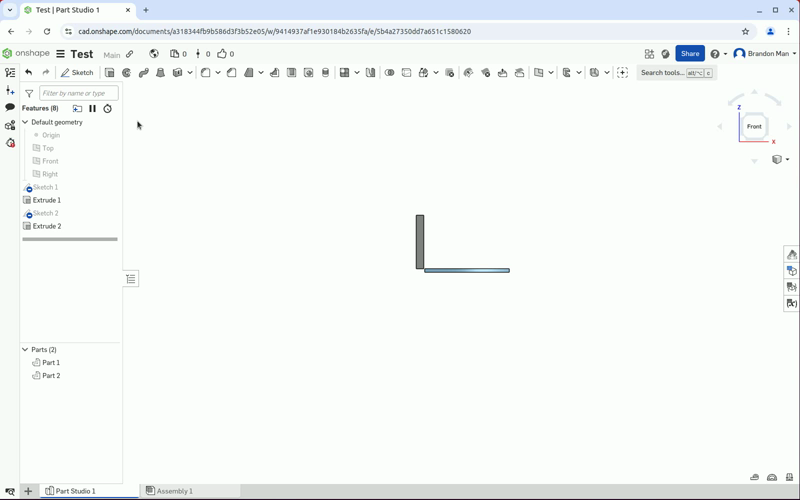
key(shift+h)
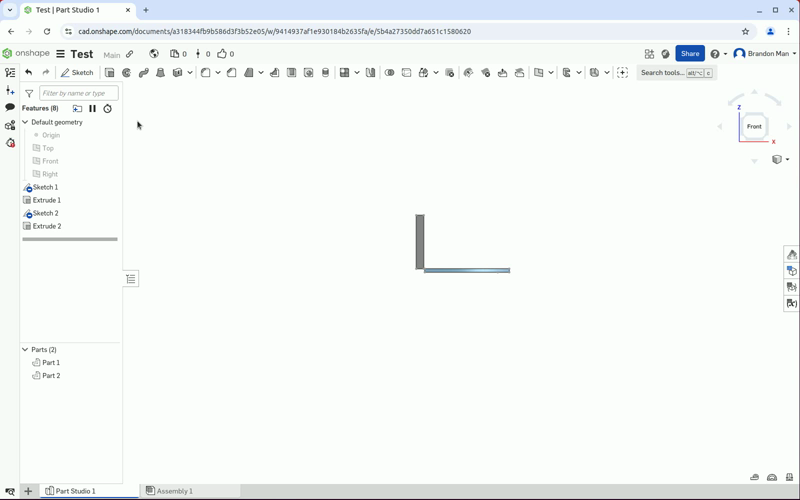
key(shift+h)
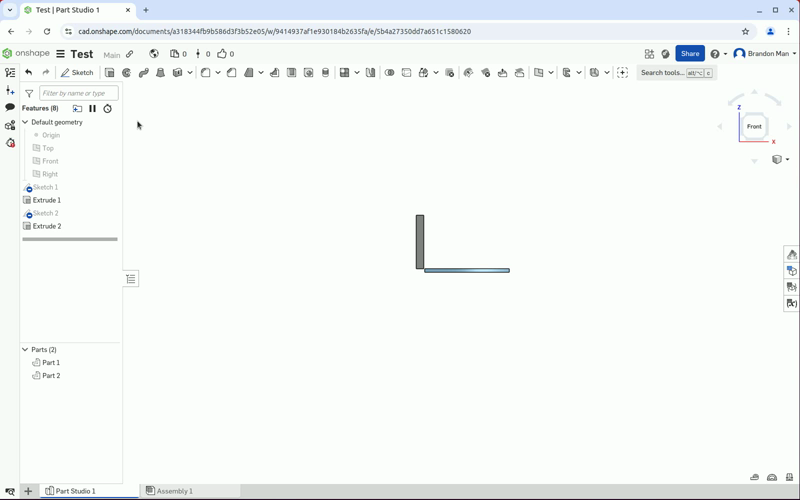
mouse_move(73, 189)
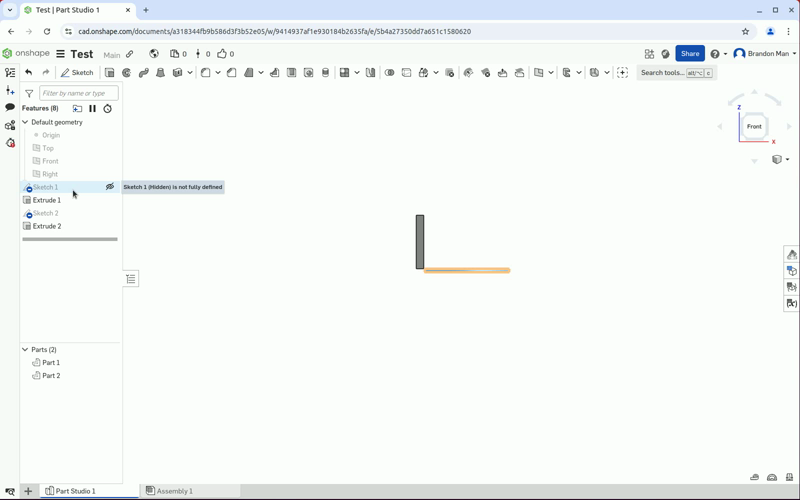
click(73, 189)
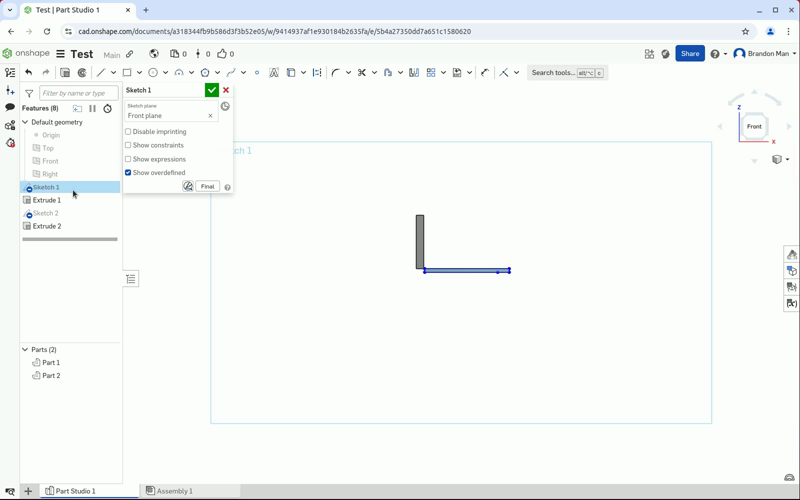
mouse_move(229, 92)
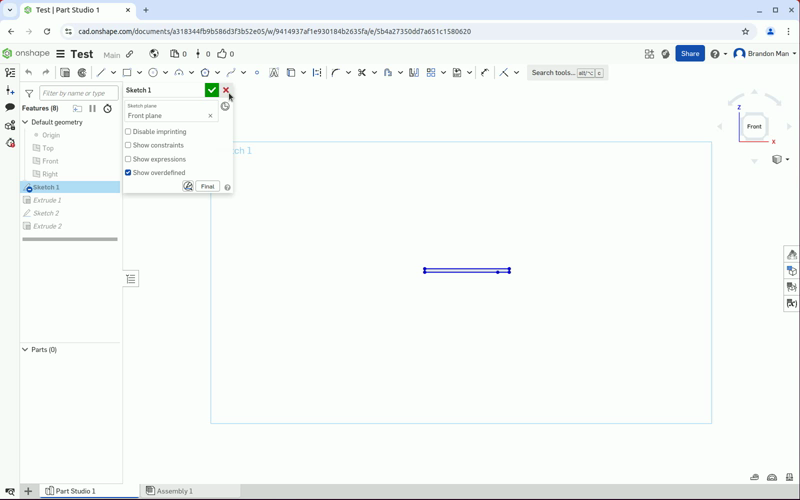
click(229, 92)
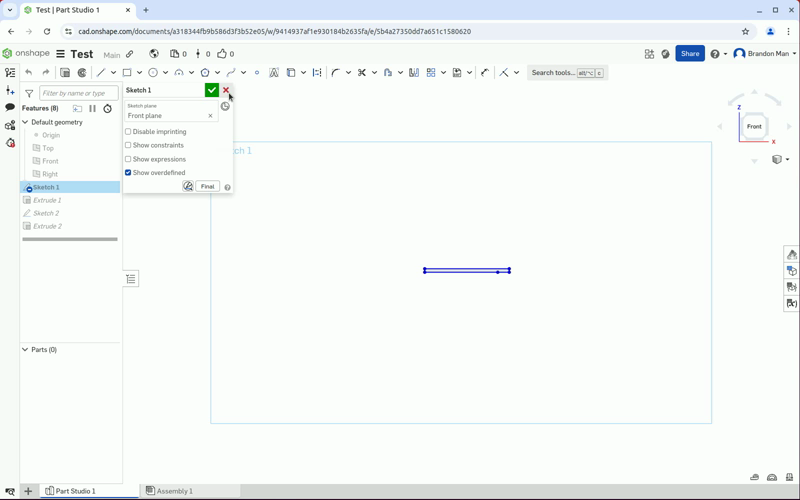
key(shift+s)
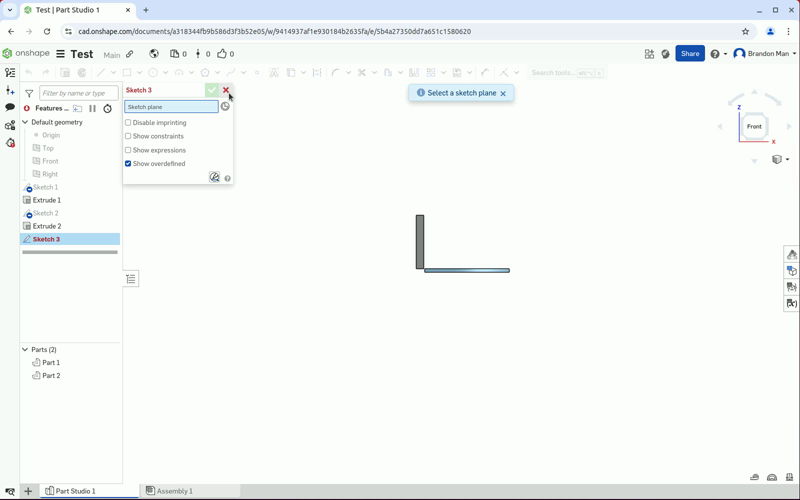
mouse_move(73, 163)
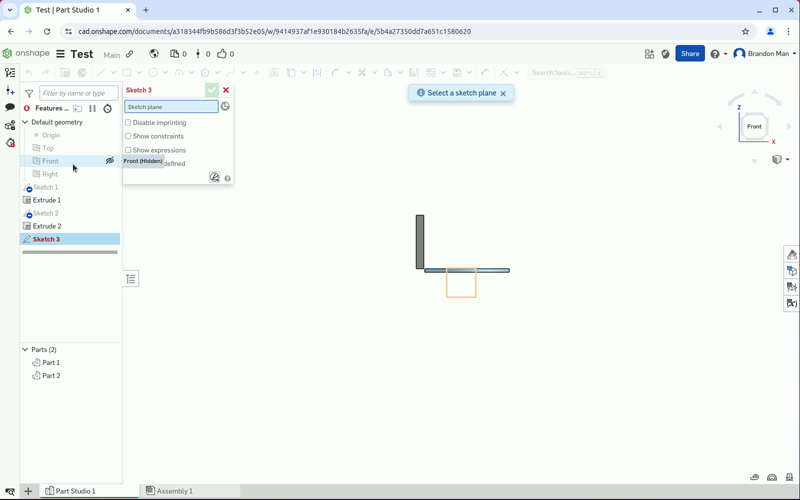
click(73, 163)
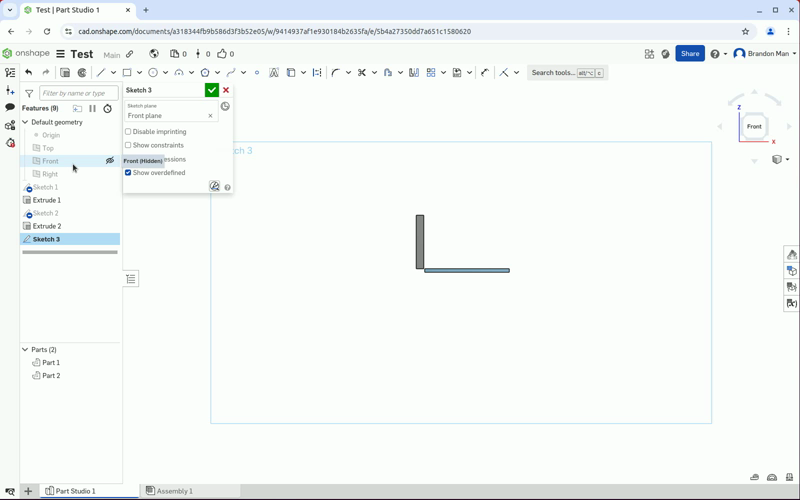
mouse_move(73, 352)
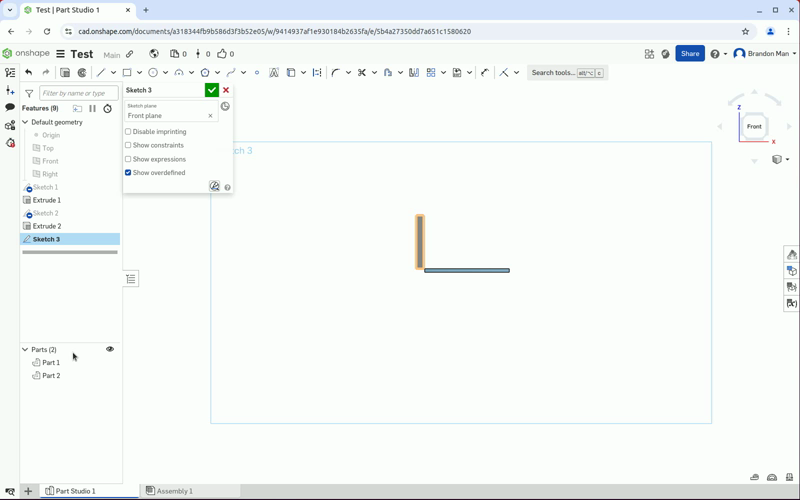
key(y)
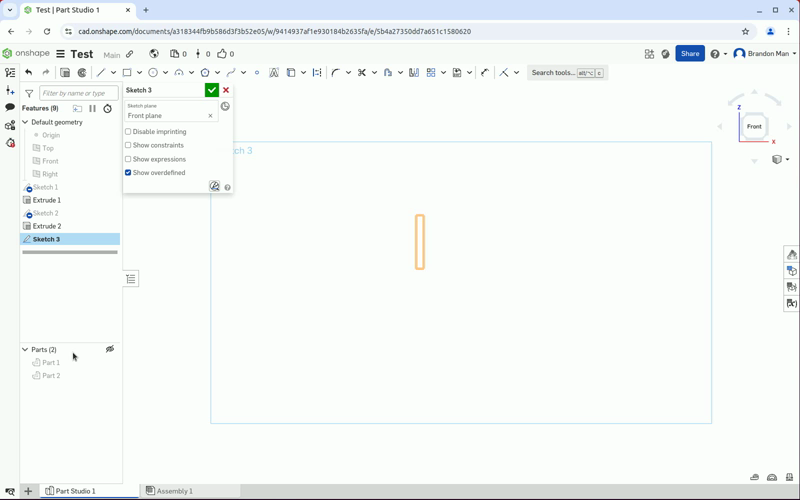
key(l)
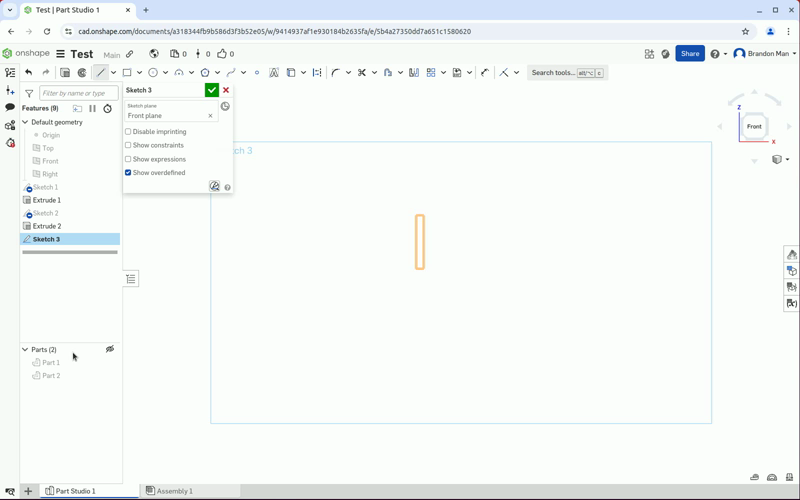
key_down(shift)
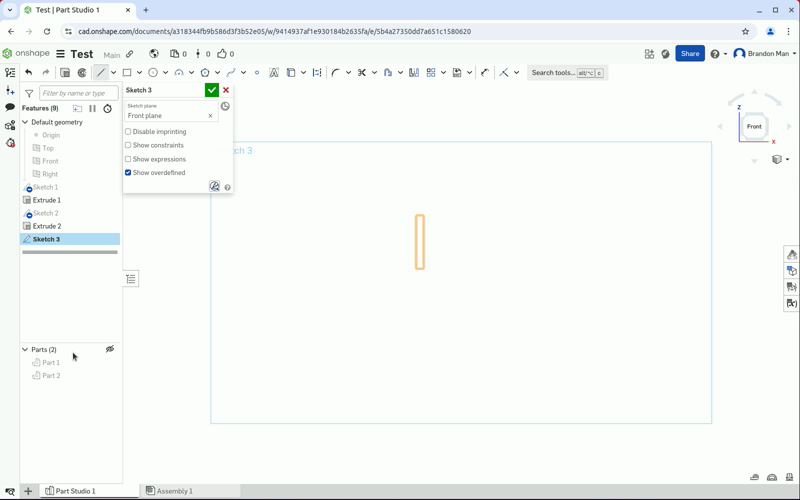
mouse_move(508, 268)
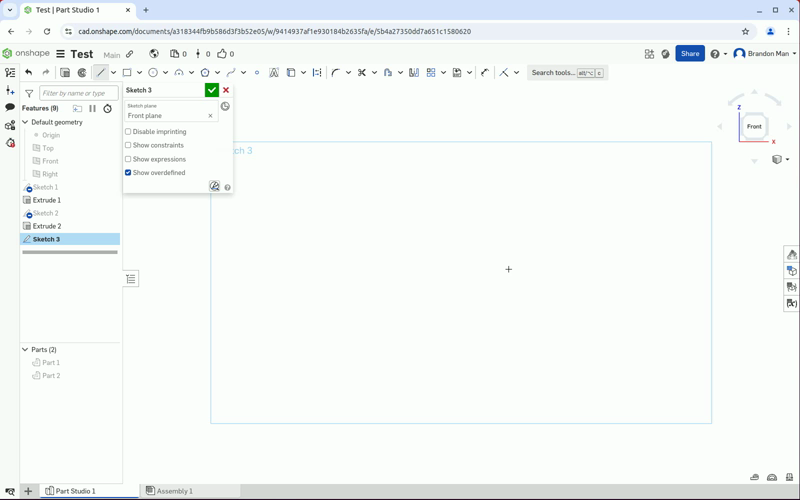
click(508, 268)
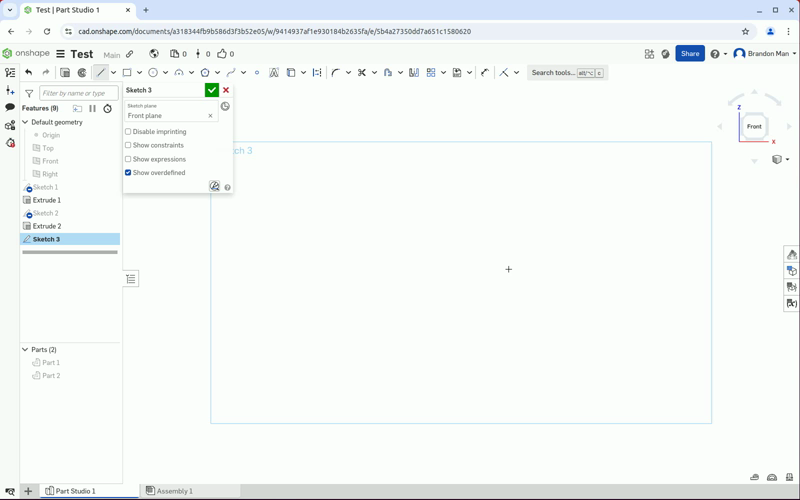
key_up(shift)
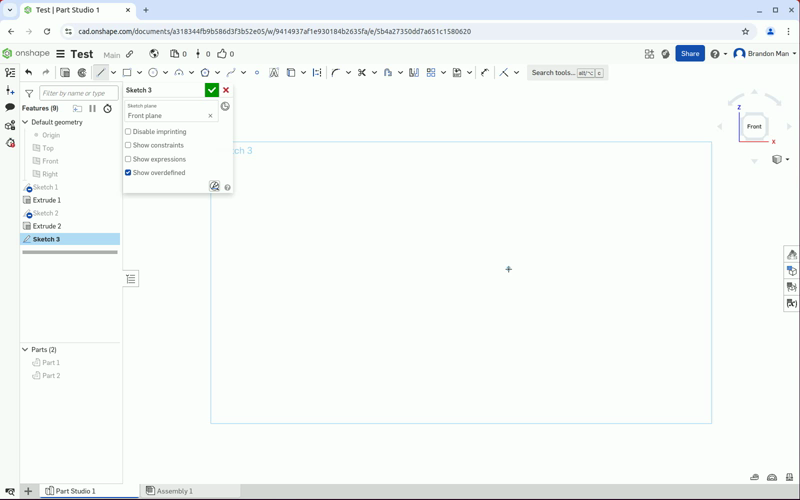
key_down(shift)
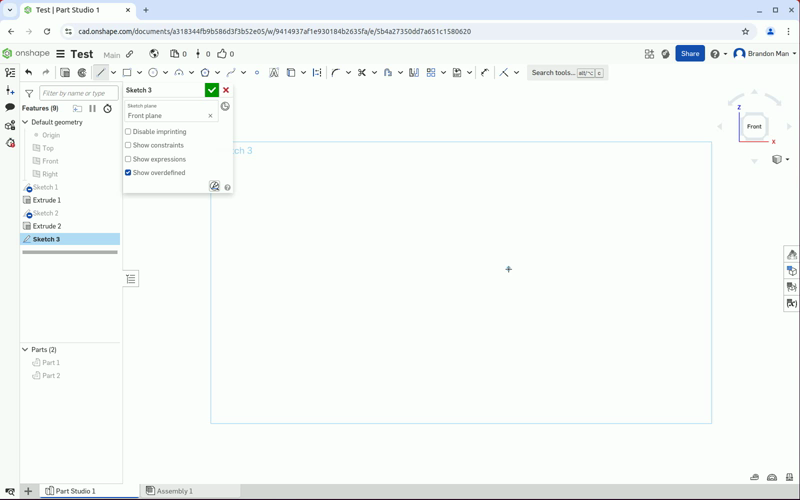
mouse_move(538, 268)
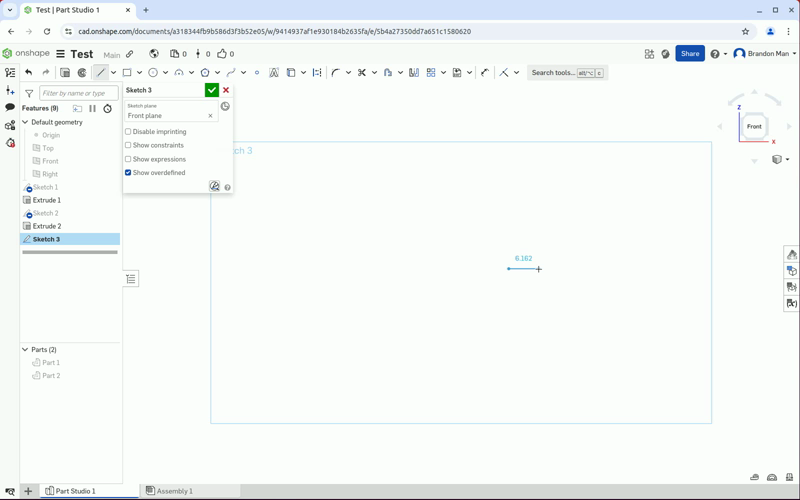
mouse_move(516, 268)
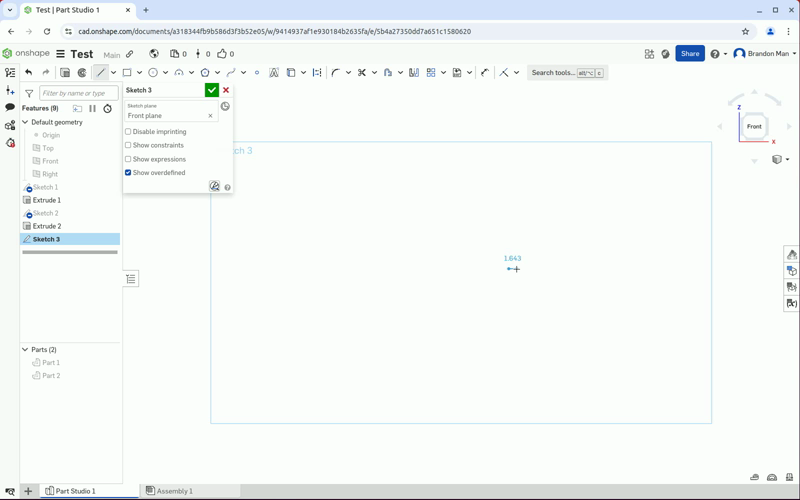
click(516, 268)
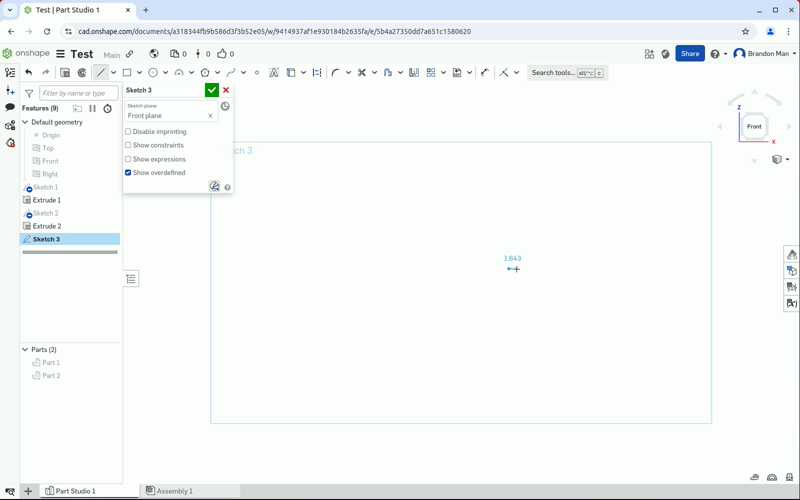
key_up(shift)
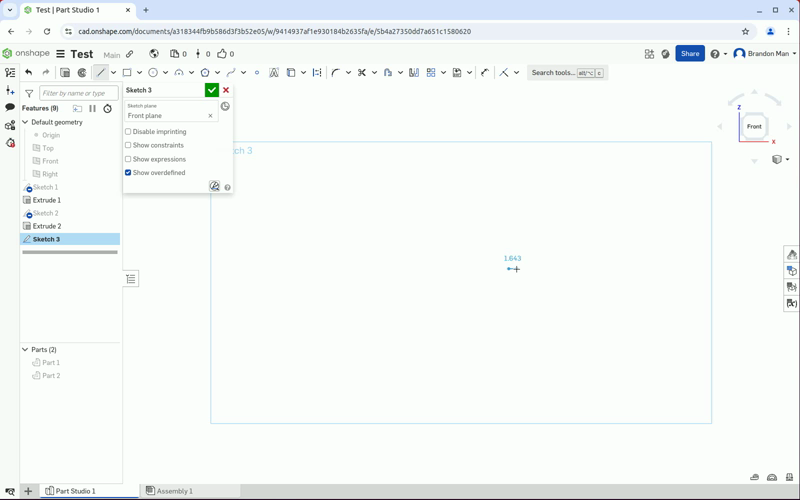
key_down(shift)
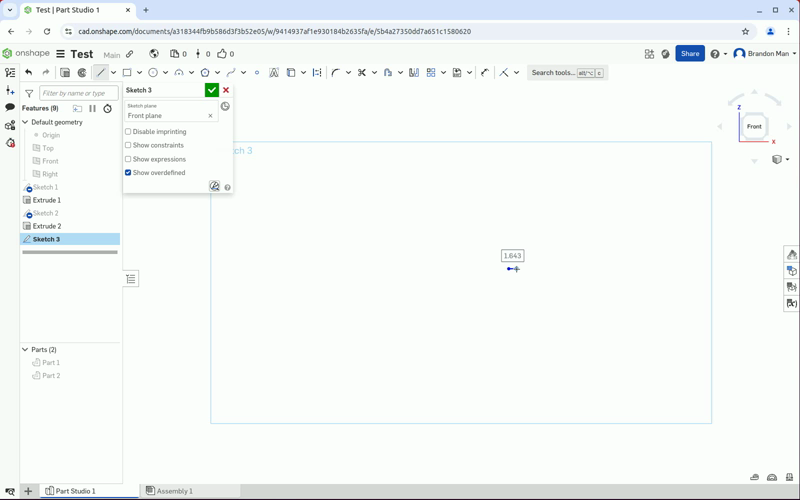
mouse_move(546, 268)
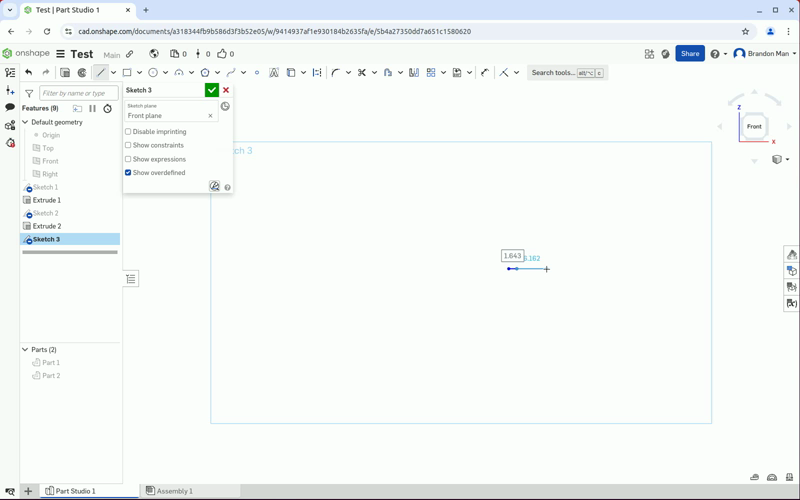
mouse_move(516, 212)
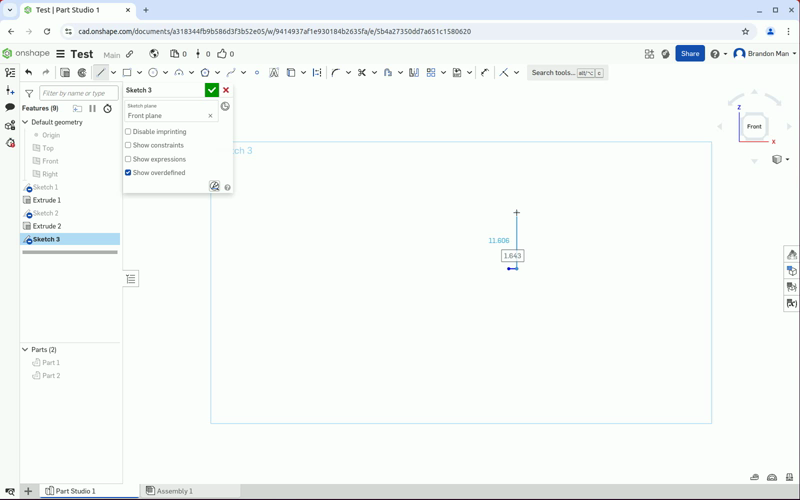
click(516, 212)
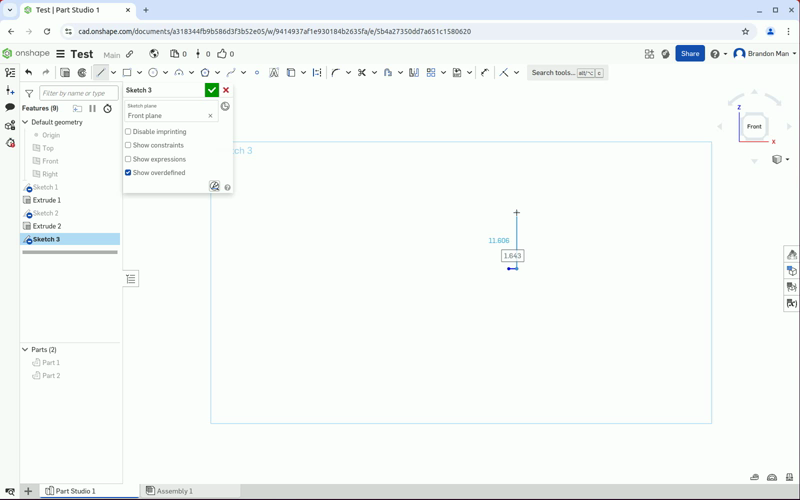
key_up(shift)
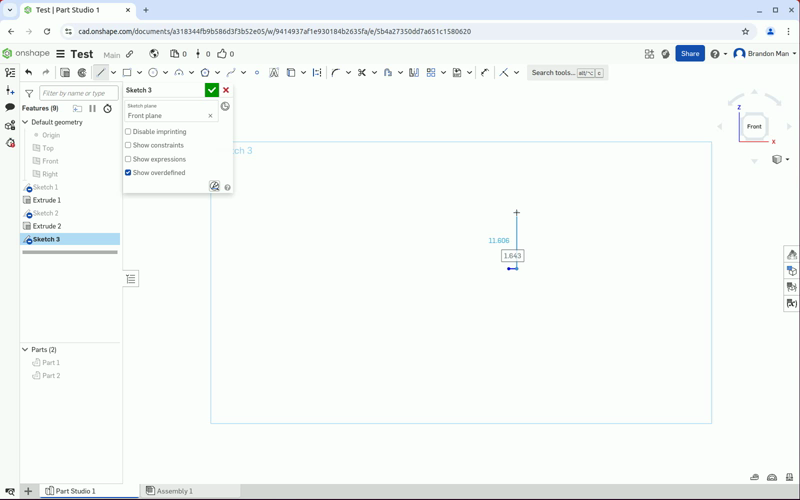
key_down(shift)
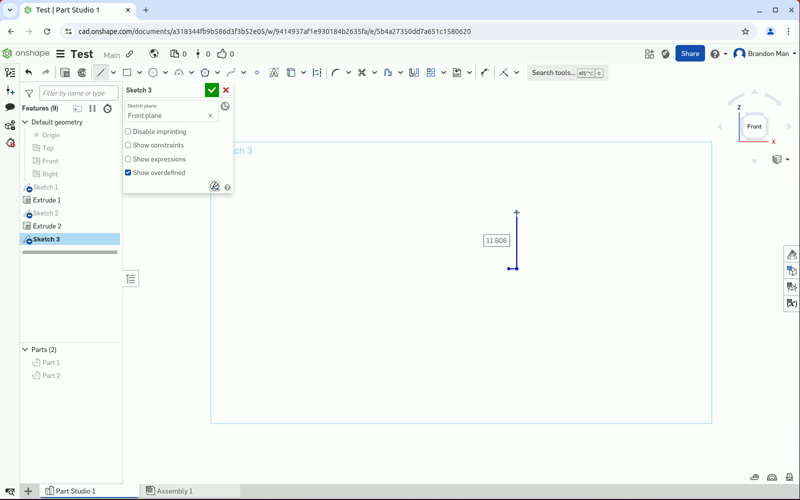
mouse_move(546, 212)
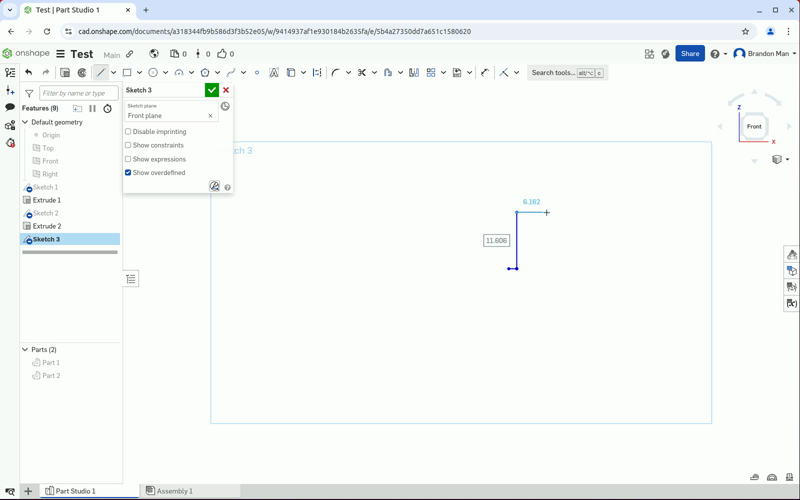
mouse_move(509, 212)
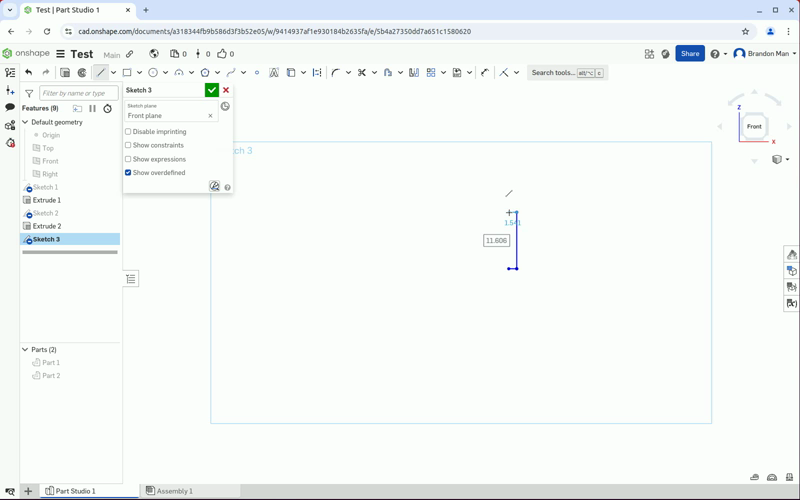
scroll(6)
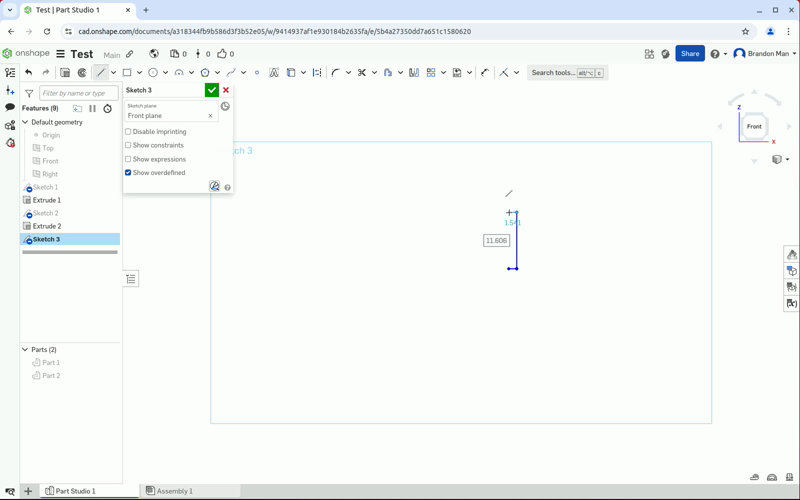
scroll(6)
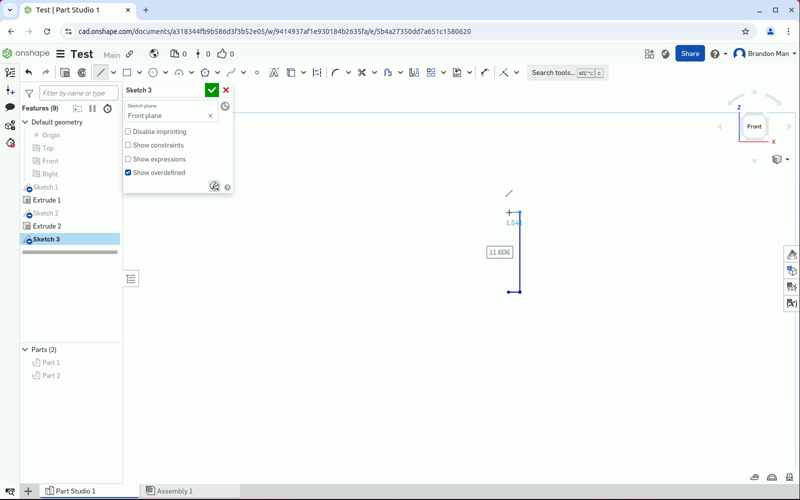
scroll(6)
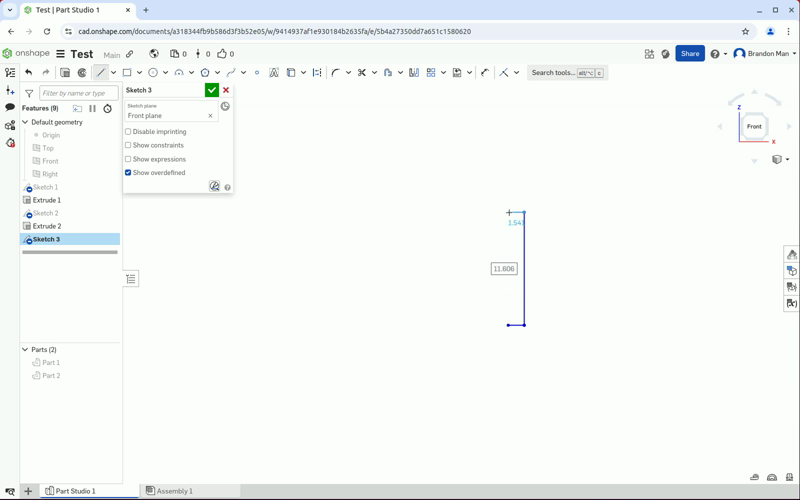
scroll(6)
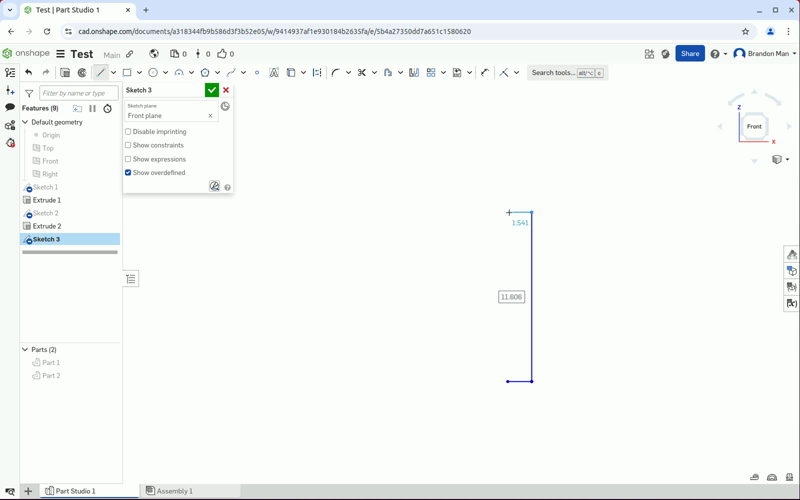
scroll(6)
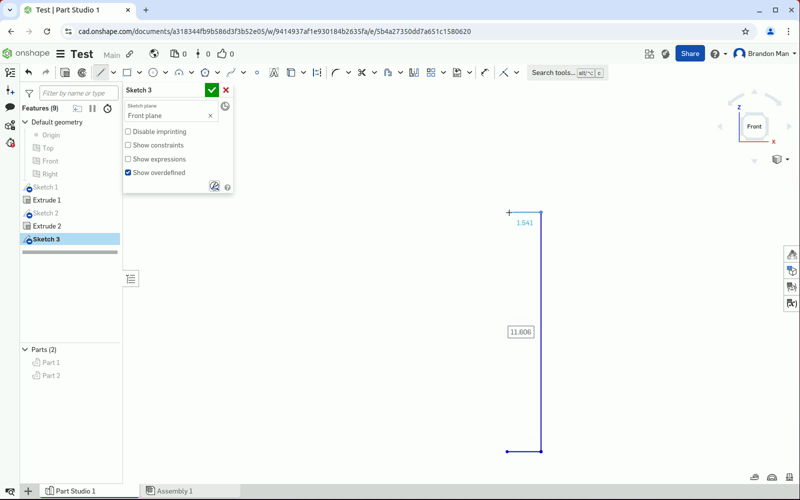
scroll(6)
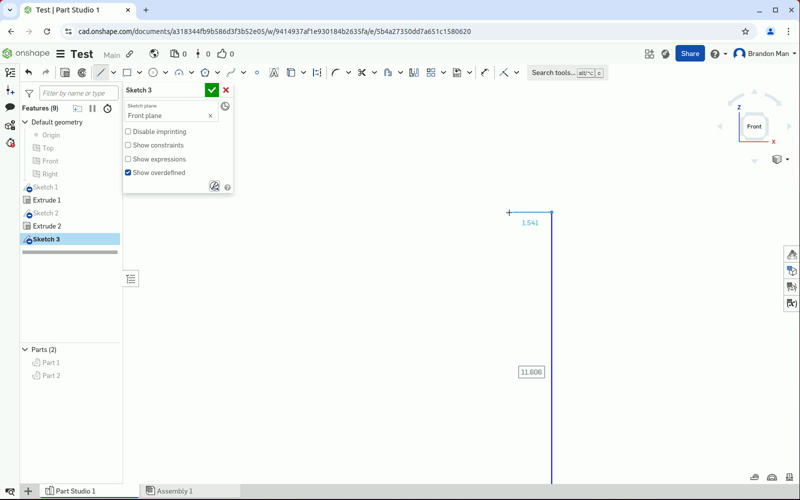
scroll(6)
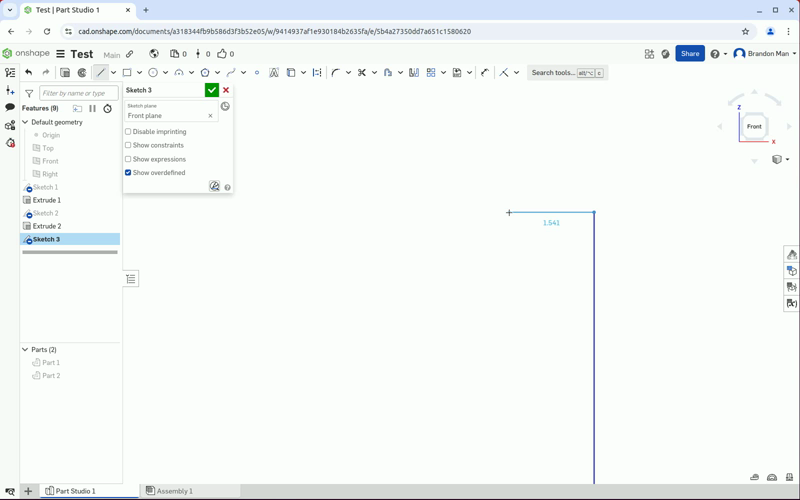
click(509, 212)
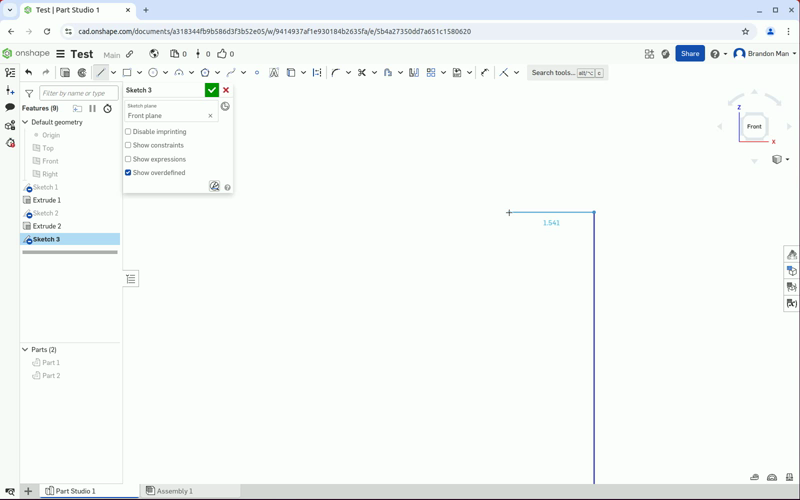
scroll(-6)
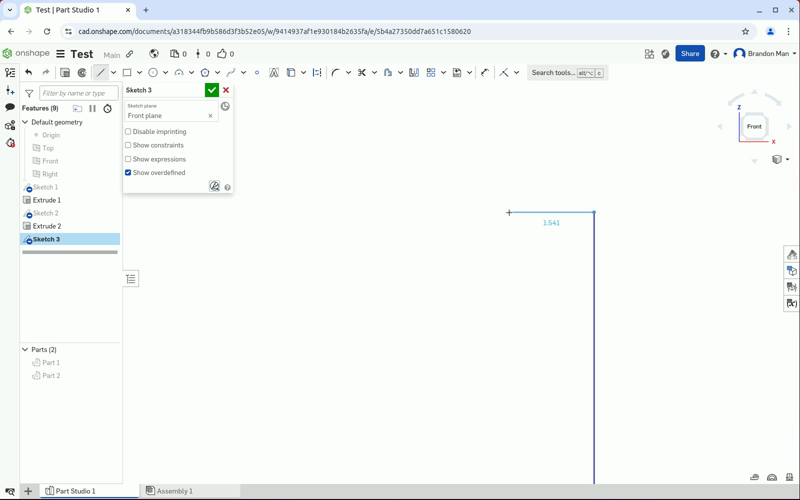
scroll(-6)
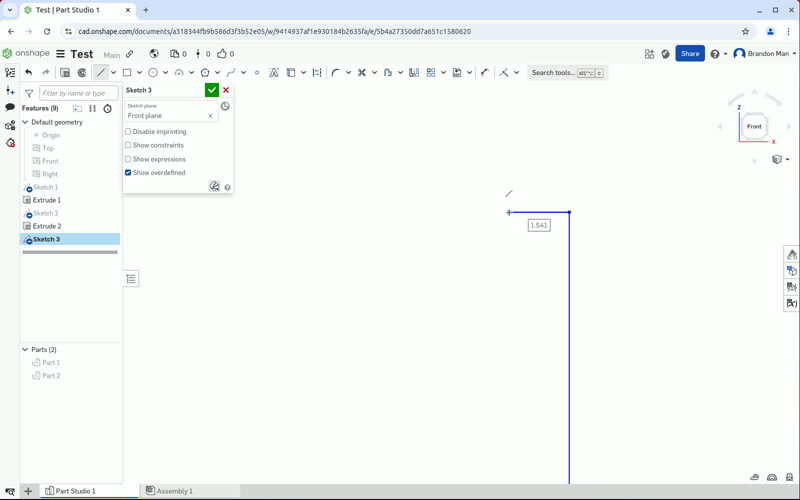
scroll(-6)
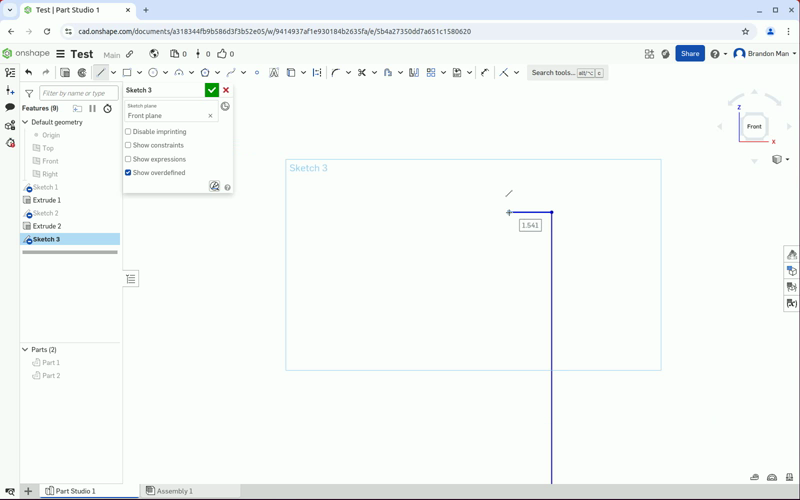
scroll(-6)
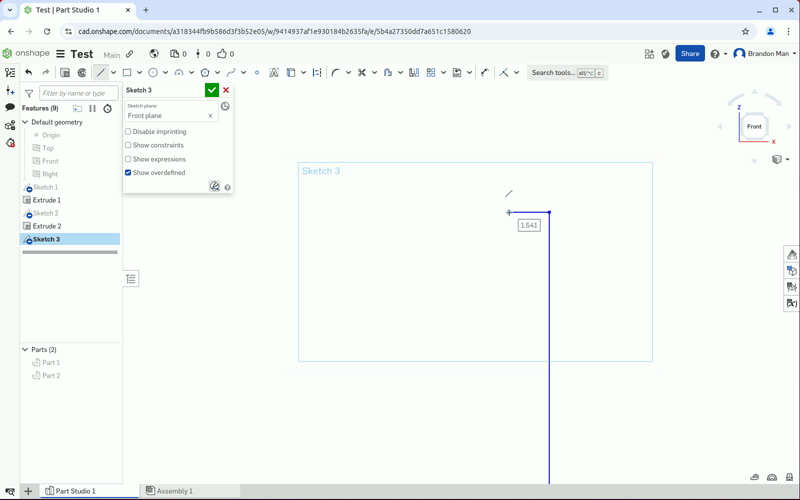
scroll(-6)
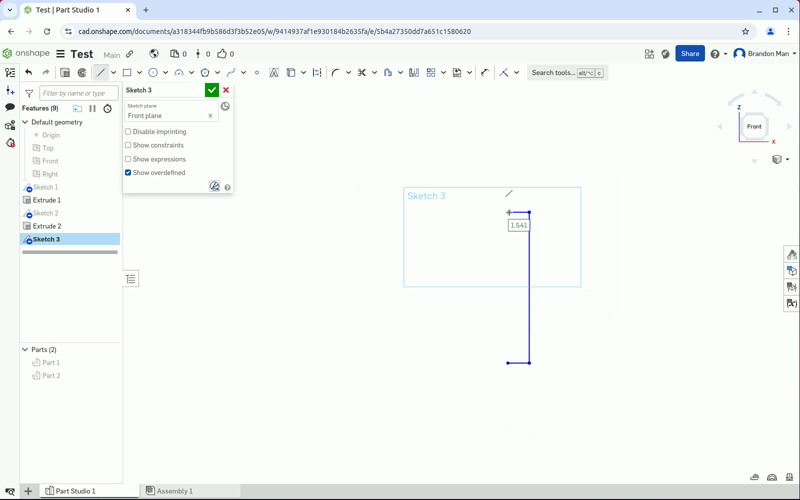
scroll(-6)
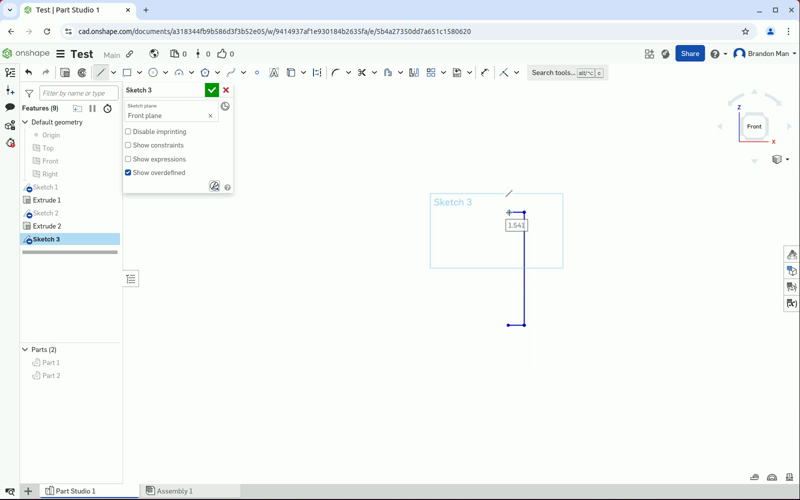
scroll(-6)
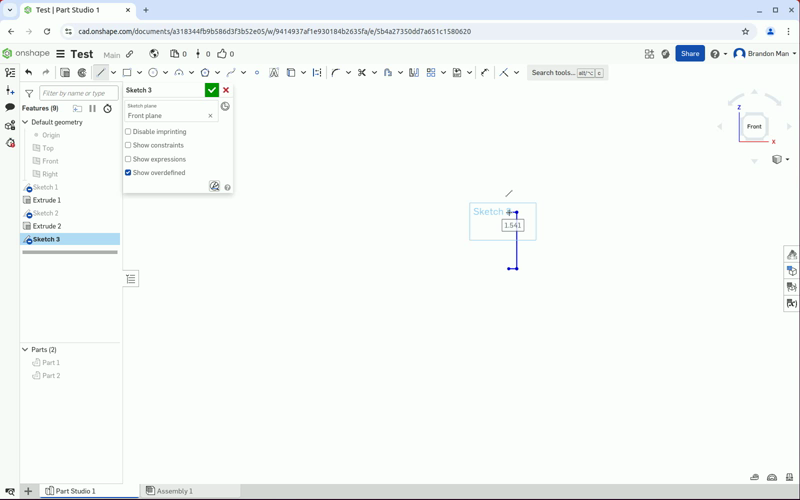
key_up(shift)
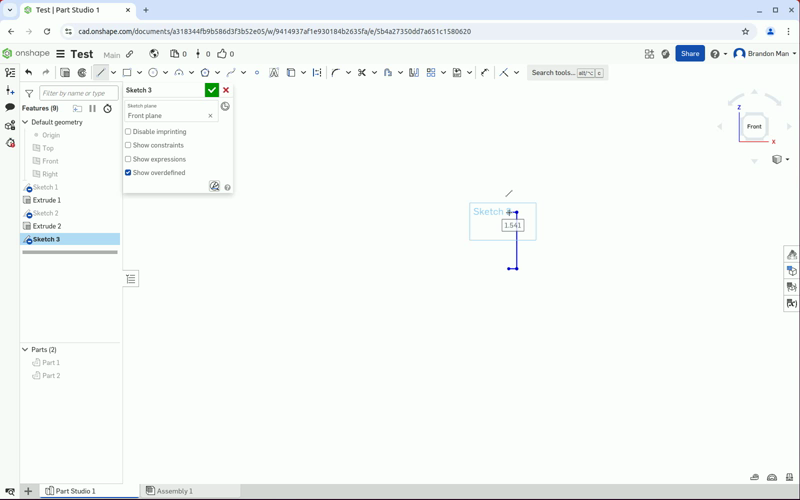
mouse_move(539, 212)
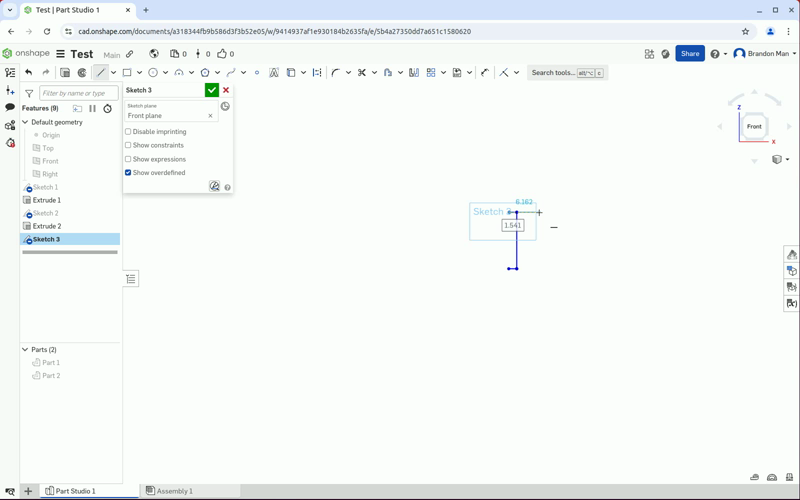
key_down(shift)
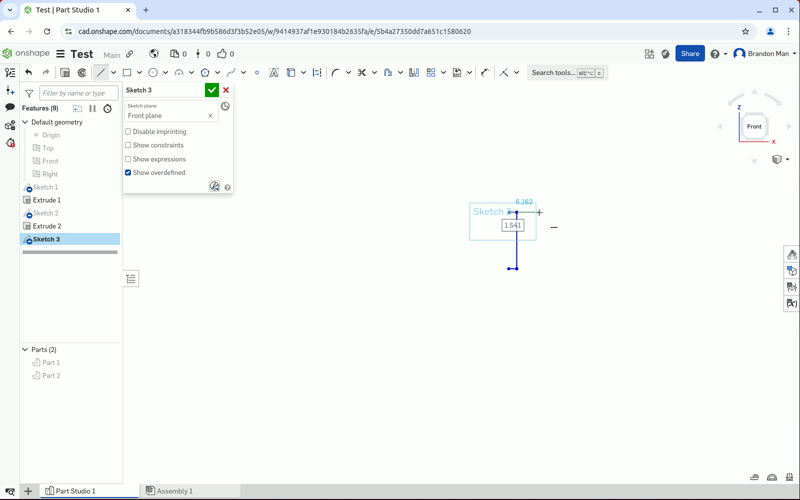
mouse_move(508, 268)
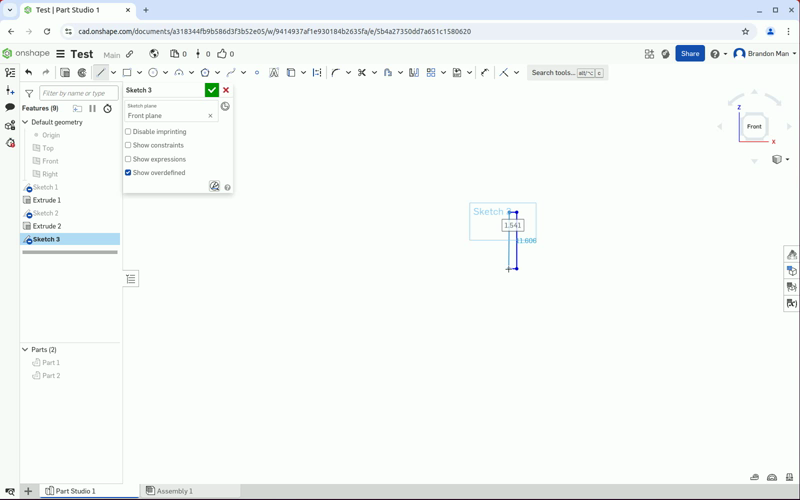
key_up(shift)
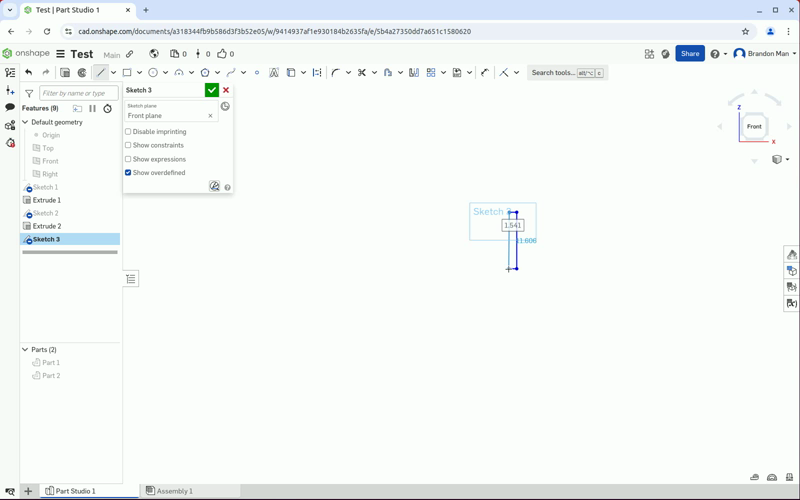
click(508, 268)
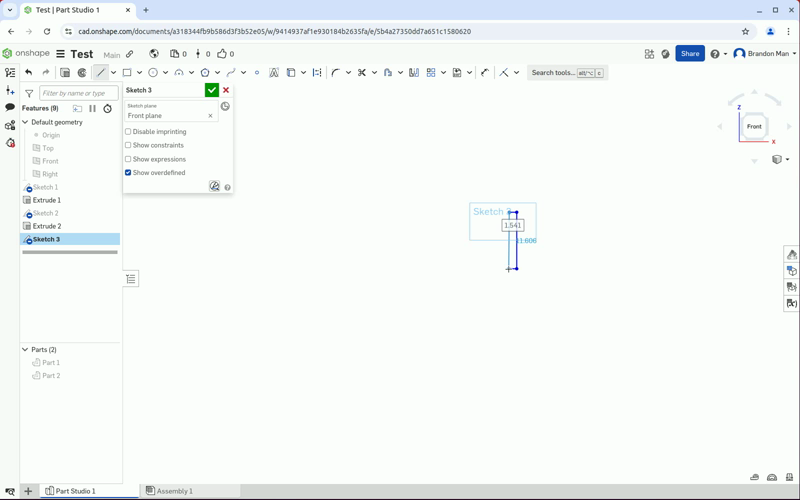
key(esc)
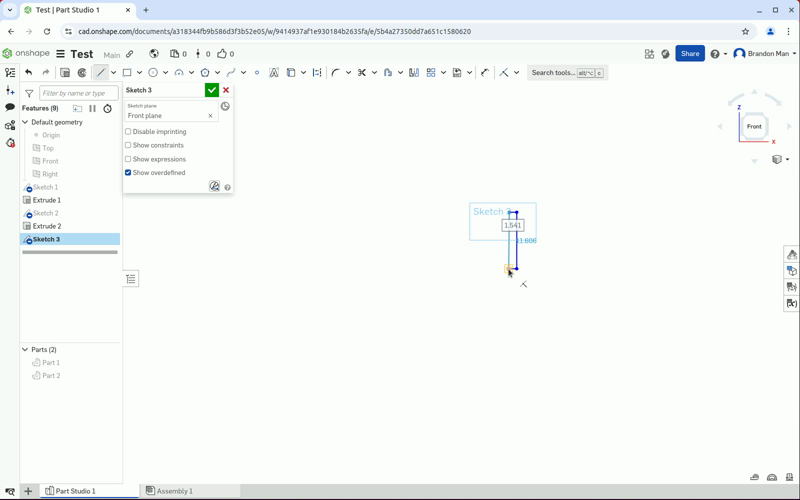
mouse_move(514, 246)
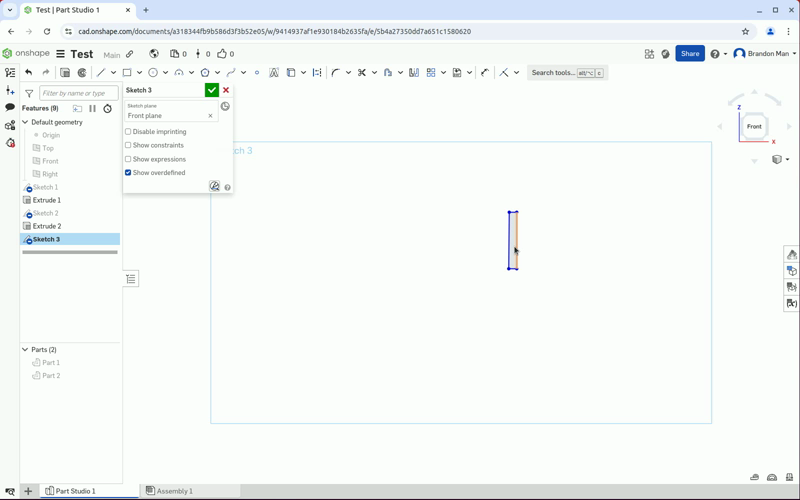
scroll(6)
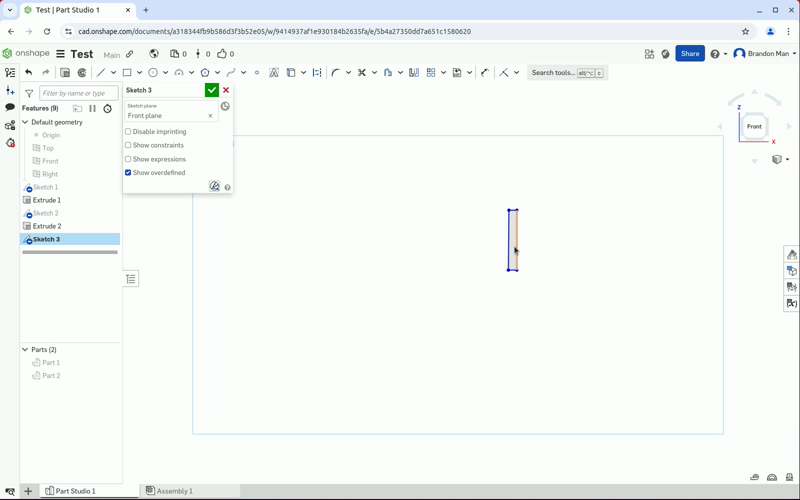
scroll(6)
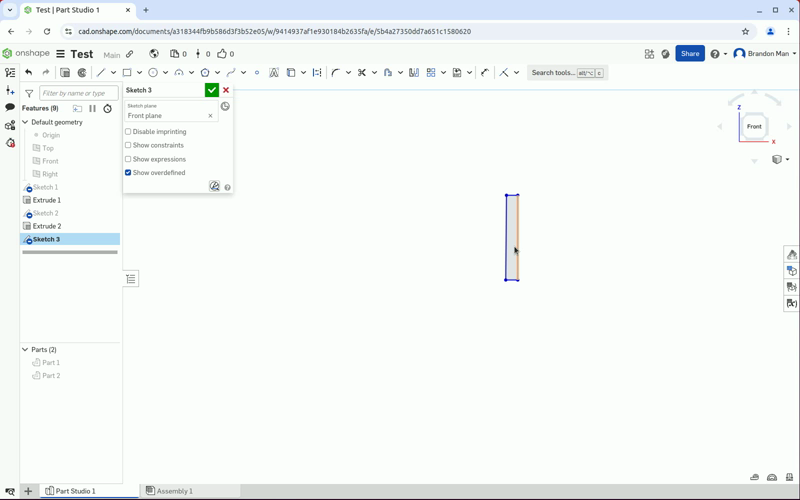
scroll(6)
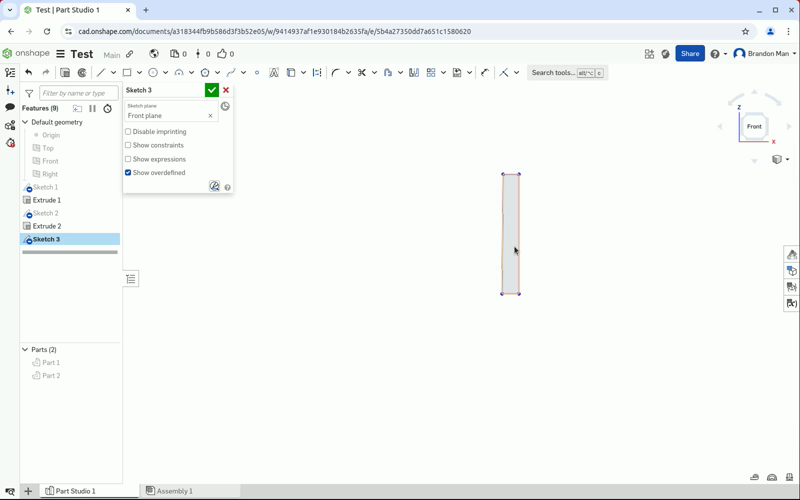
scroll(6)
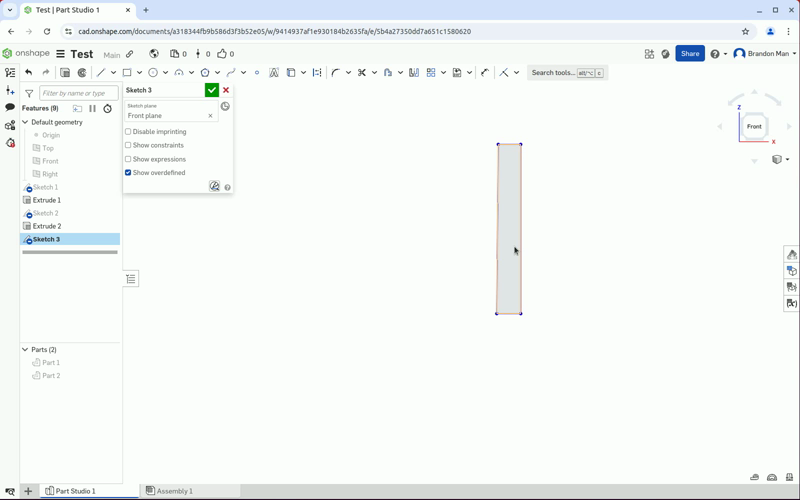
scroll(6)
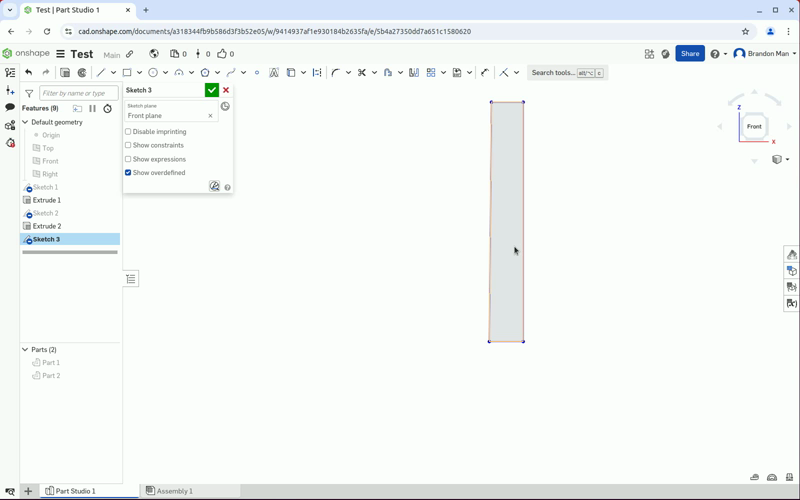
scroll(6)
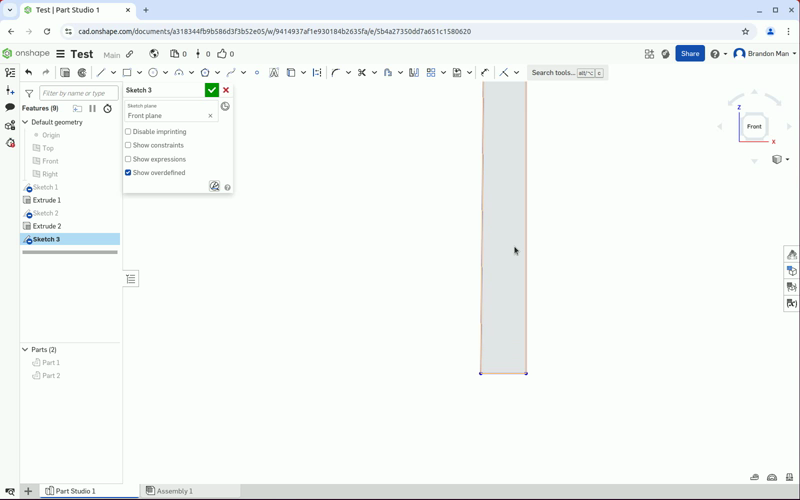
scroll(6)
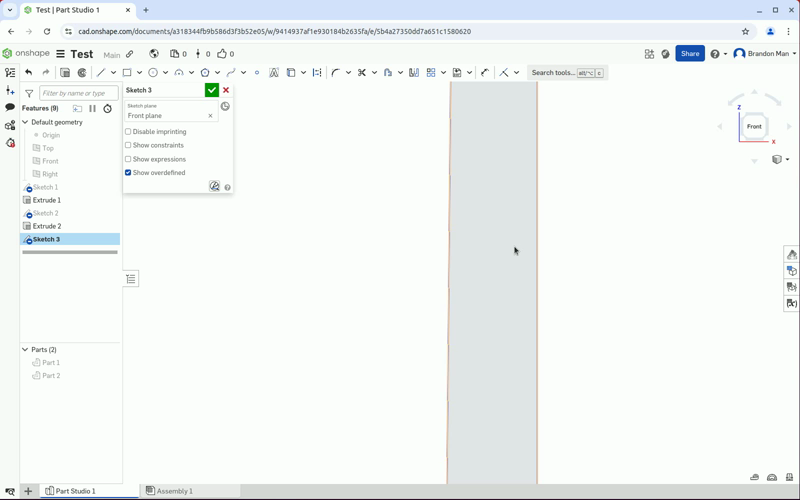
click(514, 246)
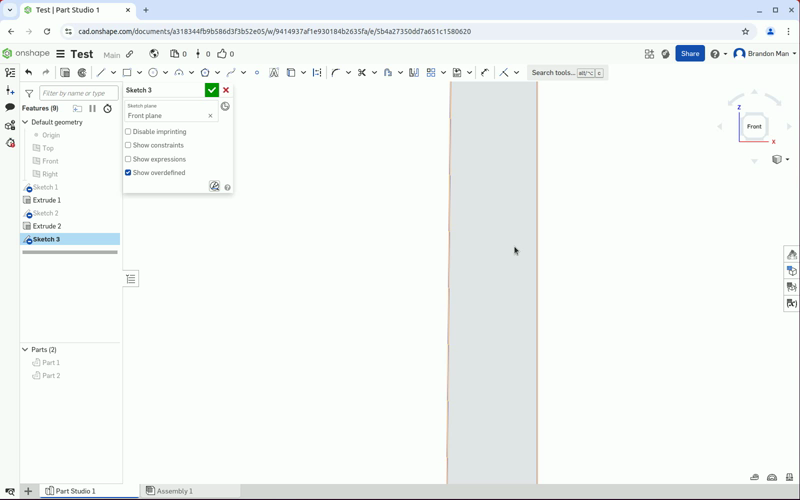
scroll(-6)
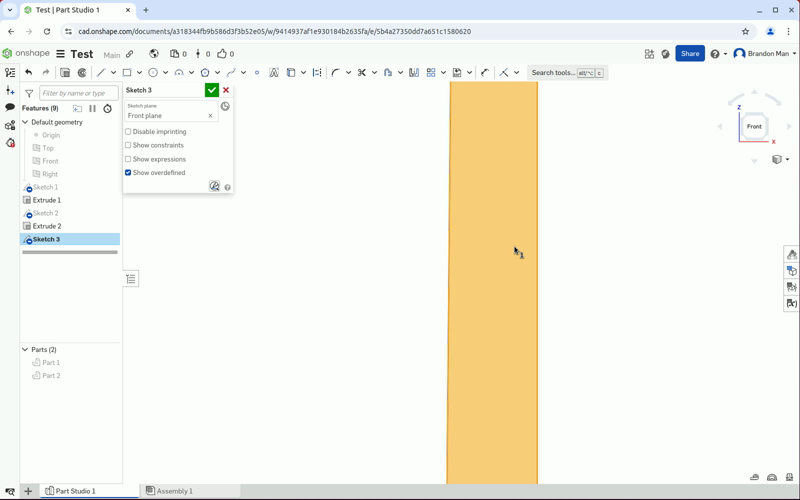
scroll(-6)
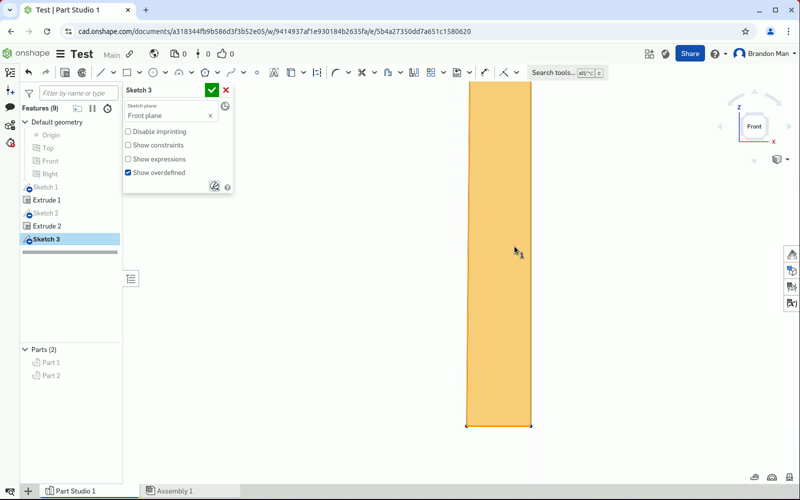
scroll(-6)
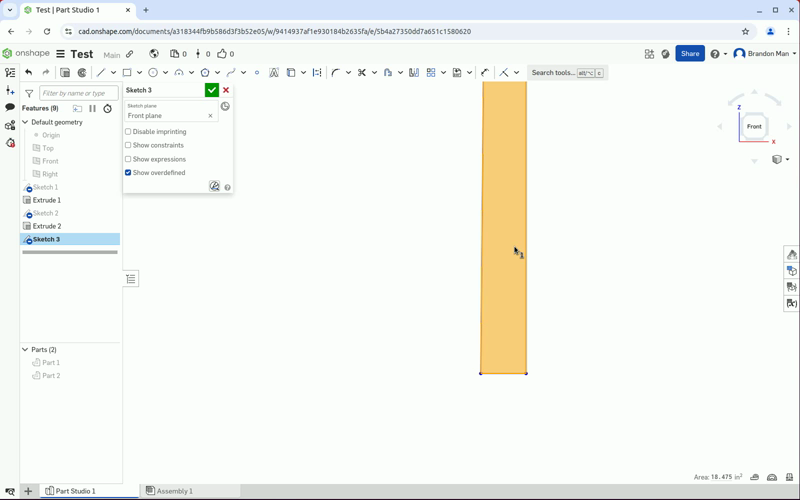
scroll(-6)
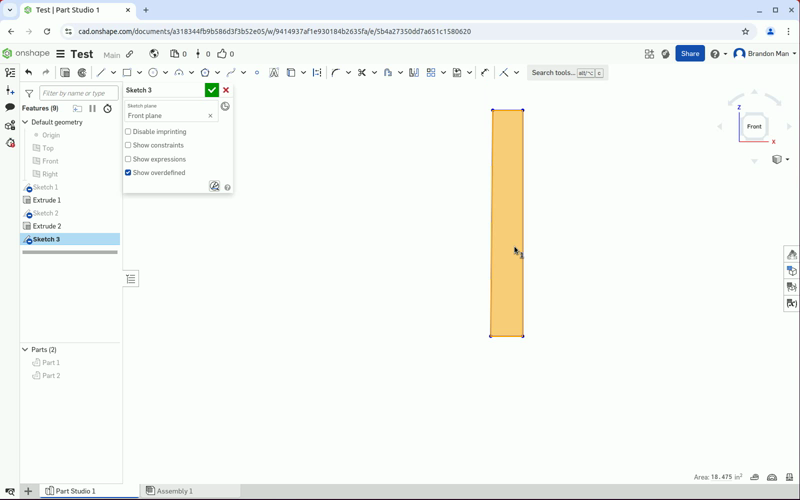
scroll(-6)
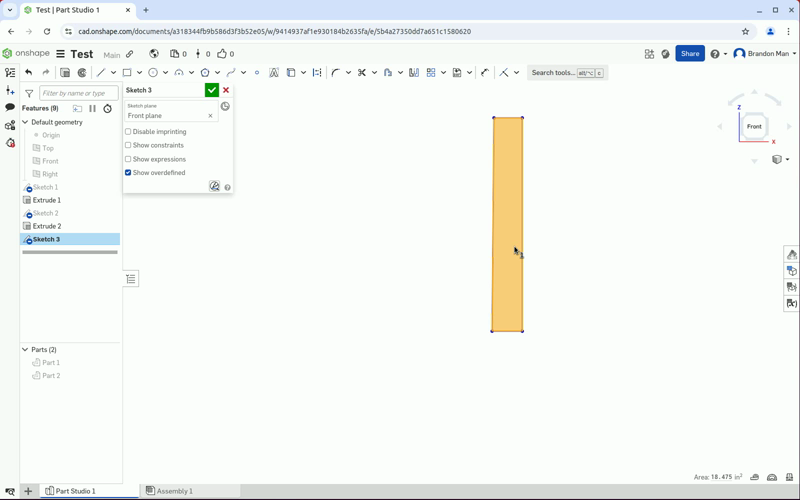
scroll(-6)
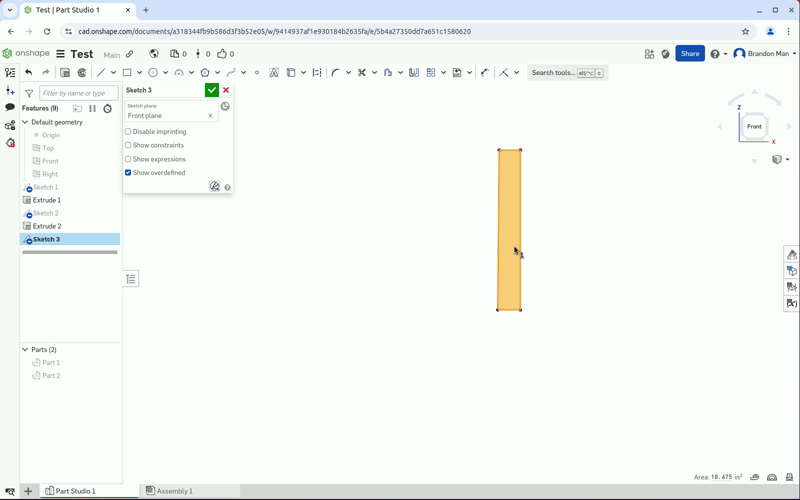
scroll(-6)
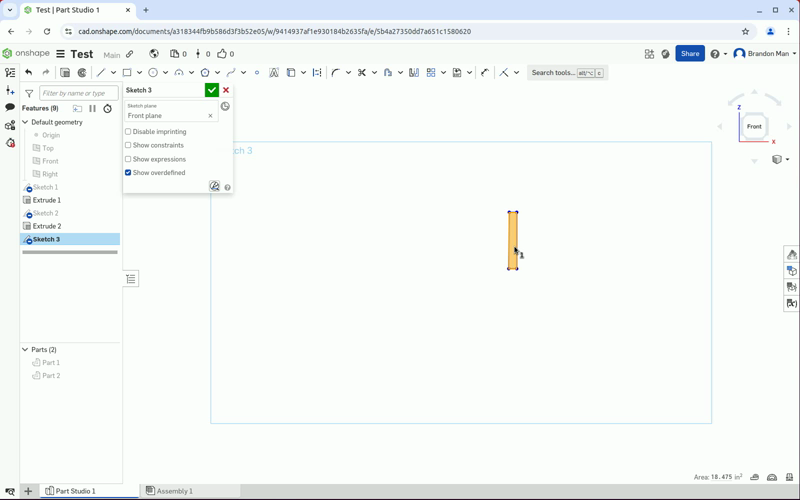
mouse_move(73, 352)
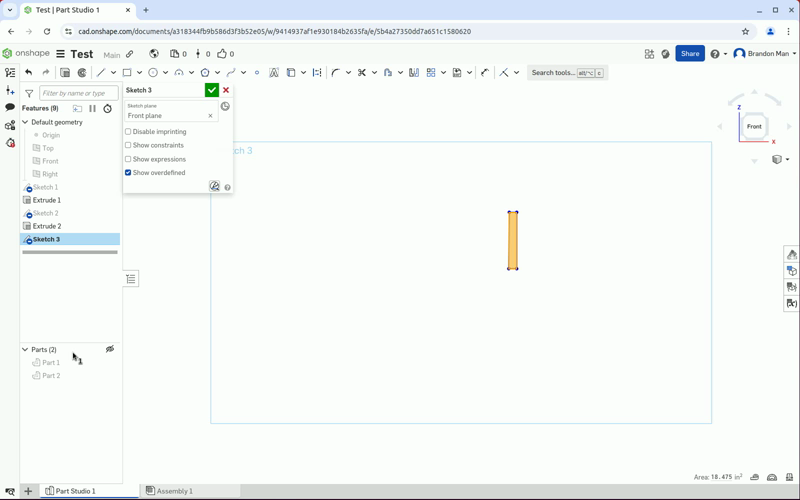
key(shift+y)
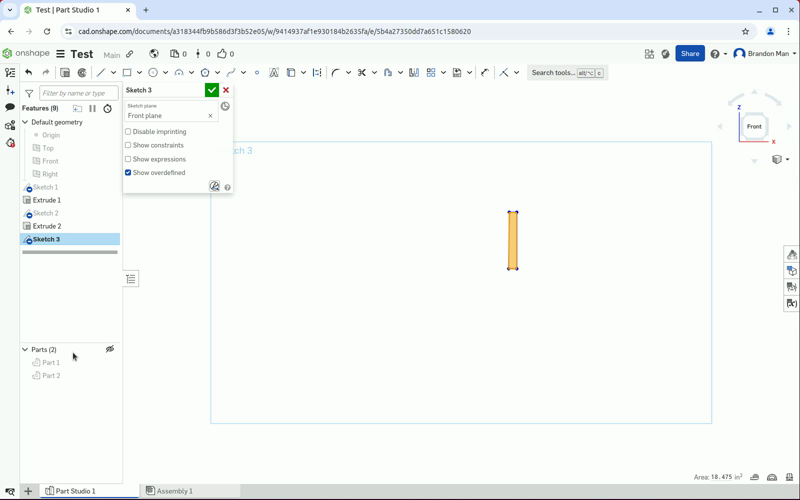
key(shift+e)
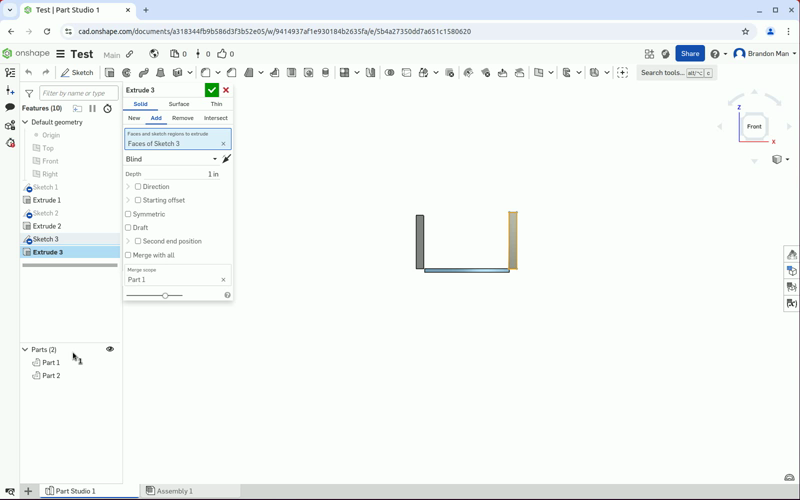
mouse_move(143, 106)
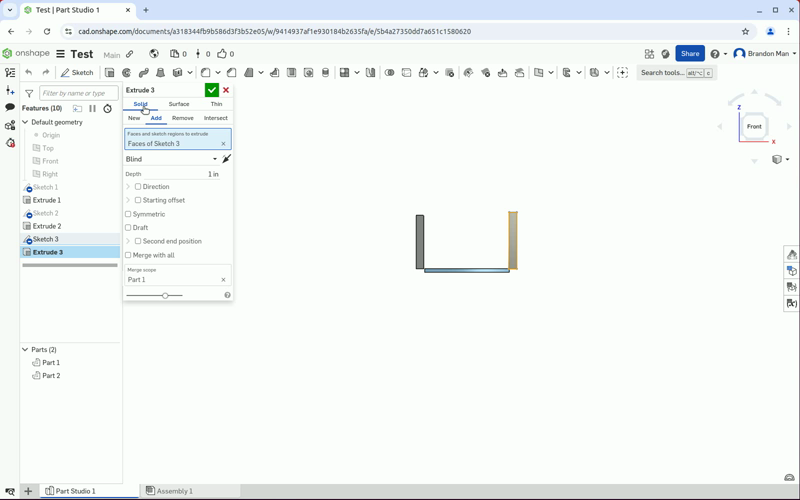
click(143, 106)
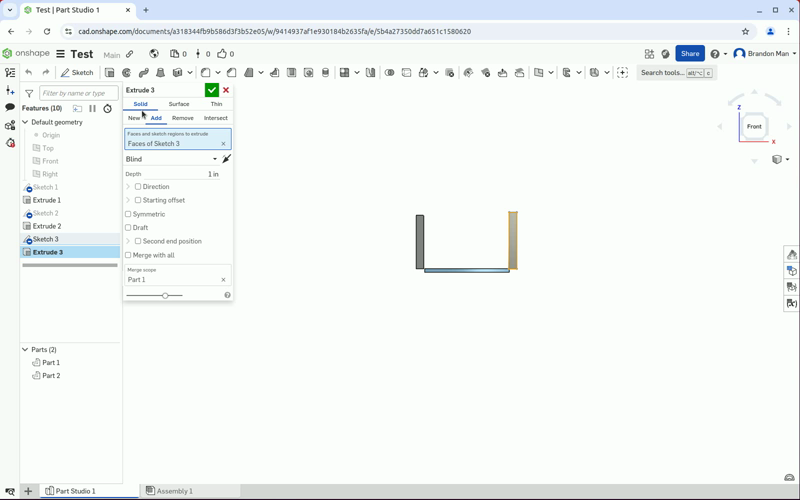
mouse_move(137, 120)
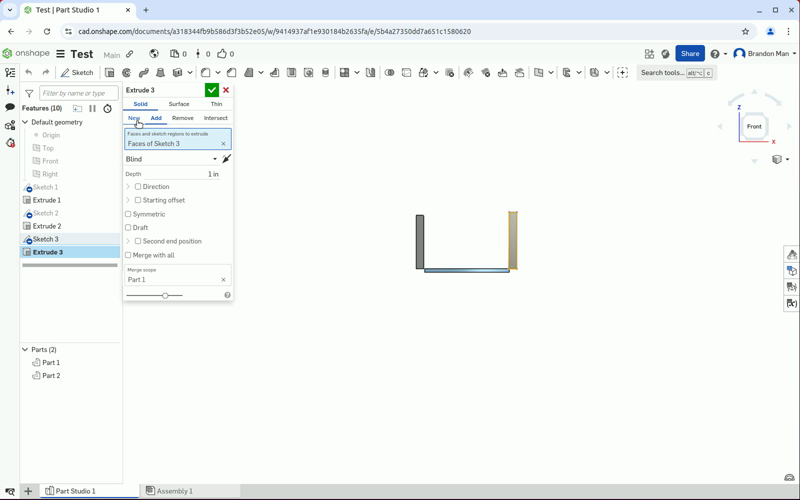
click(137, 120)
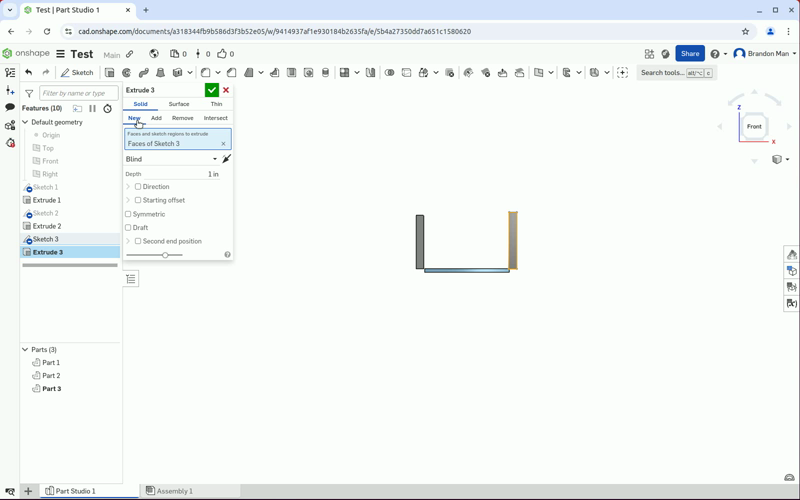
key(tab, 4)
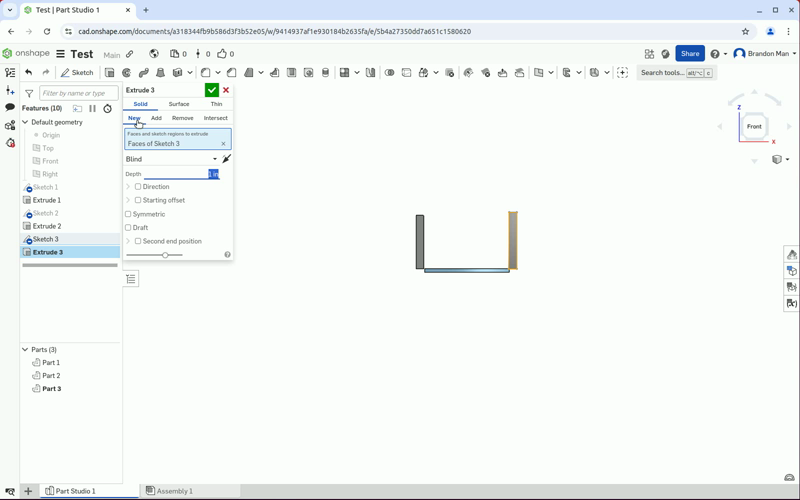
text(23.108)
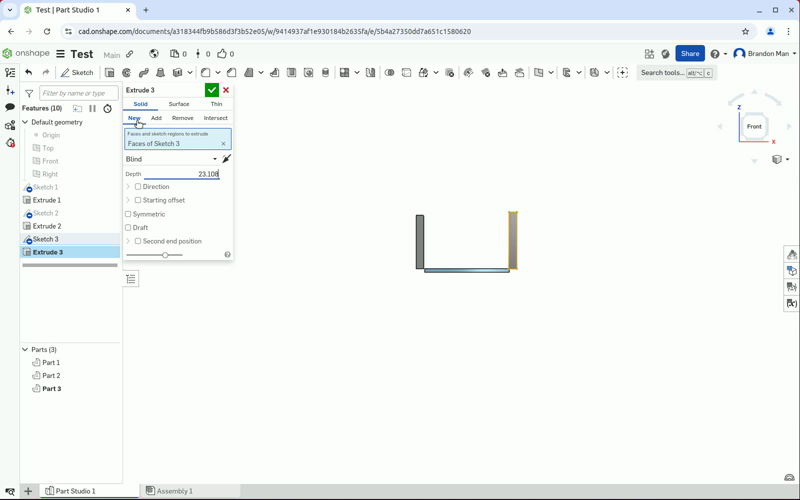
key(enter)
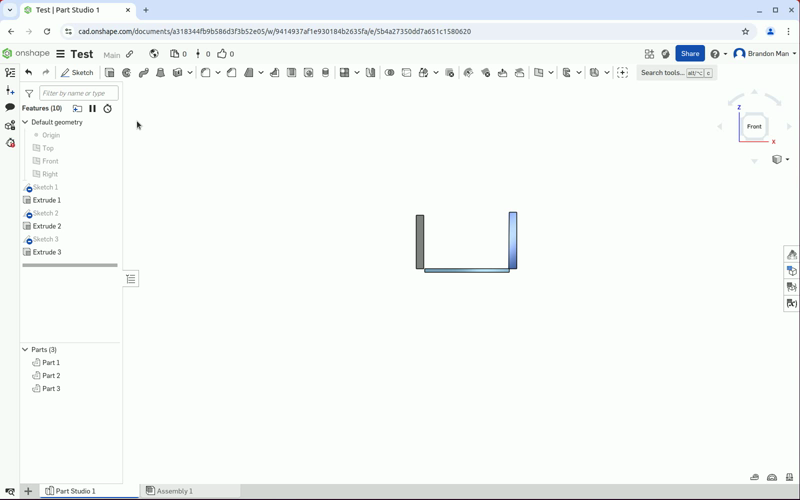
key(shift+h)
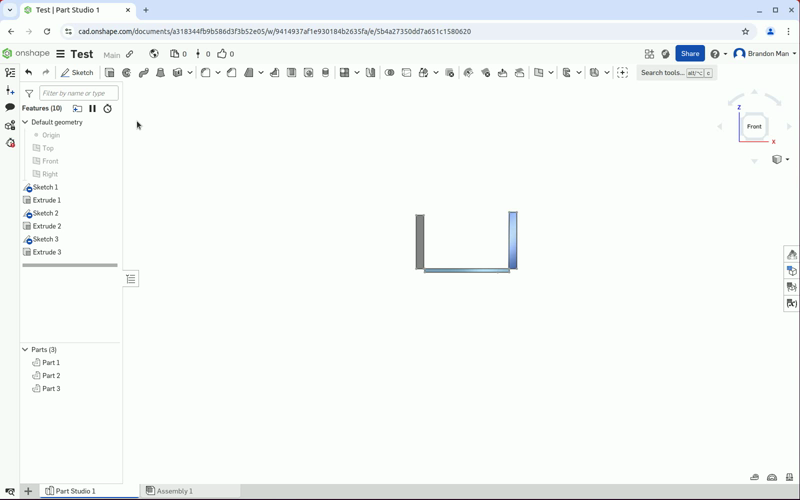
key(shift+h)
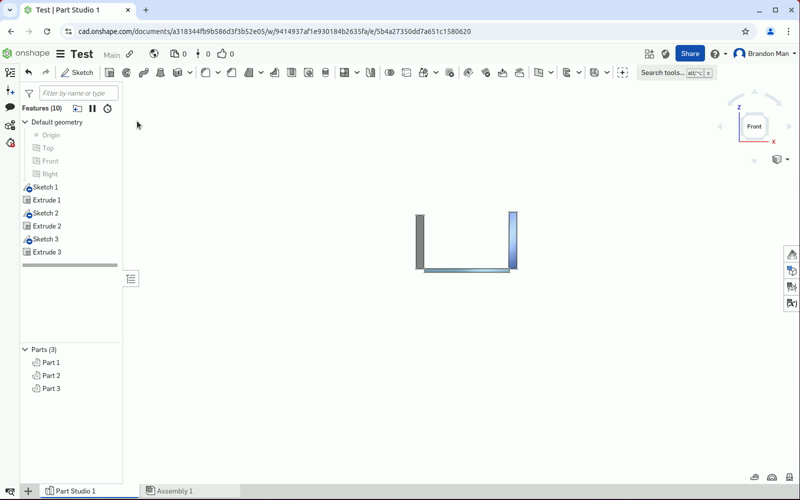
key(shift+7)
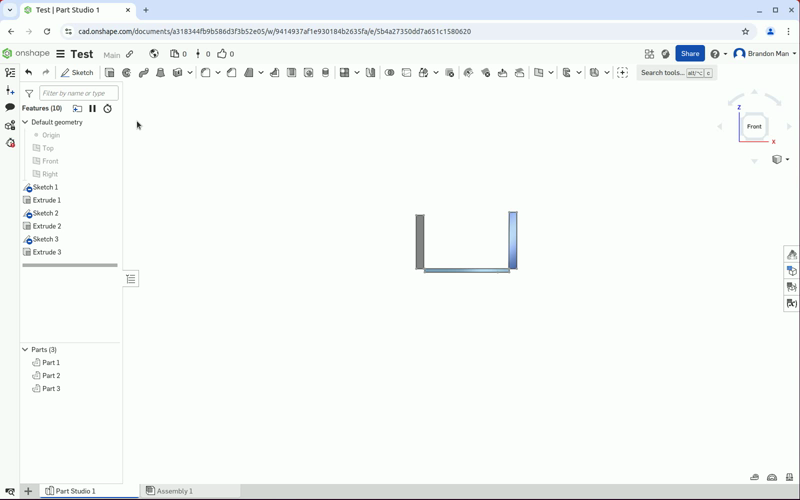
key(left, 2)
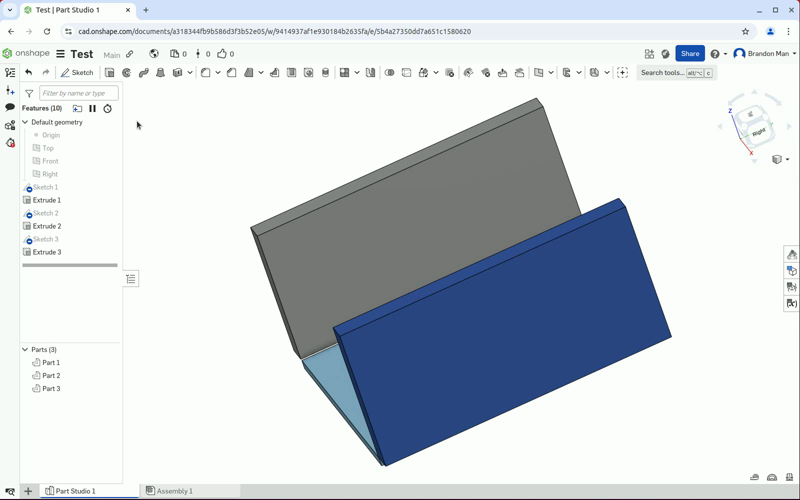
key(down, 2)
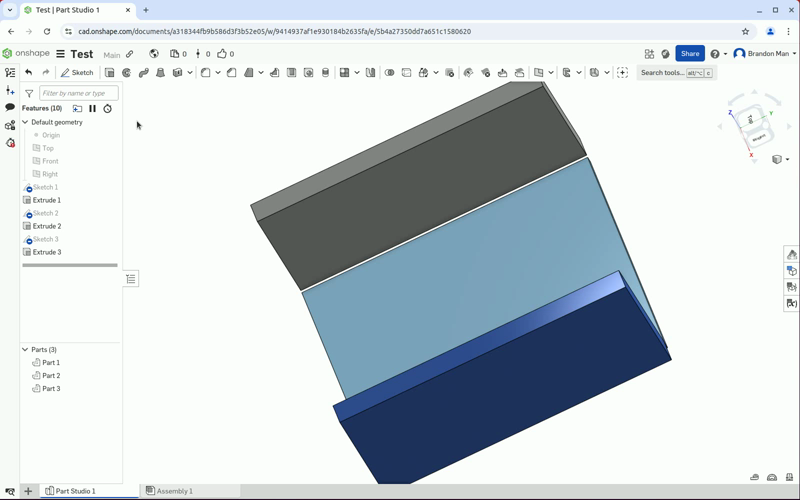
key(up, 2)
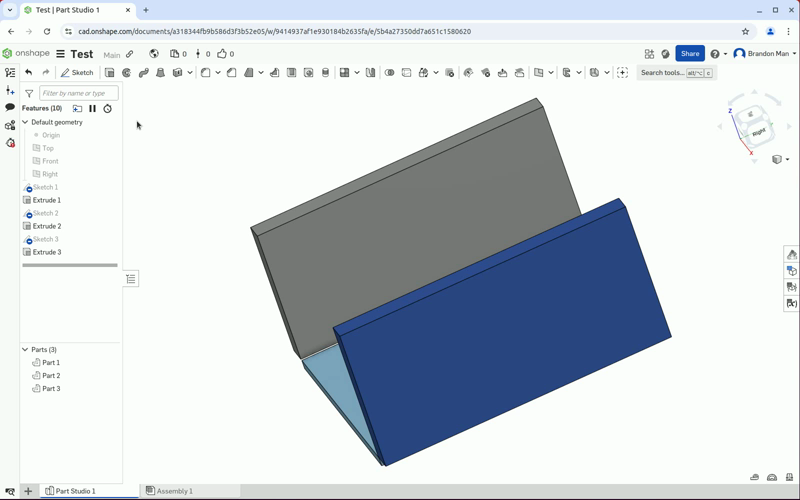
key(right, 2)
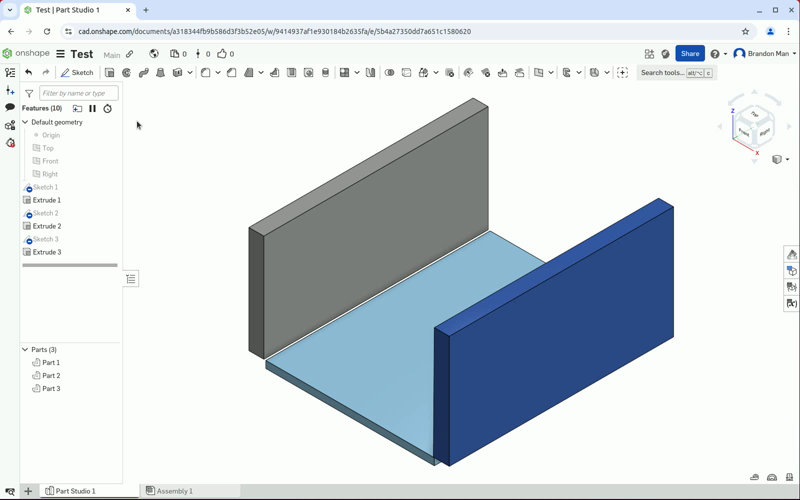
mouse_move(73, 189)
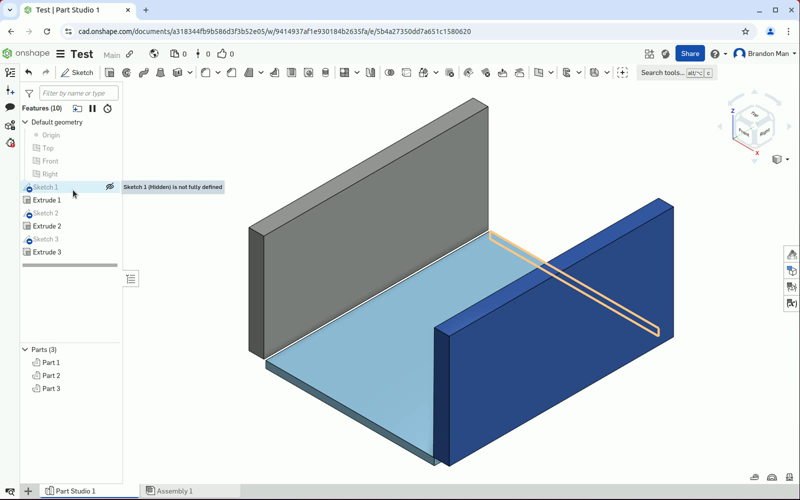
click(73, 189)